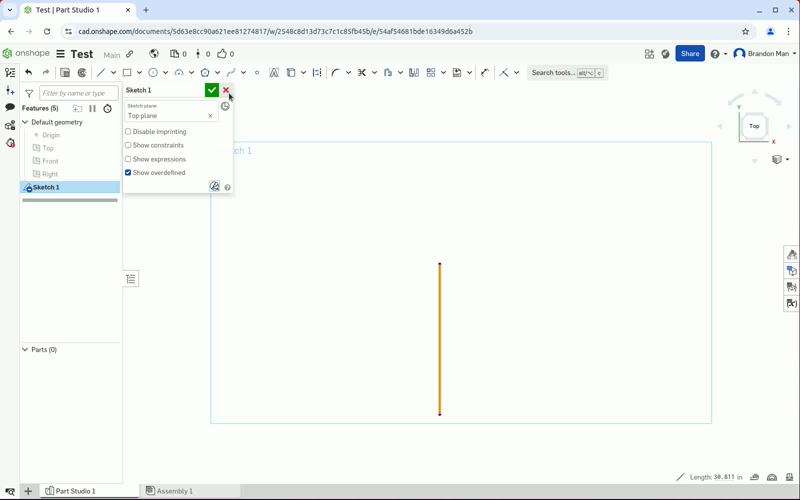
key(shift+h)
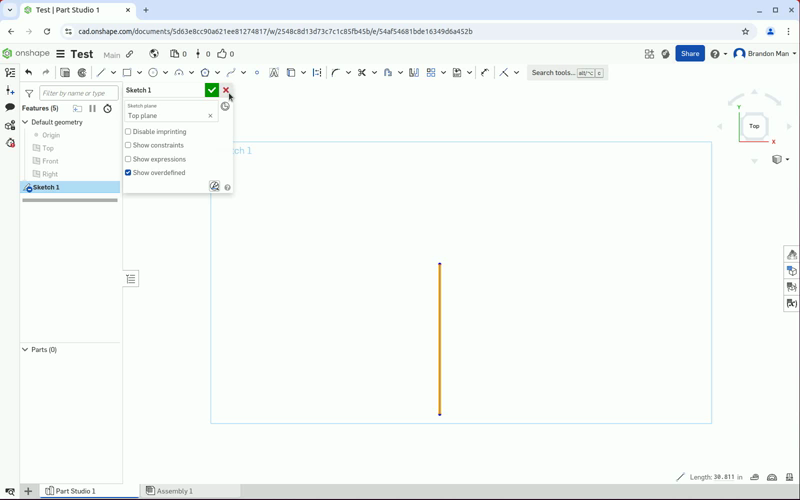
key(shift+s)
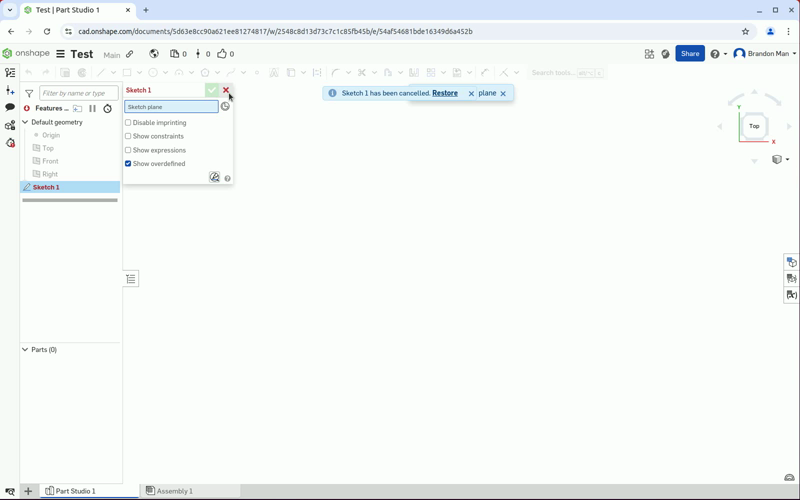
mouse_move(73, 150)
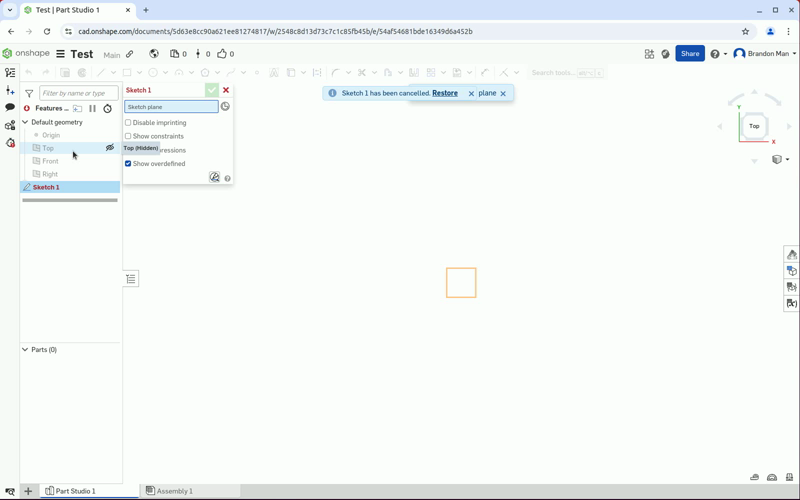
click(73, 150)
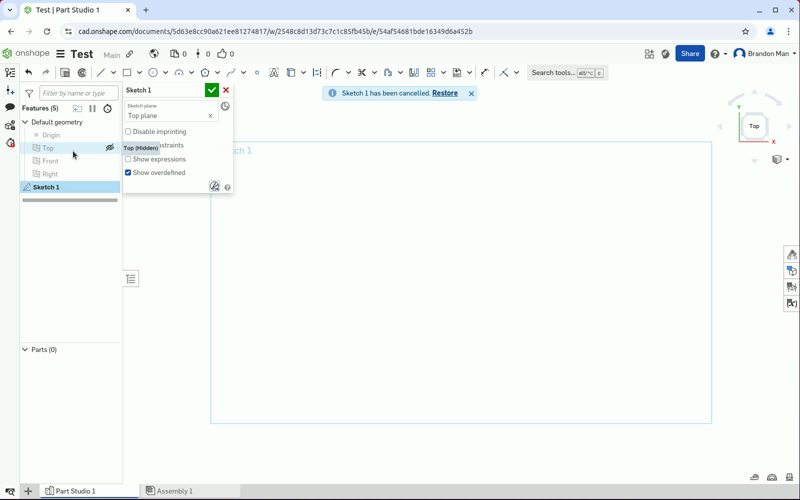
mouse_move(73, 352)
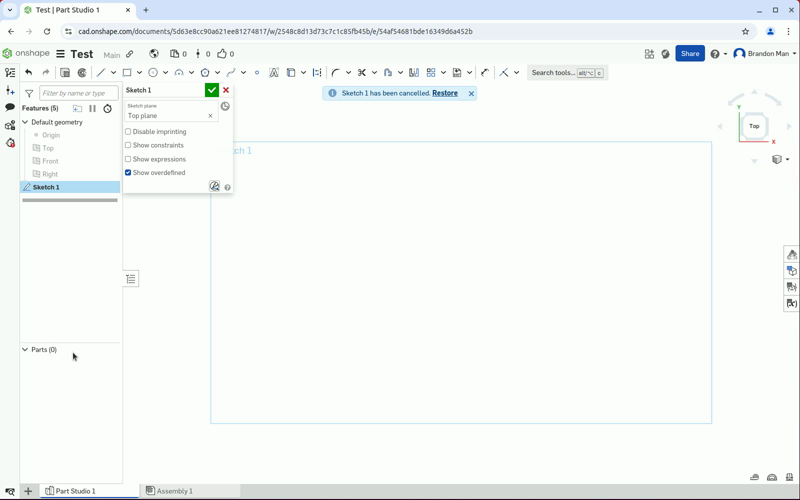
key(y)
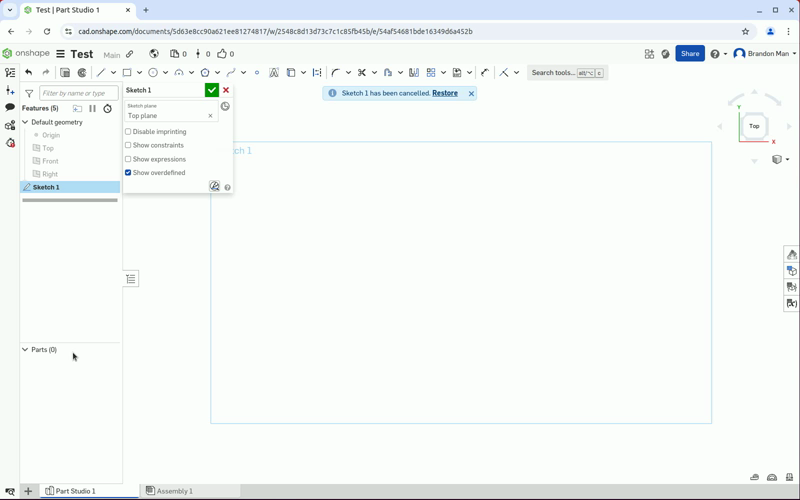
key(c)
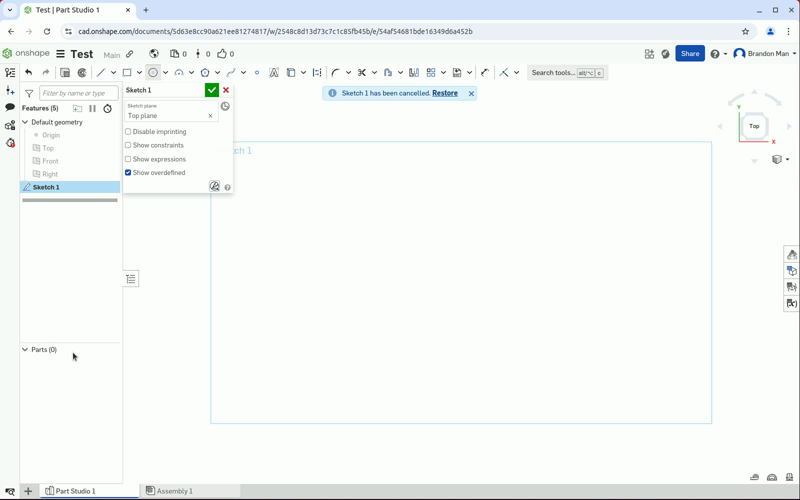
key_down(shift)
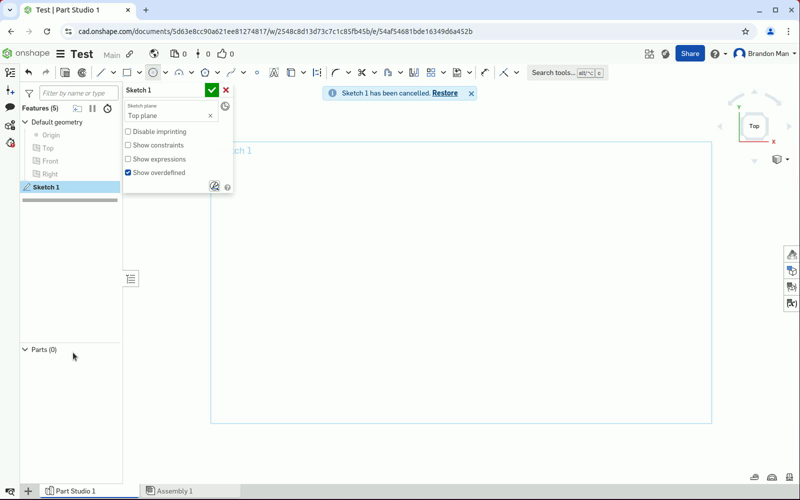
mouse_move(461, 282)
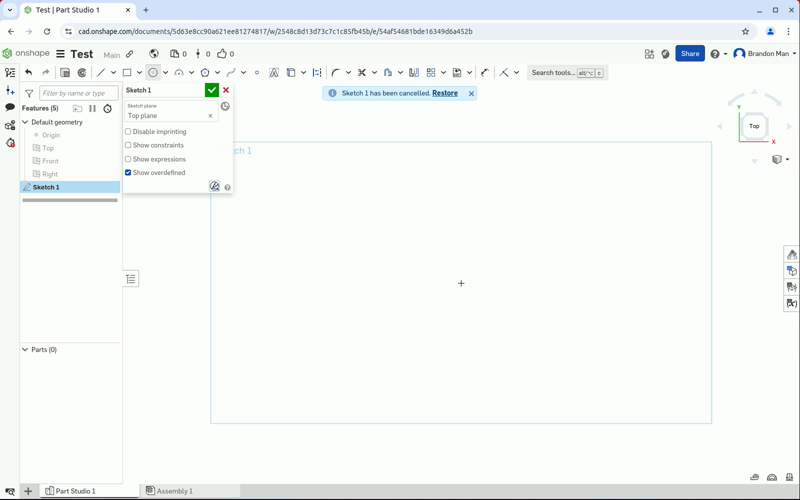
click(461, 282)
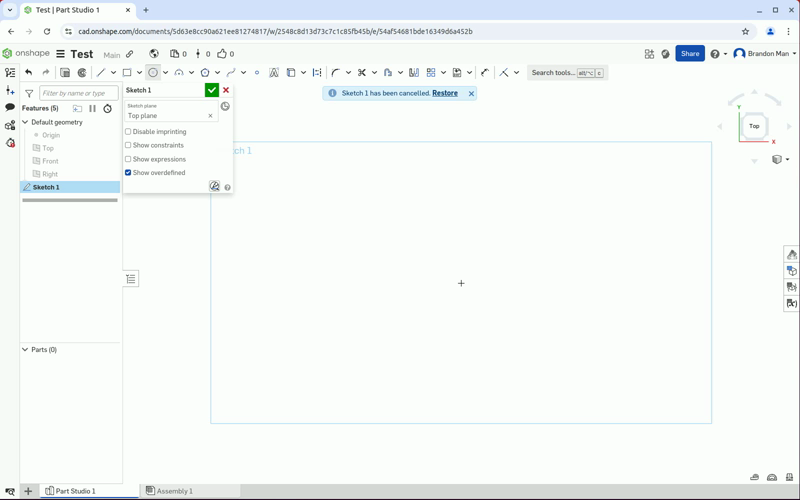
key_up(shift)
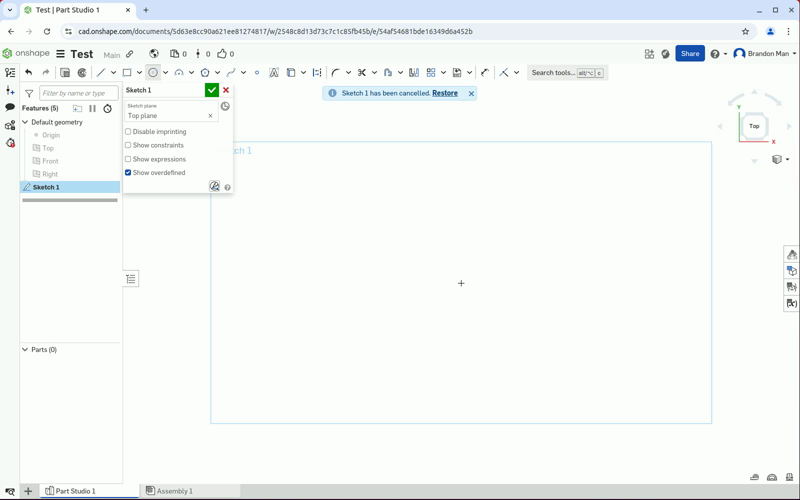
mouse_move(574, 282)
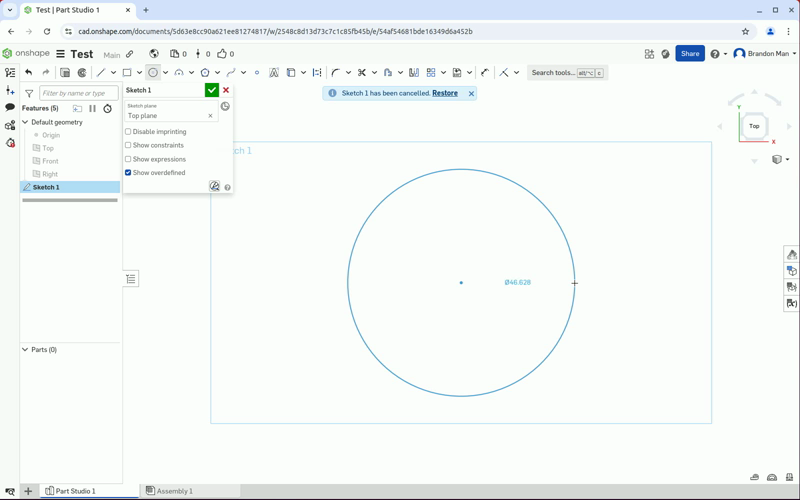
click(574, 282)
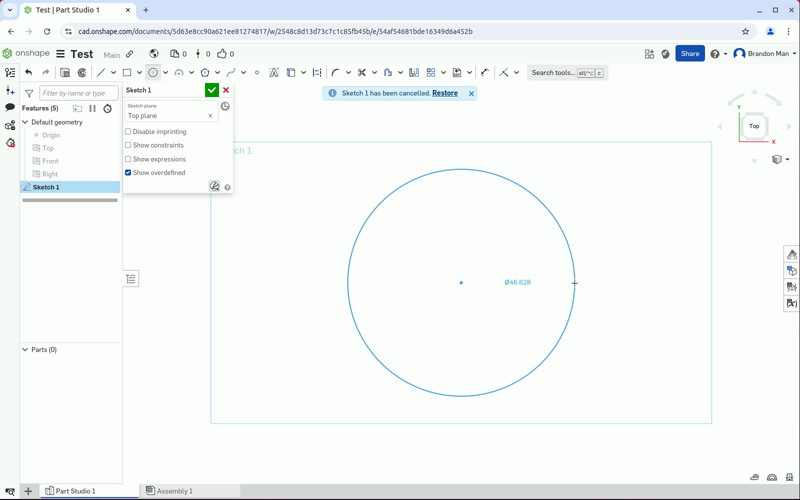
key(esc)
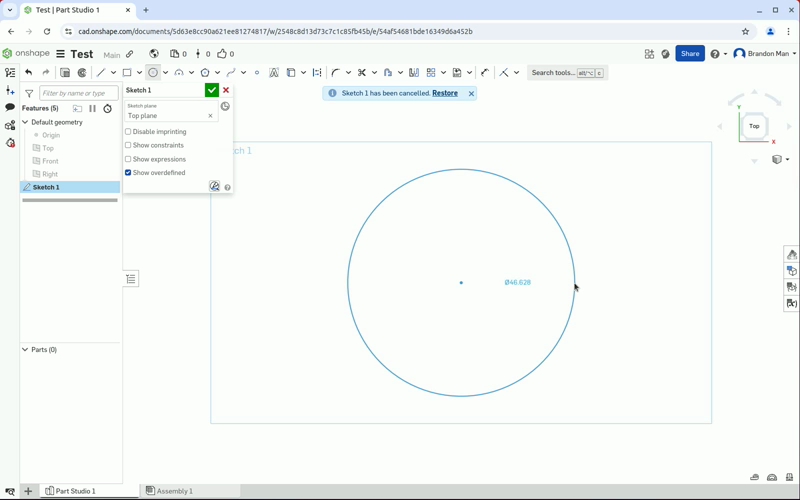
key(c)
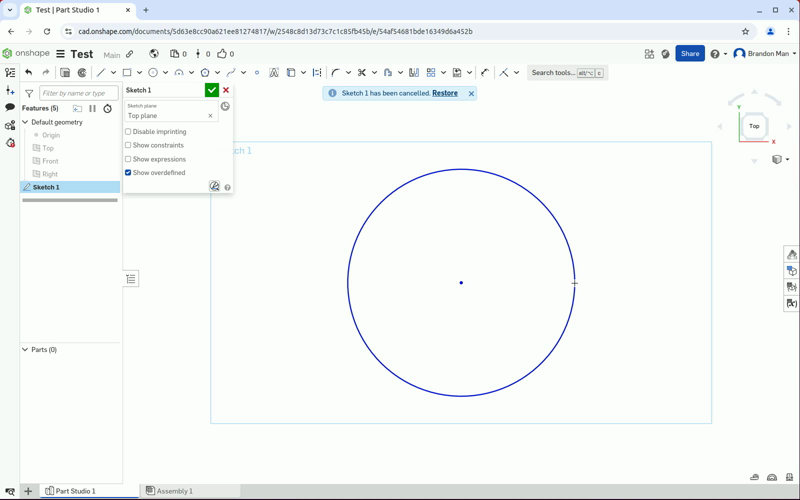
key_down(shift)
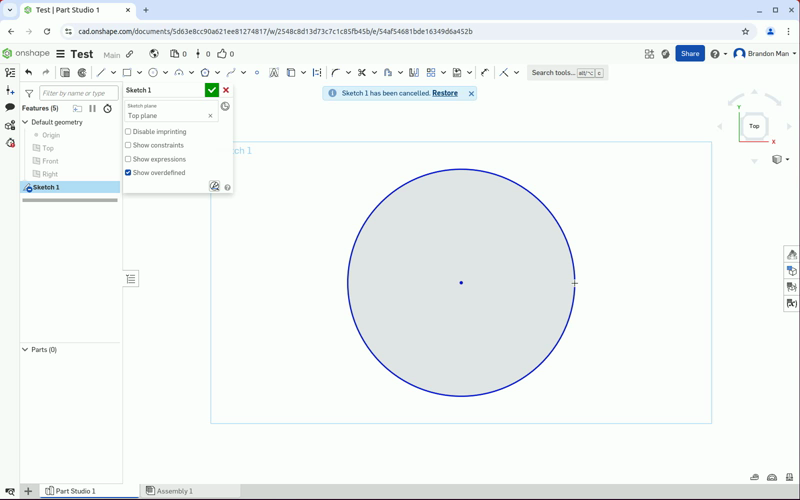
mouse_move(461, 282)
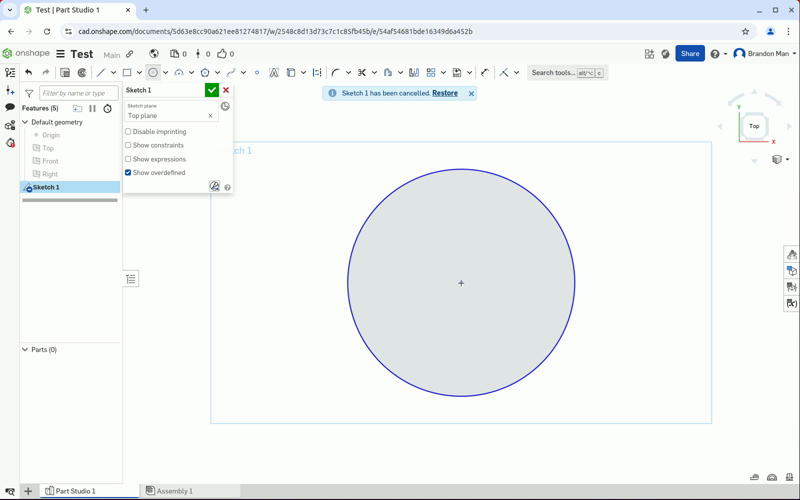
click(461, 282)
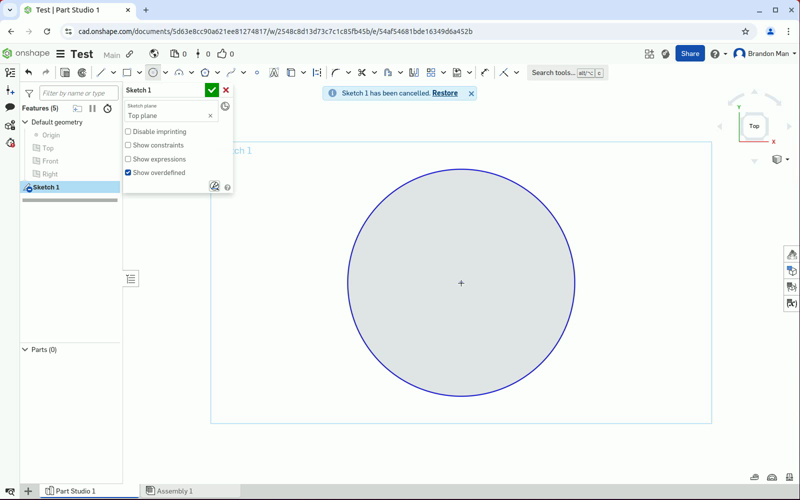
key_up(shift)
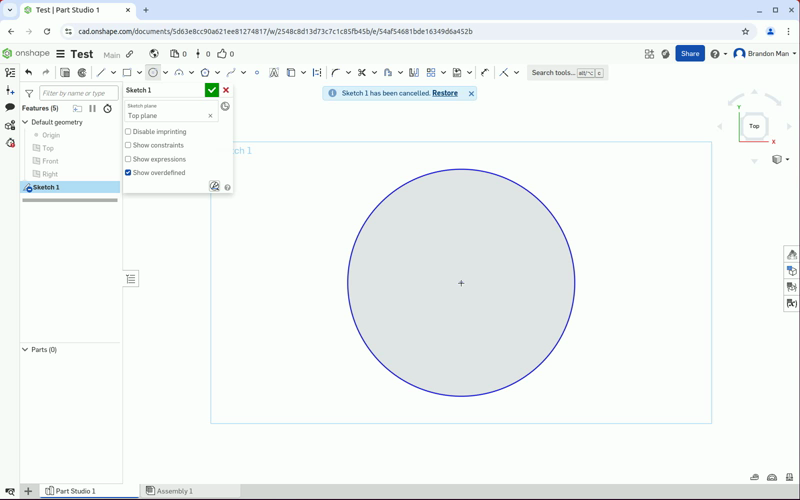
mouse_move(529, 282)
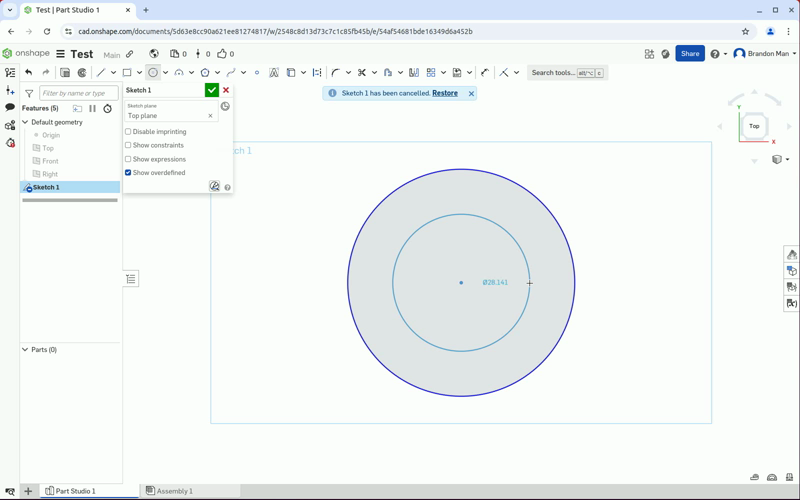
click(529, 282)
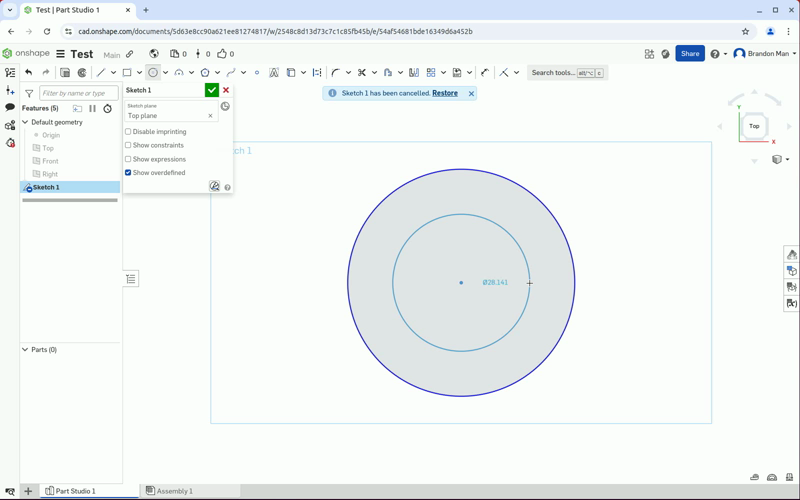
key(esc)
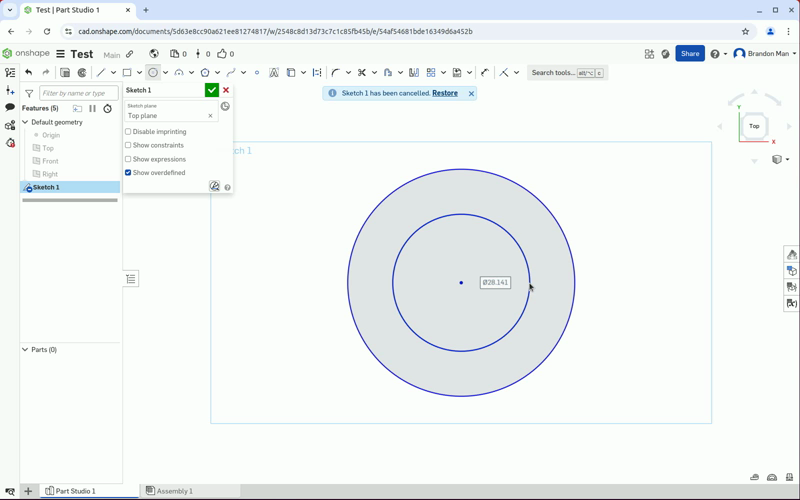
mouse_move(545, 319)
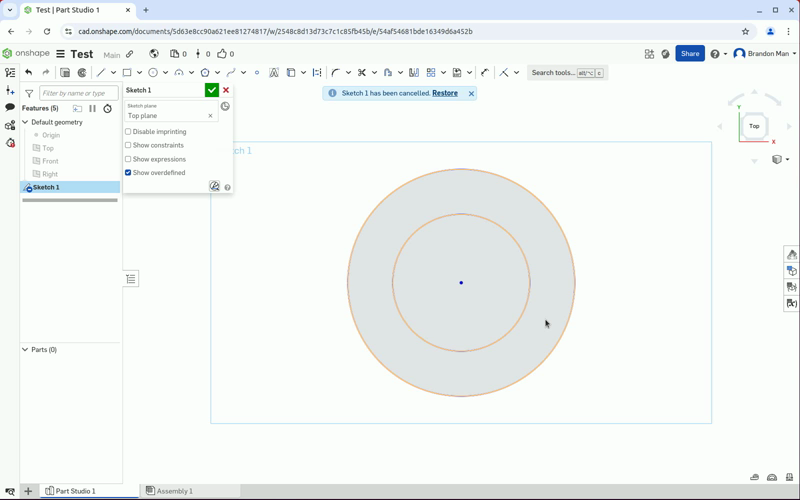
click(545, 319)
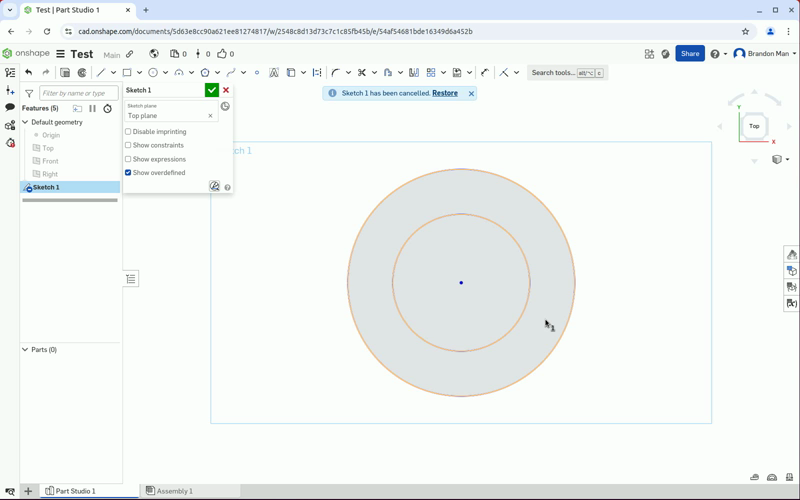
mouse_move(73, 352)
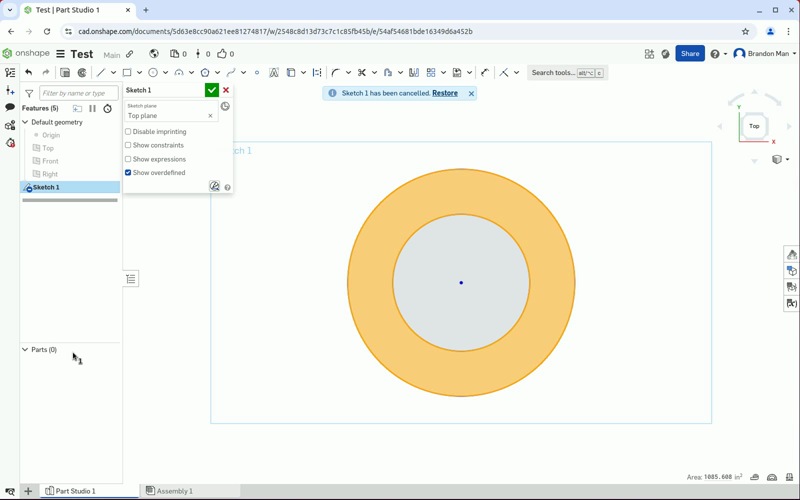
key(shift+y)
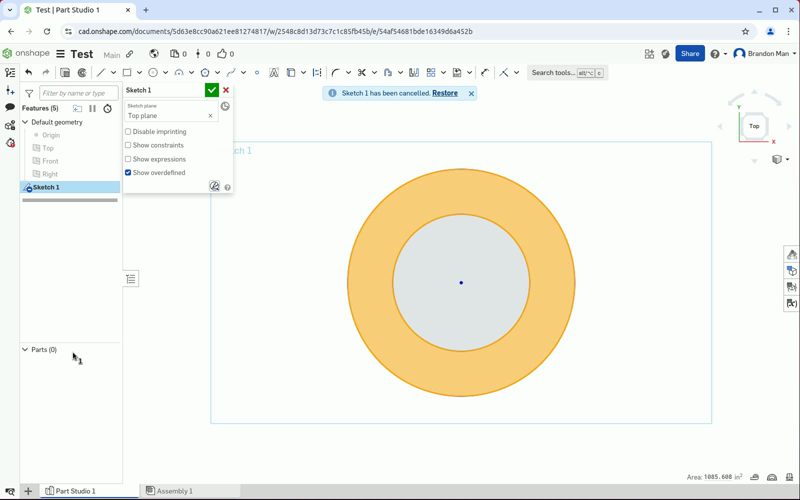
key(shift+e)
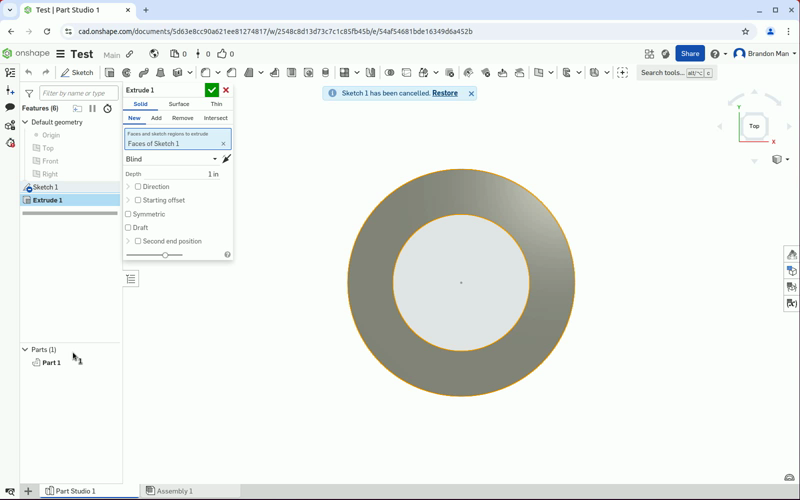
mouse_move(143, 106)
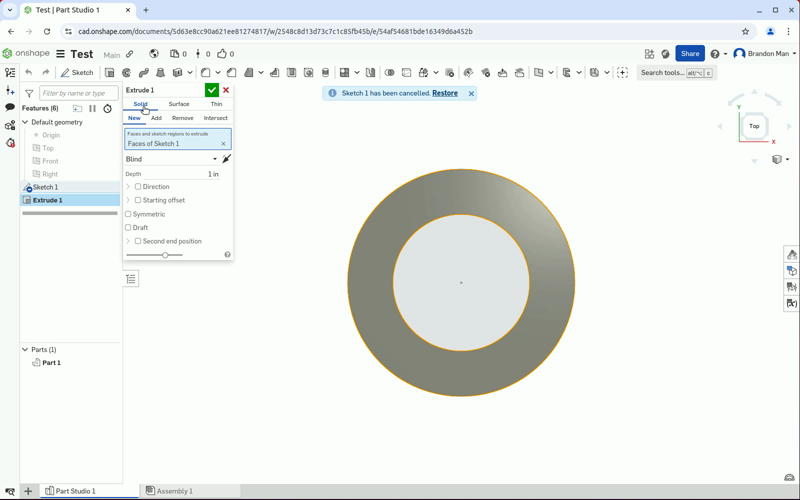
click(143, 106)
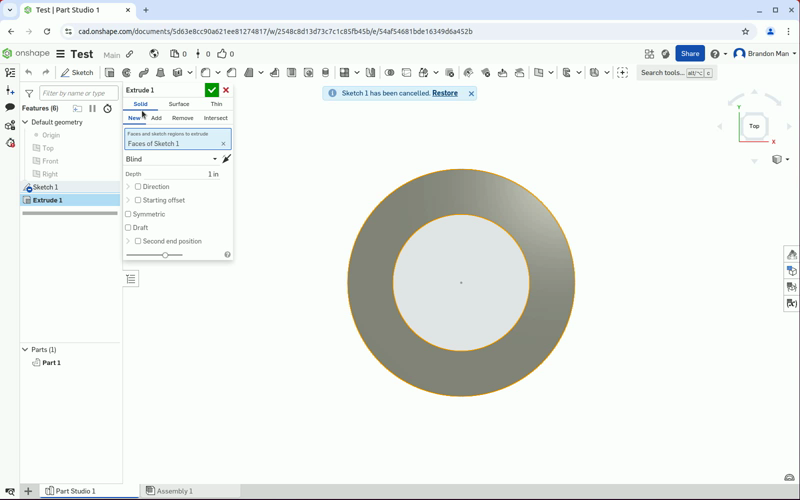
mouse_move(137, 120)
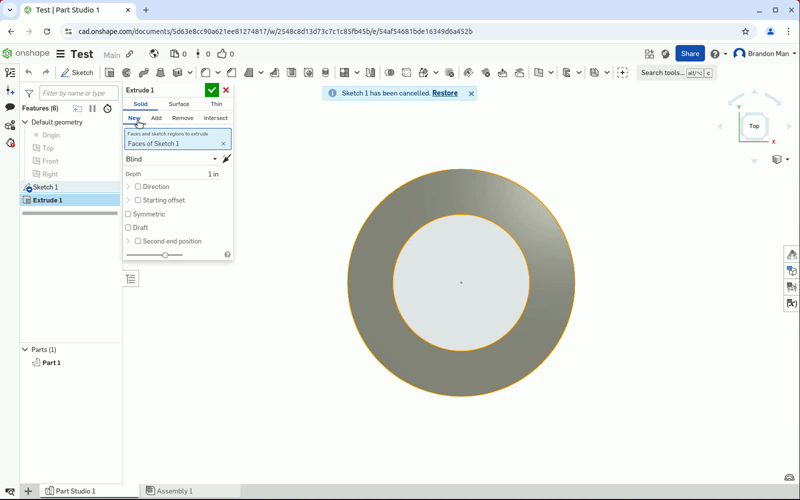
click(137, 120)
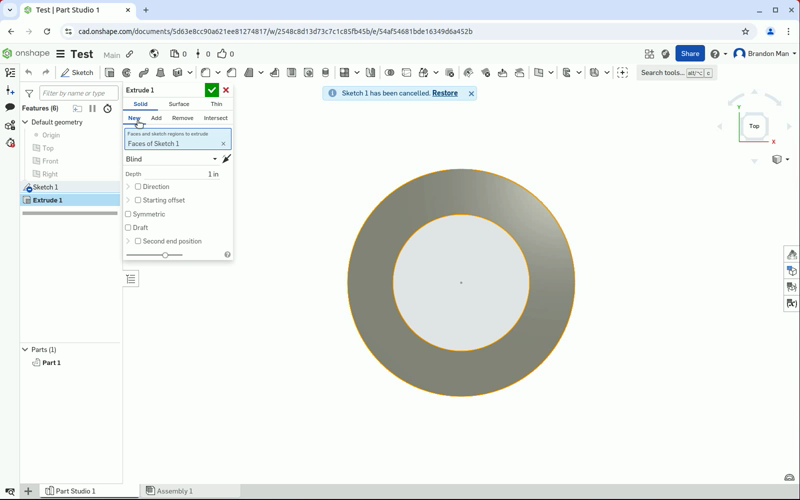
key(tab, 4)
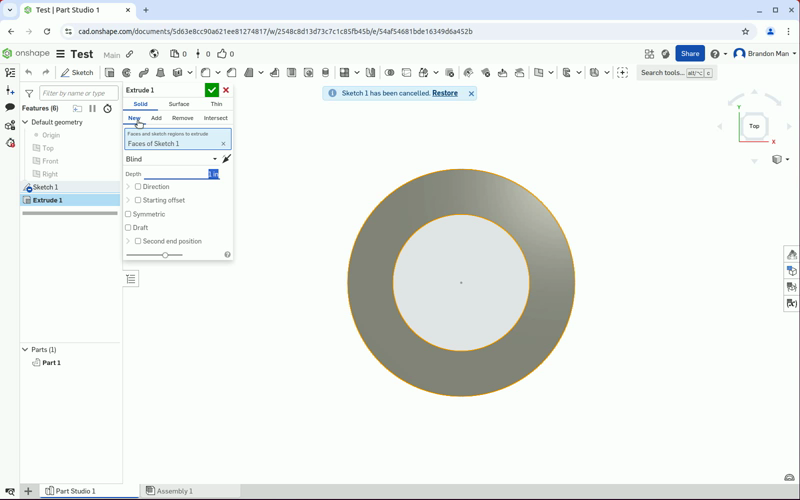
text(1.685)
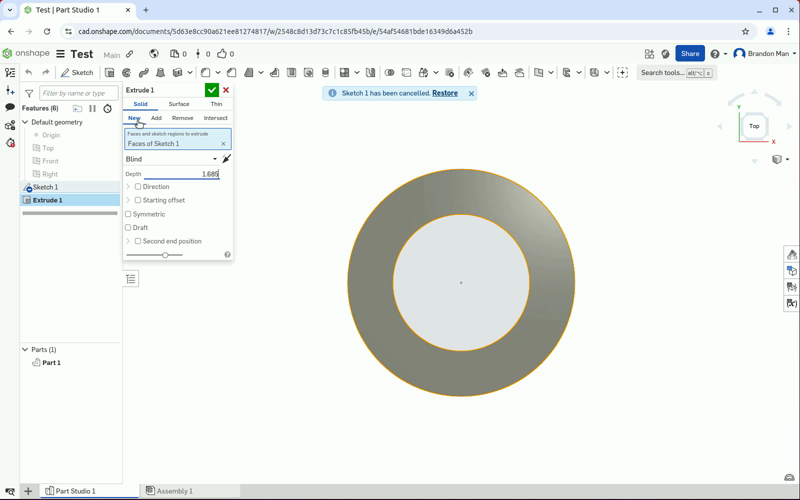
key(enter)
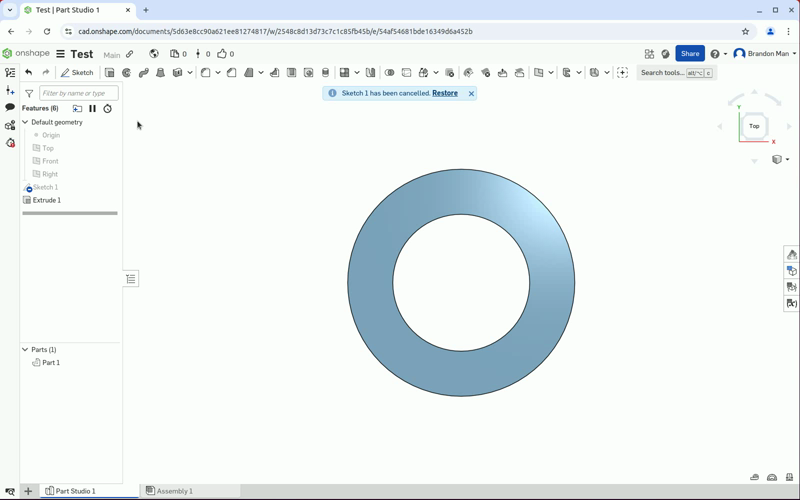
key(shift+h)
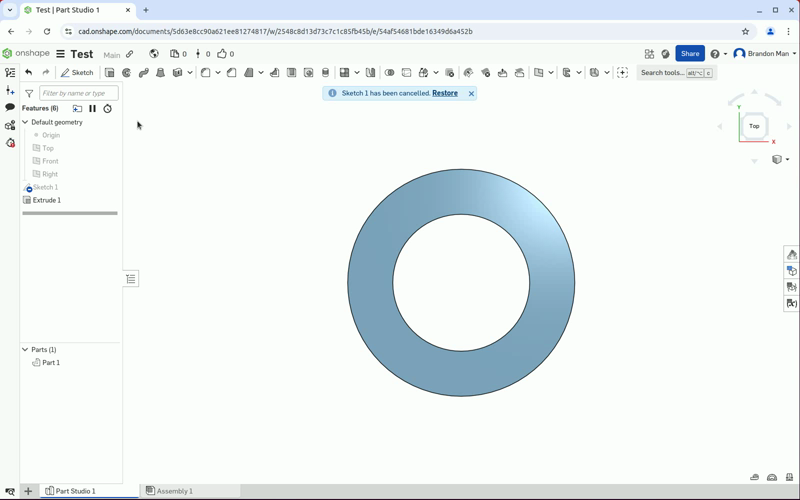
key(shift+h)
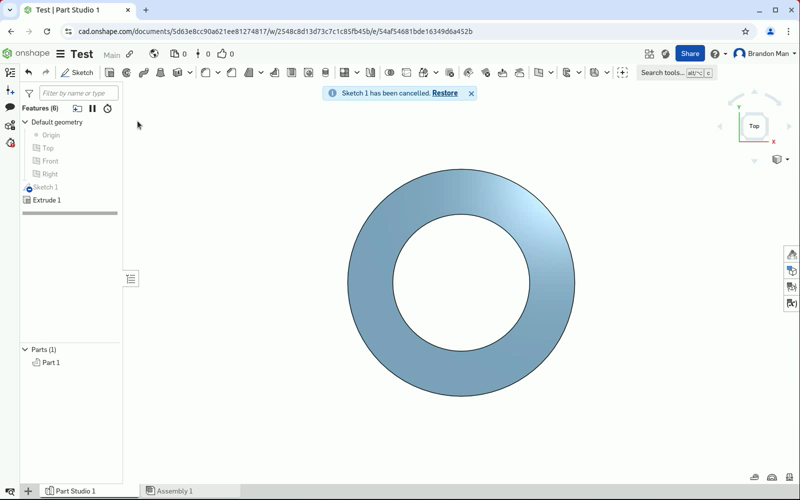
mouse_move(73, 189)
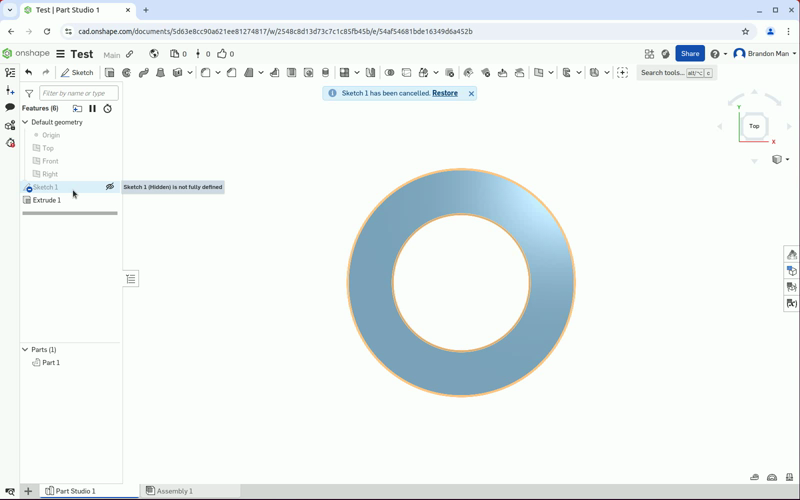
click(73, 189)
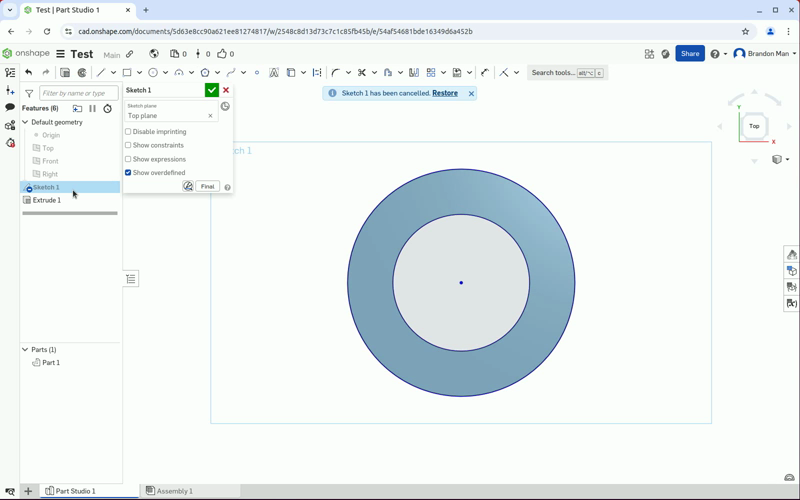
mouse_move(229, 92)
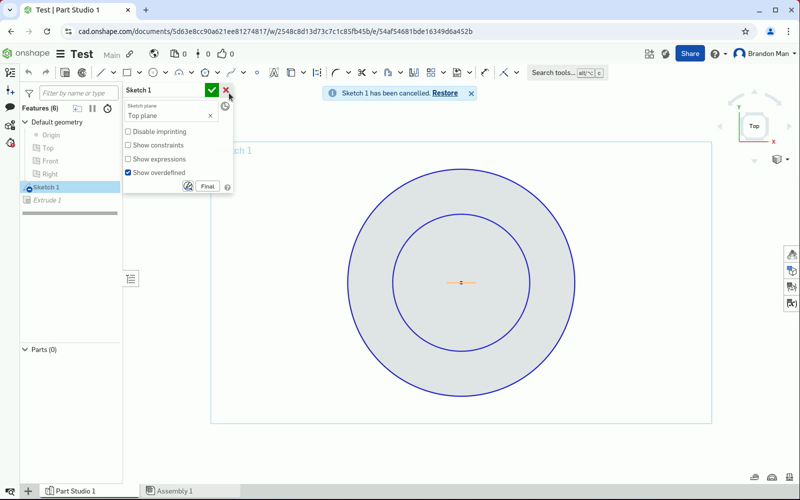
click(229, 92)
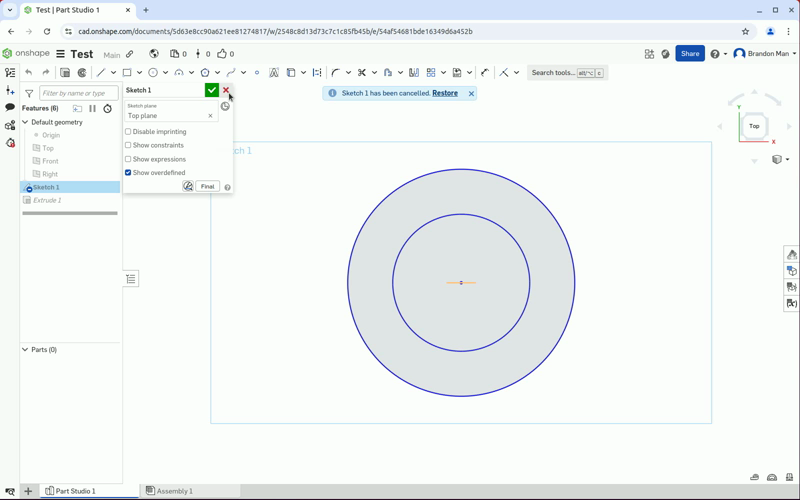
key(shift+s)
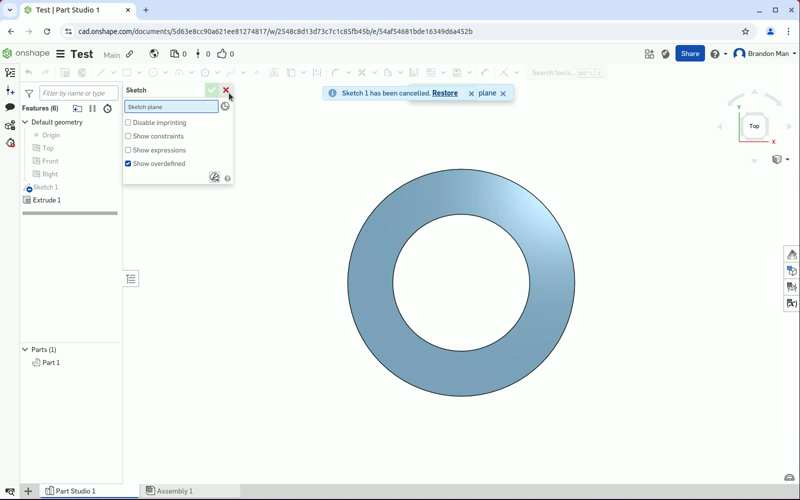
mouse_move(73, 150)
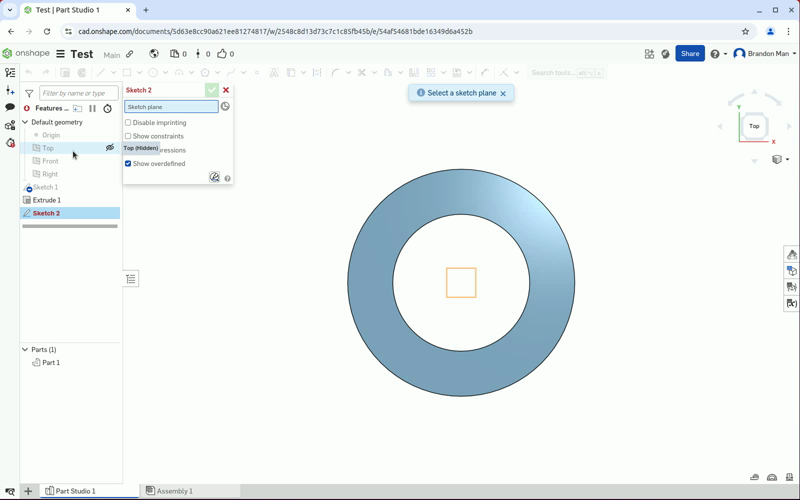
click(73, 150)
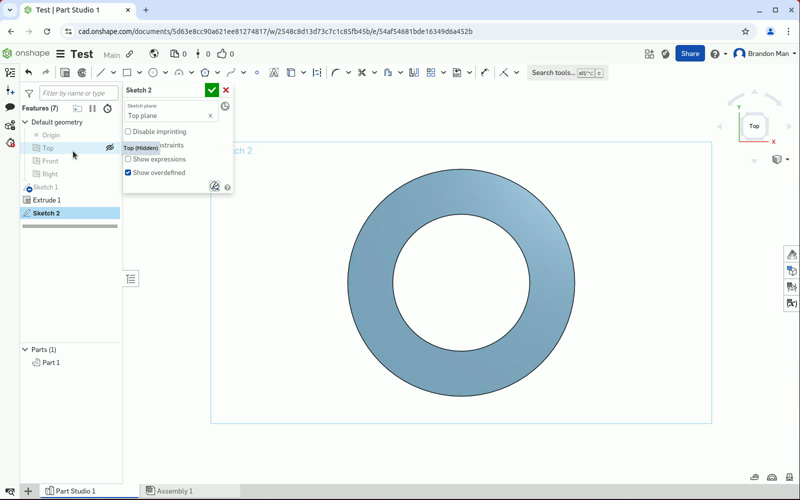
mouse_move(73, 352)
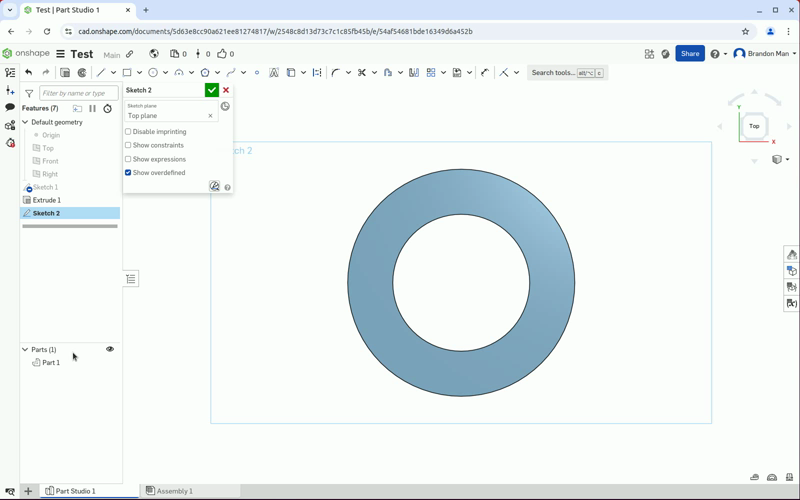
key(y)
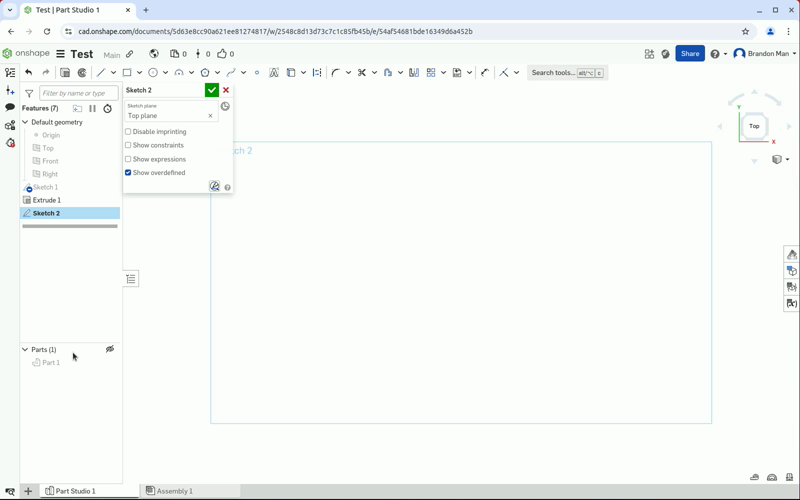
key(c)
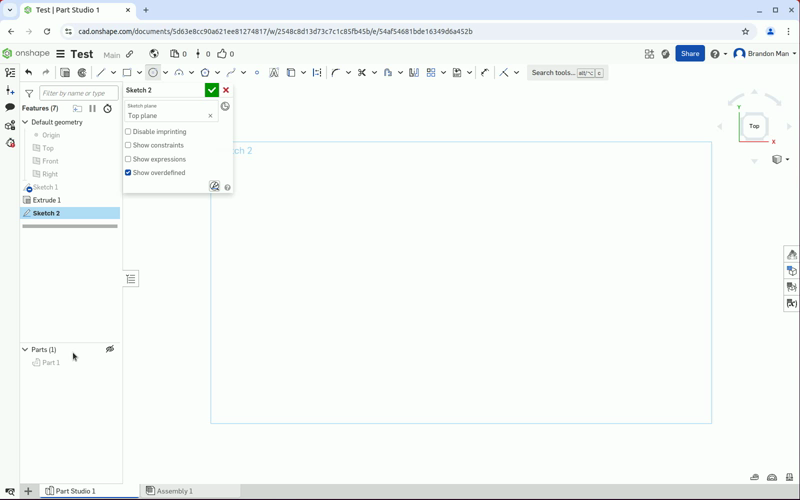
key_down(shift)
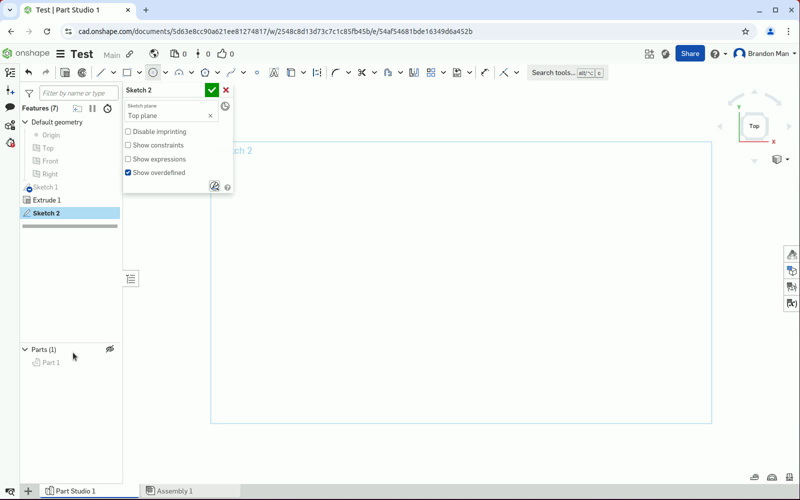
mouse_move(461, 282)
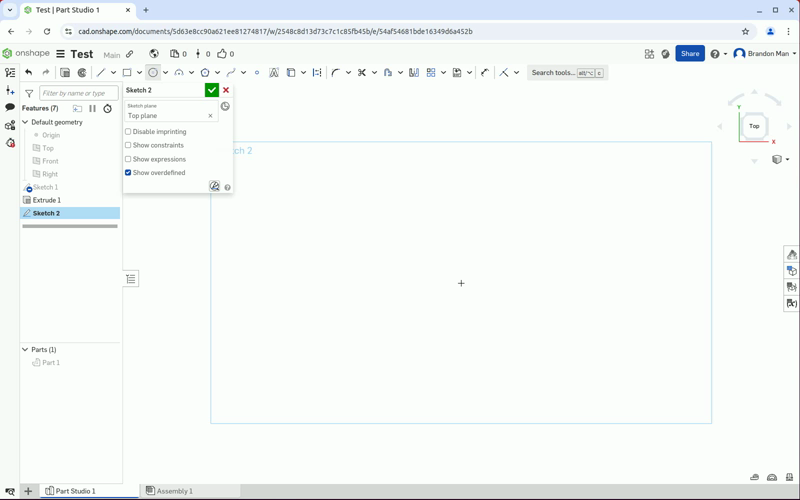
click(461, 282)
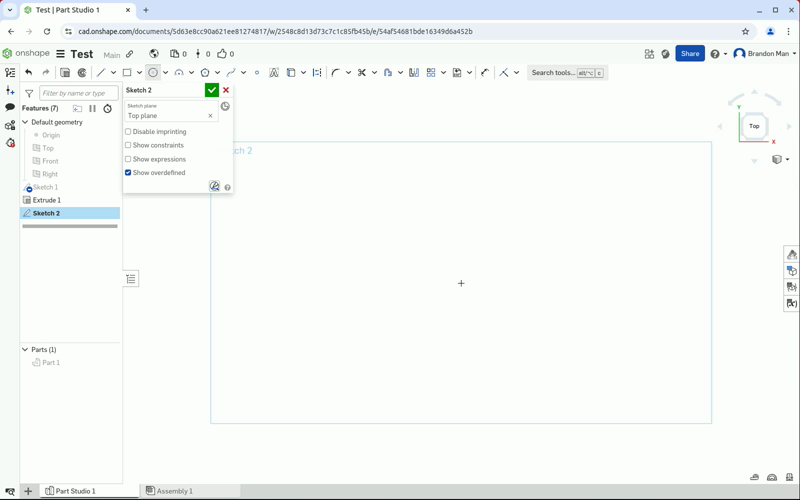
key_up(shift)
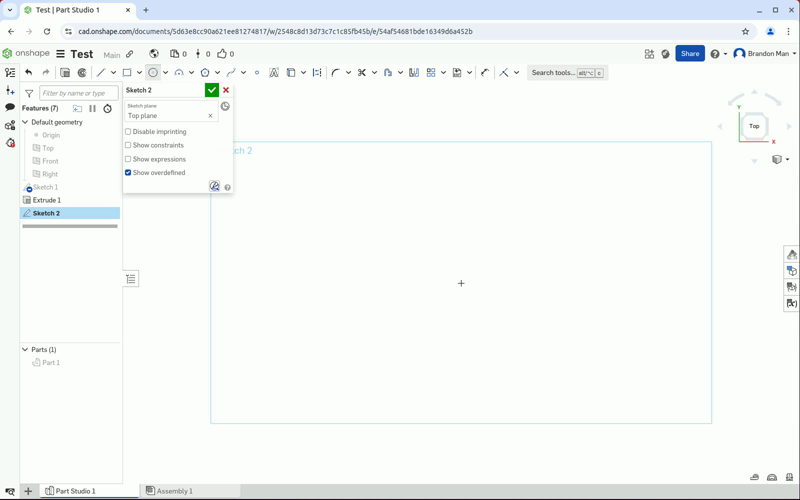
mouse_move(522, 282)
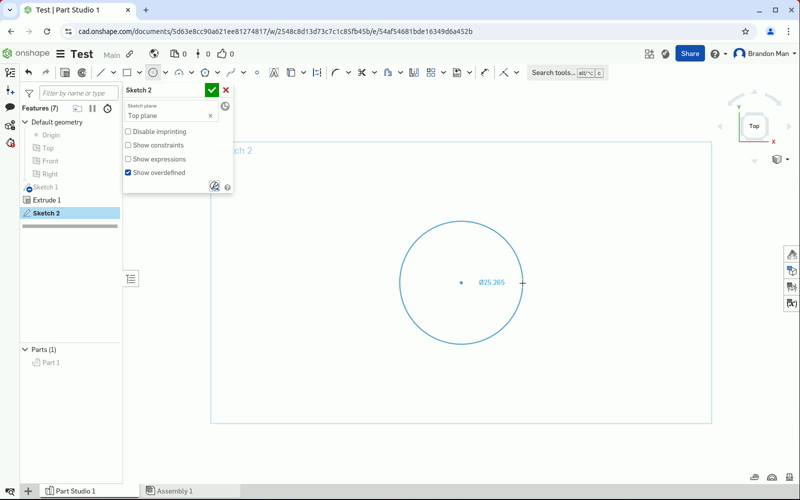
click(522, 282)
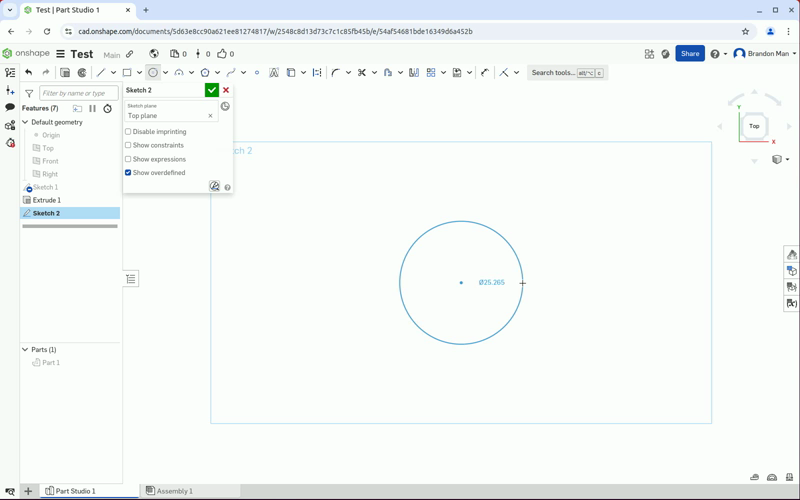
key(esc)
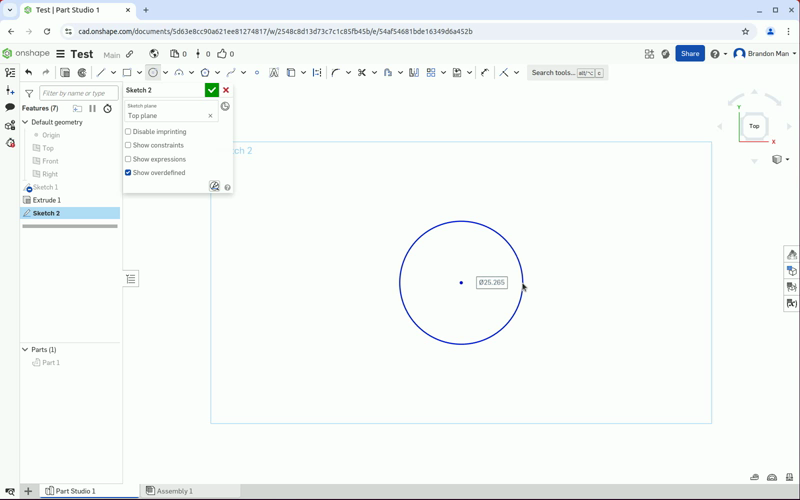
key(c)
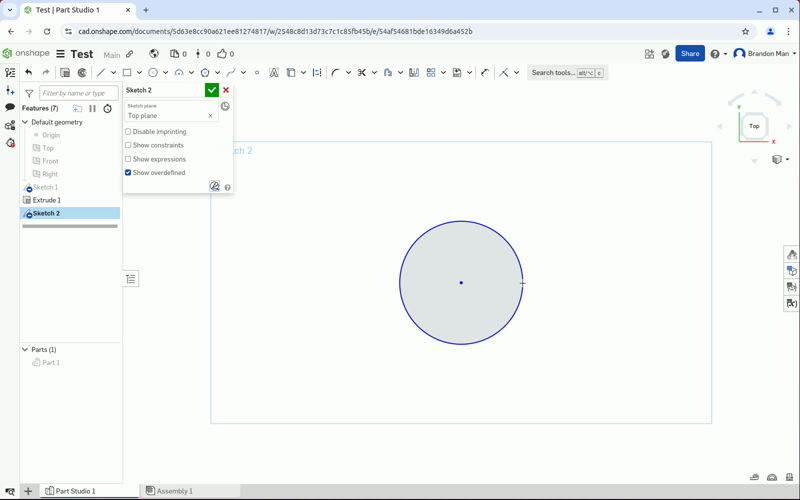
key_down(shift)
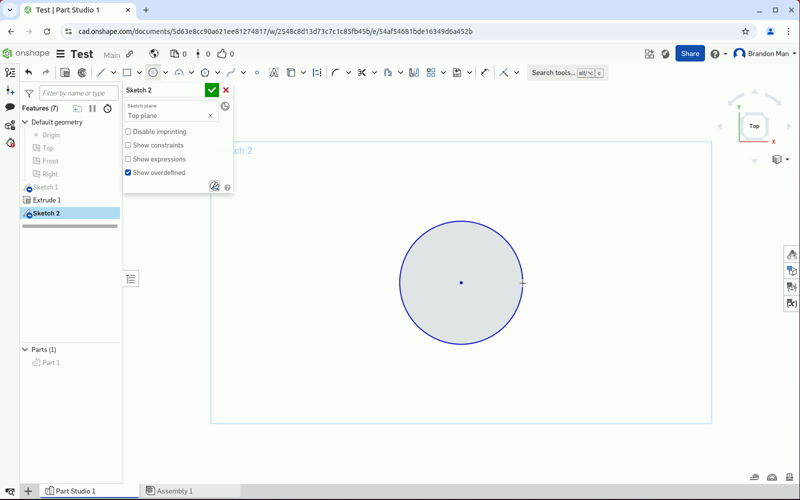
mouse_move(461, 282)
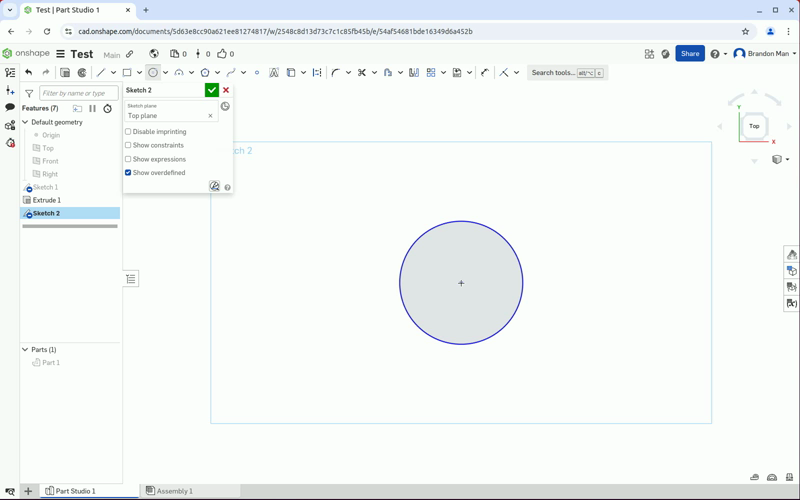
click(461, 282)
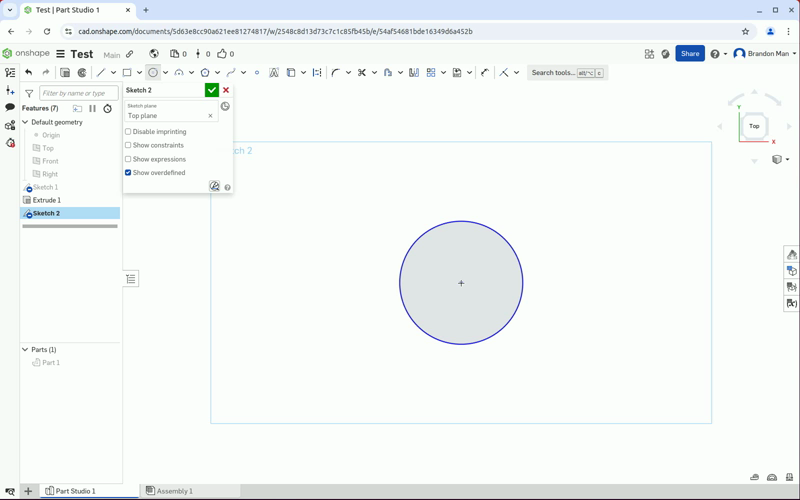
key_up(shift)
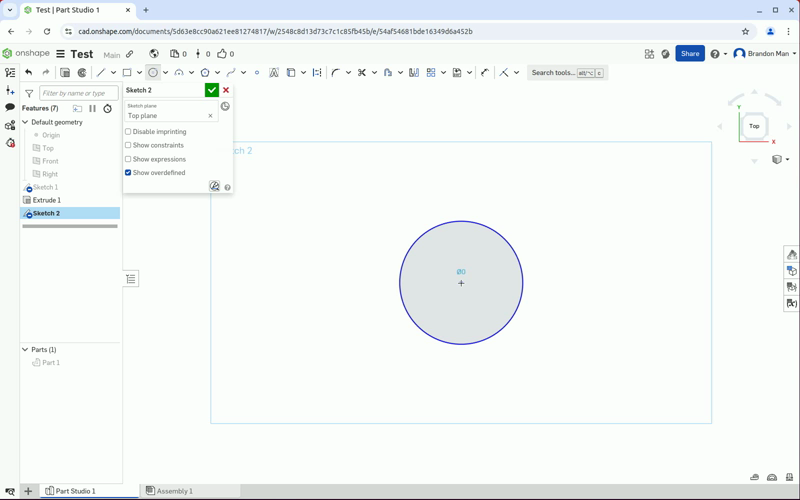
mouse_move(467, 282)
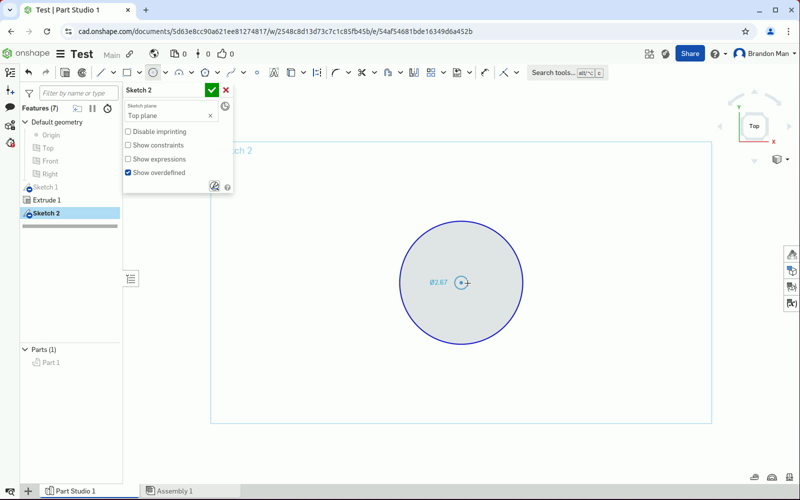
click(467, 282)
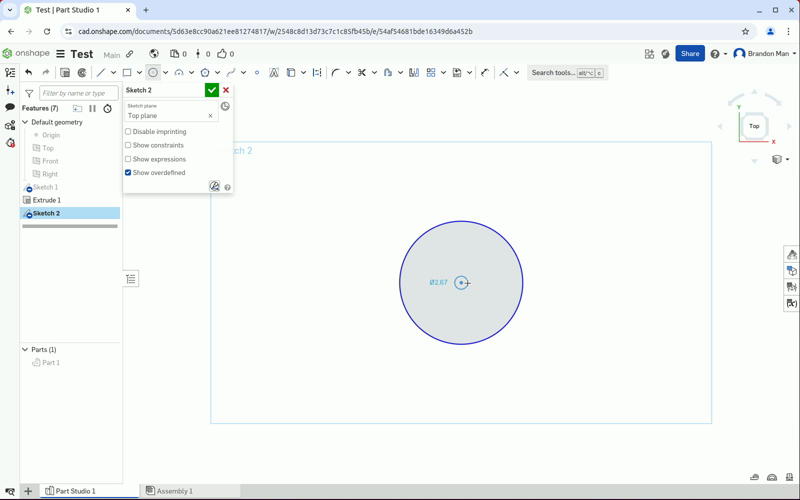
key(esc)
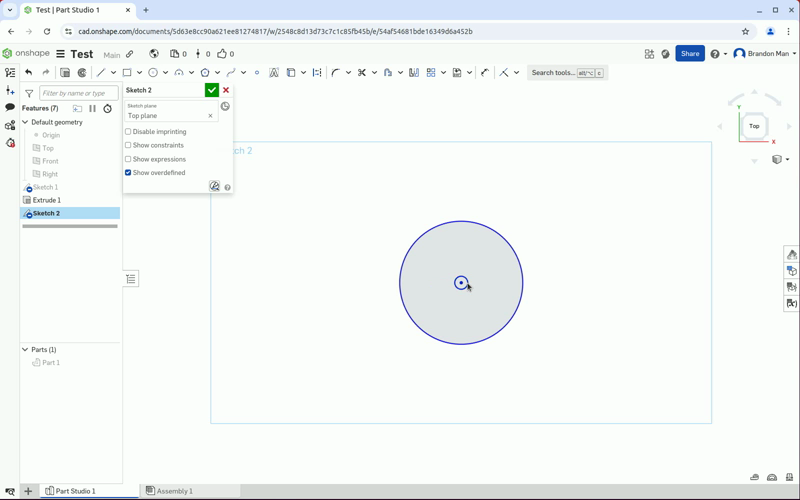
mouse_move(478, 272)
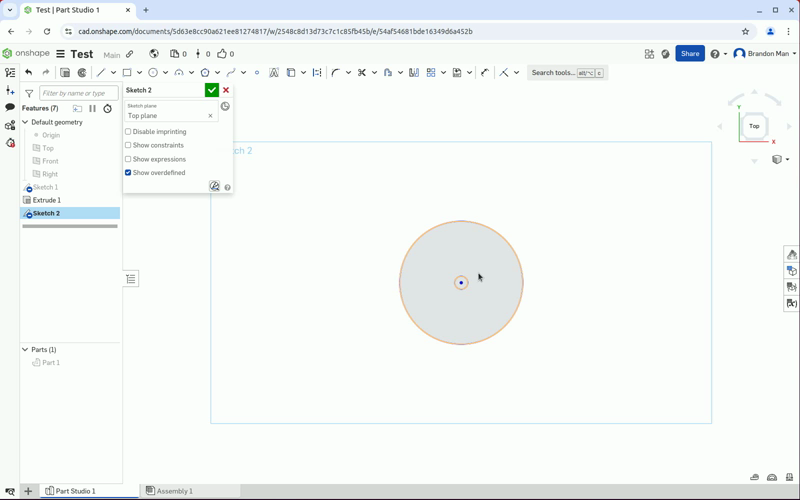
click(478, 272)
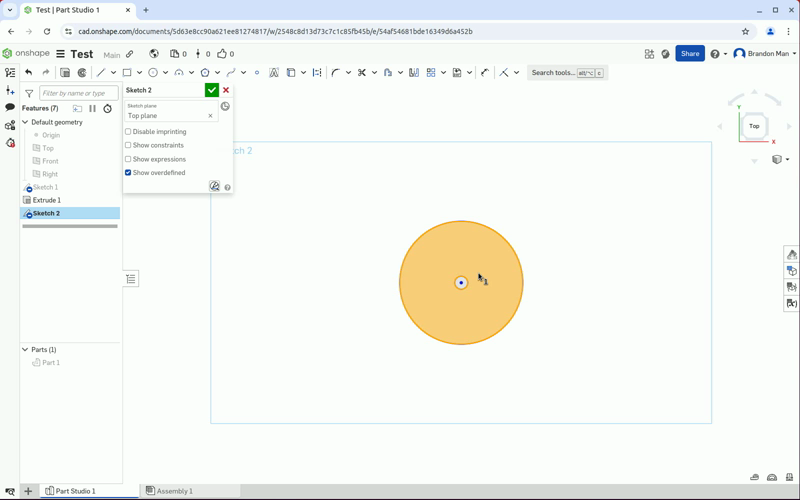
mouse_move(73, 352)
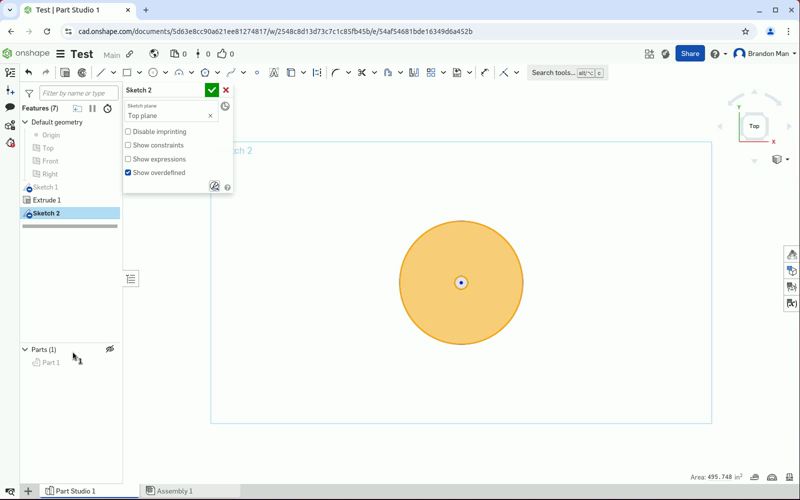
key(shift+y)
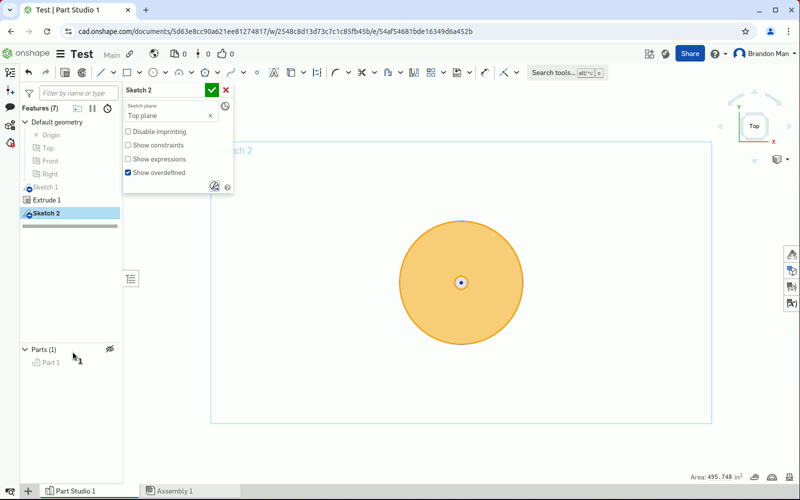
key(shift+e)
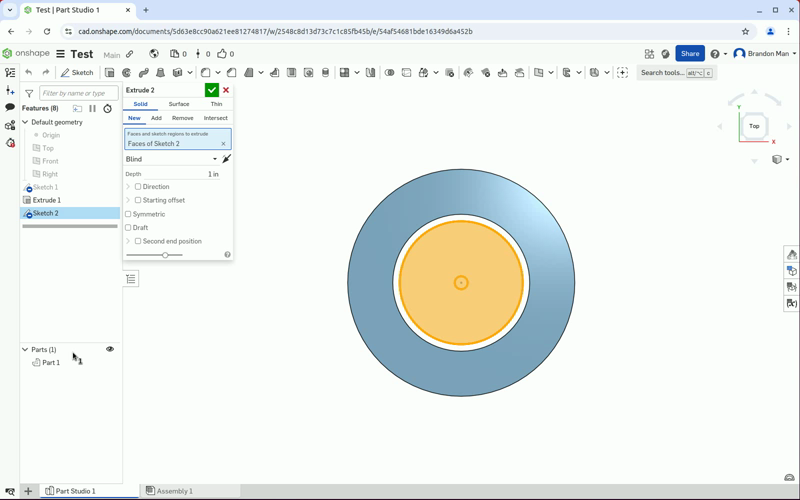
mouse_move(143, 106)
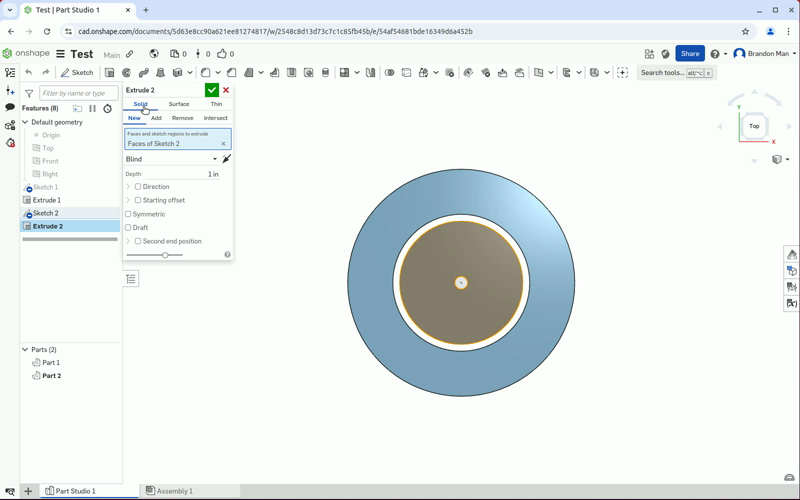
click(143, 106)
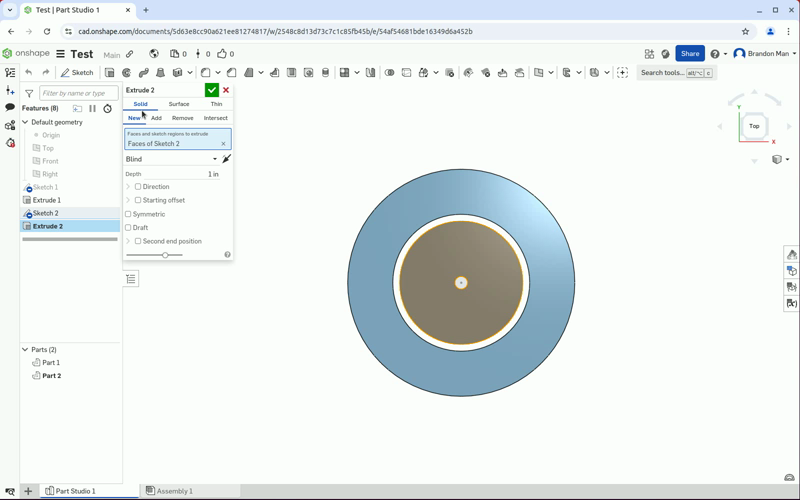
mouse_move(137, 120)
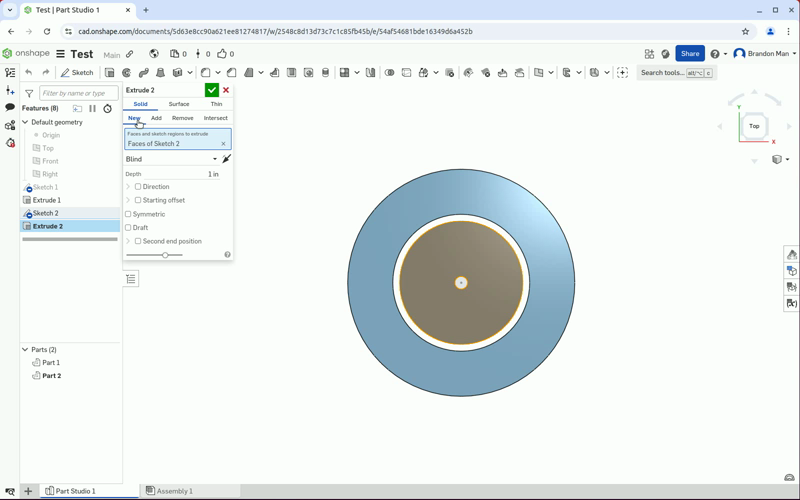
click(137, 120)
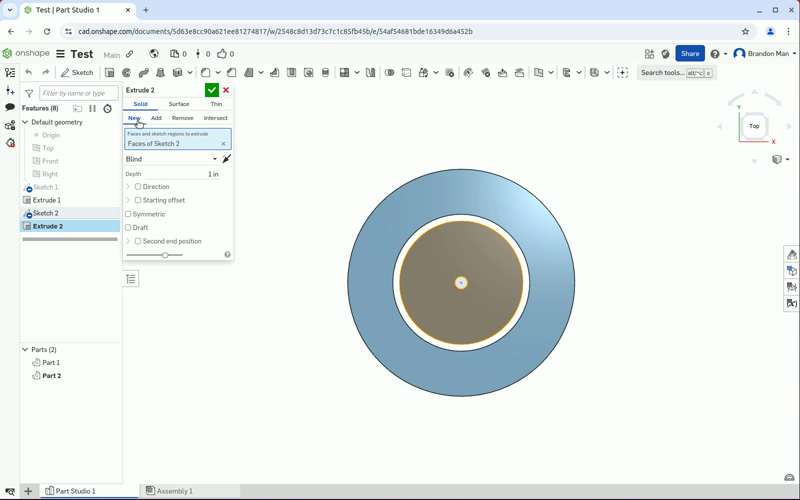
key(tab, 4)
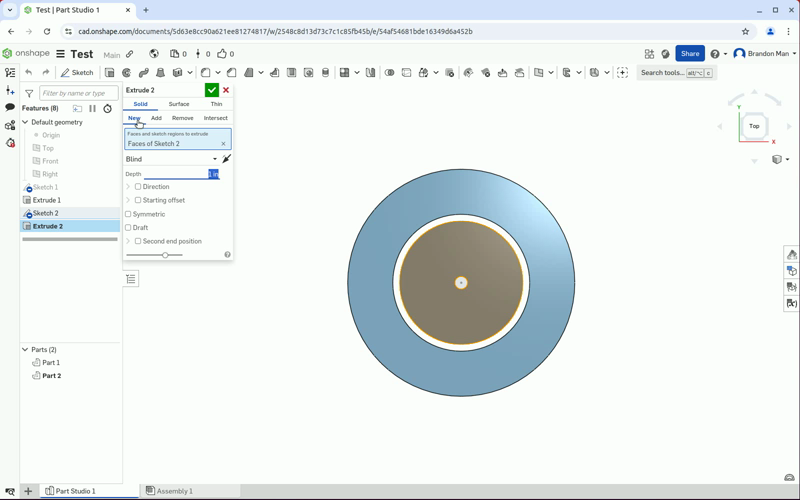
text(1.685)
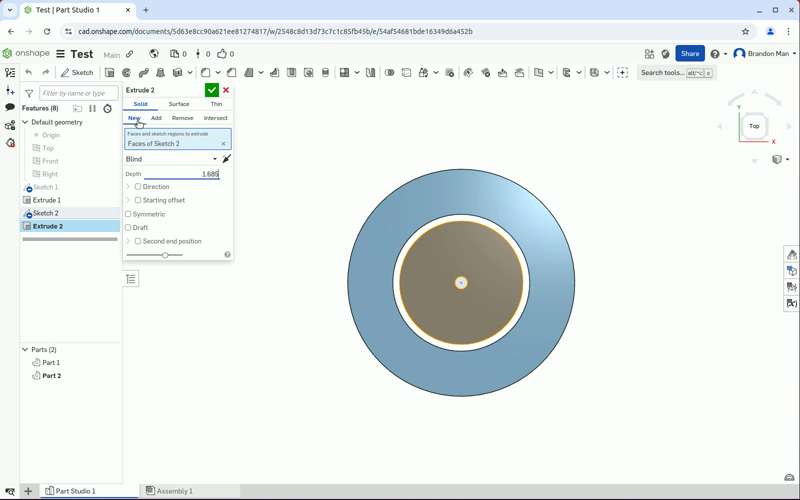
key(enter)
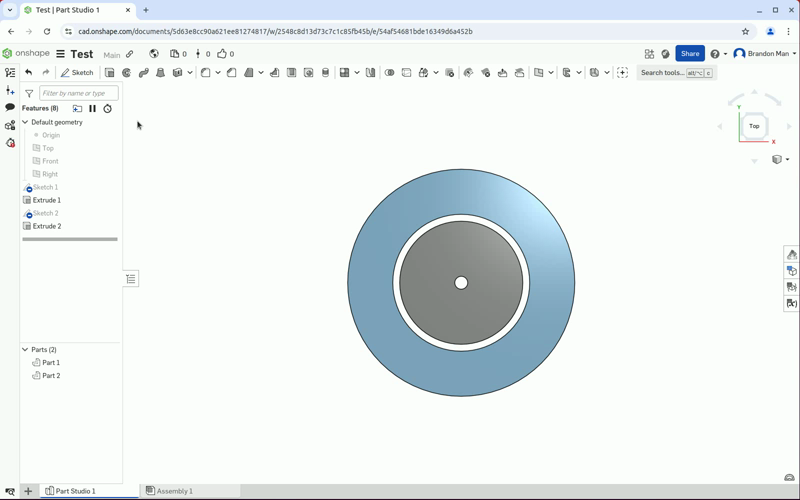
key(shift+h)
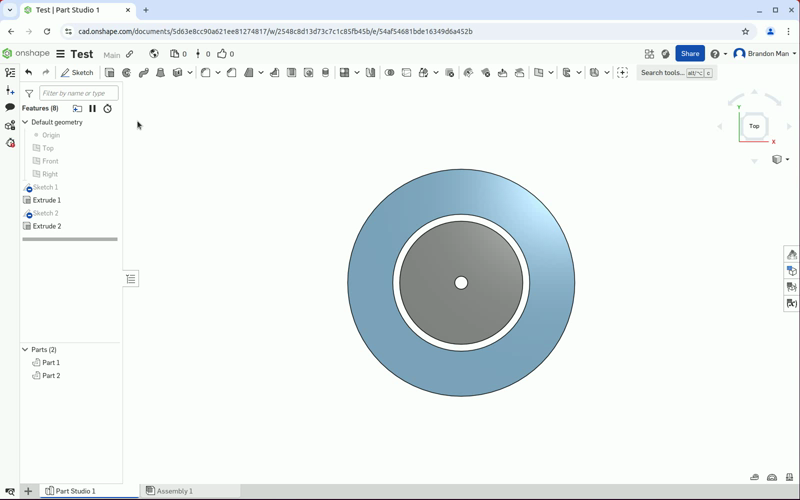
key(shift+h)
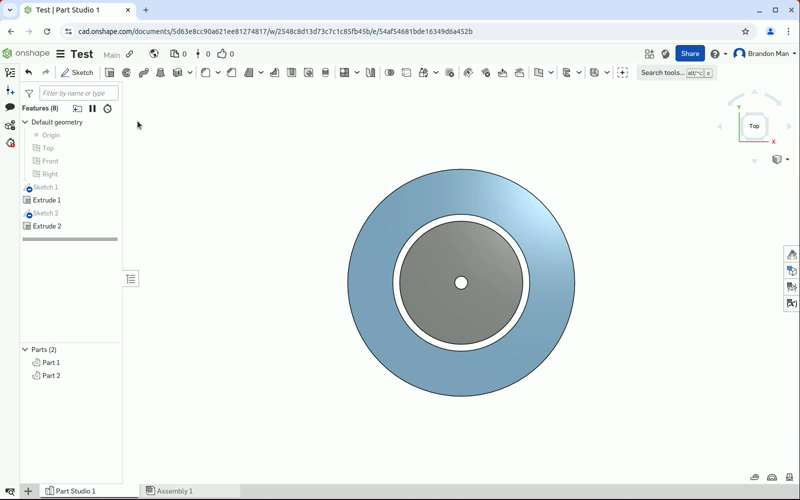
mouse_move(73, 189)
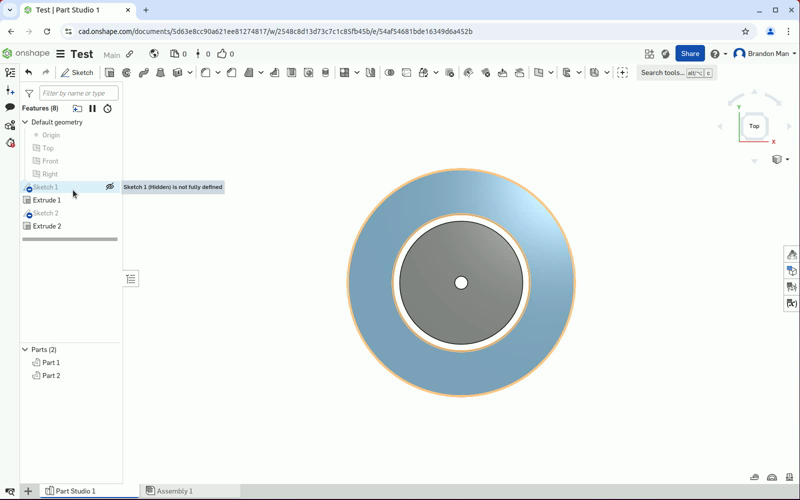
click(73, 189)
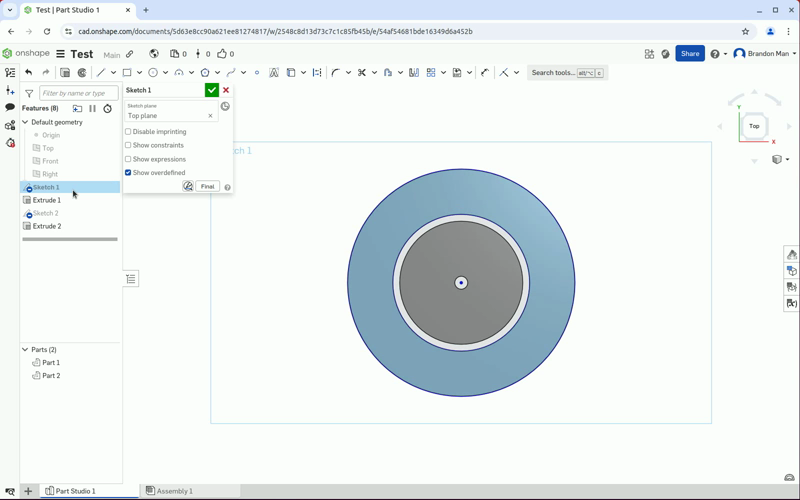
mouse_move(229, 92)
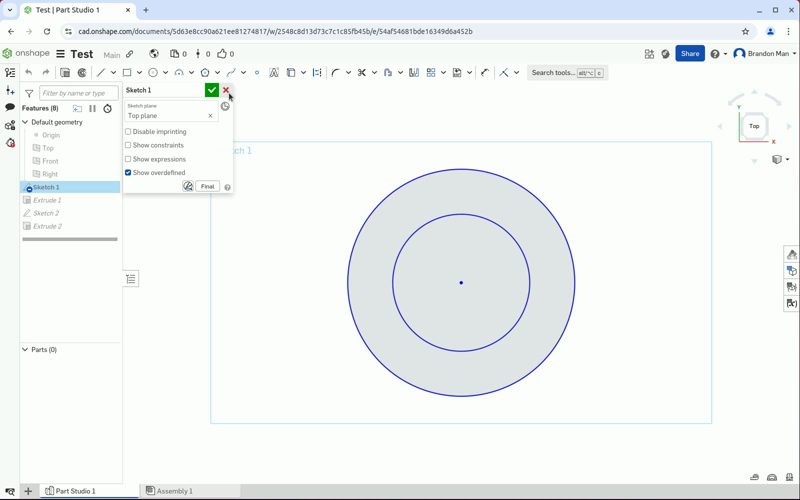
click(229, 92)
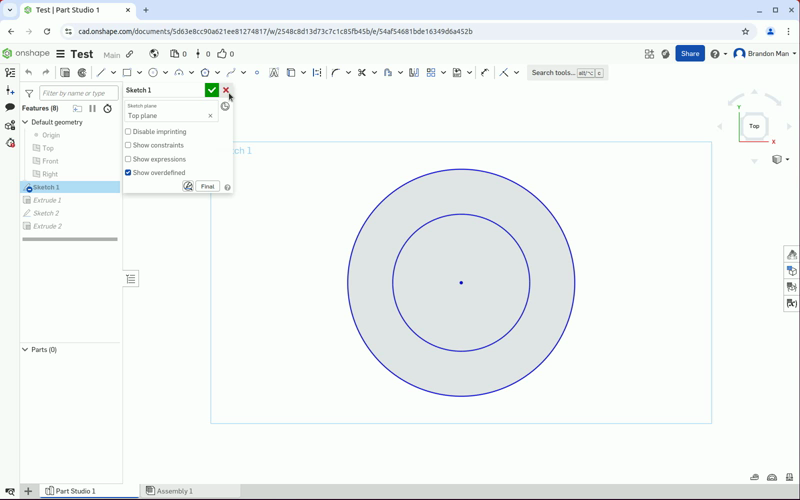
key(shift+s)
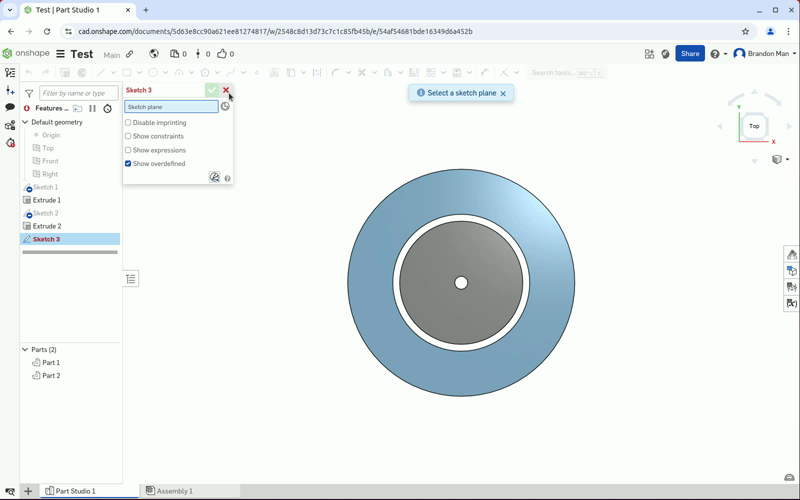
mouse_move(73, 150)
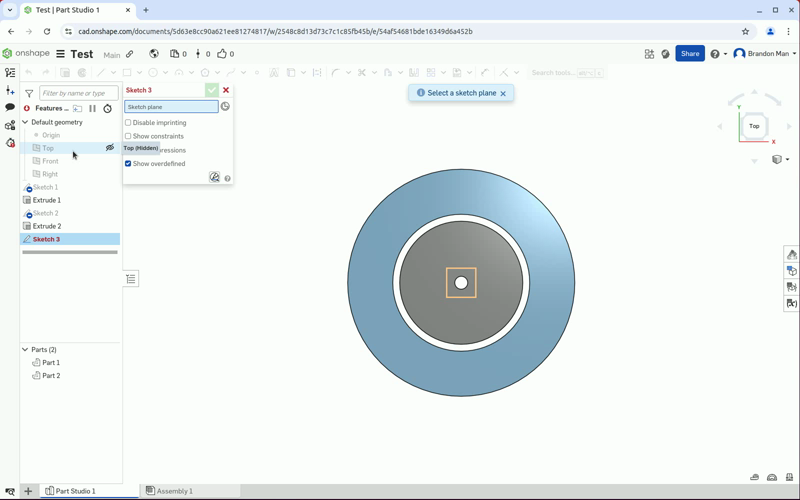
click(73, 150)
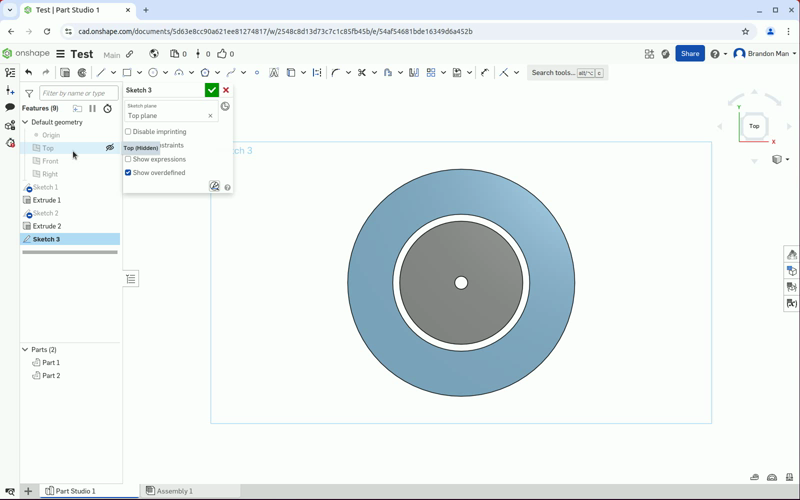
mouse_move(73, 352)
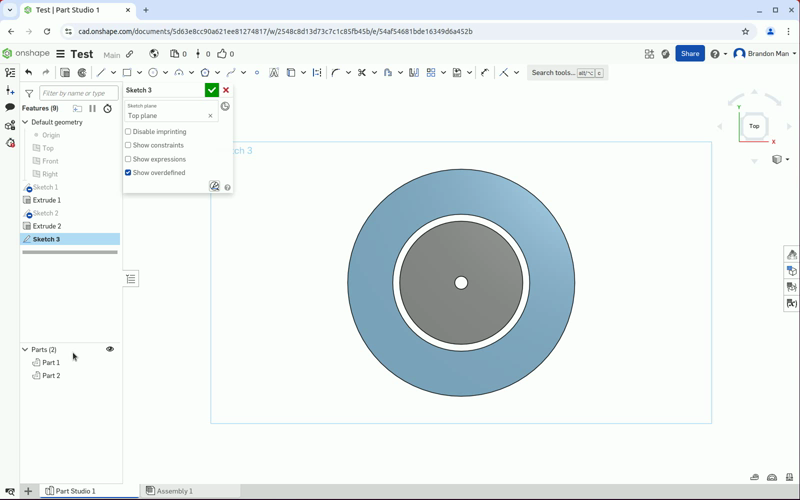
key(y)
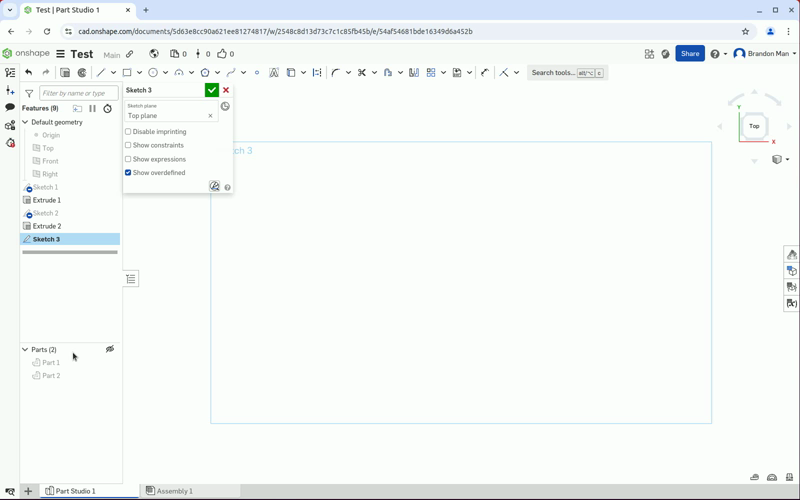
key(c)
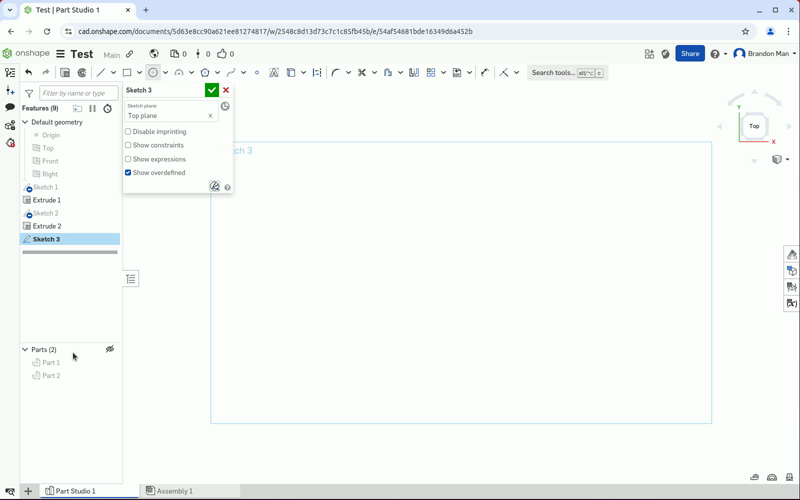
key_down(shift)
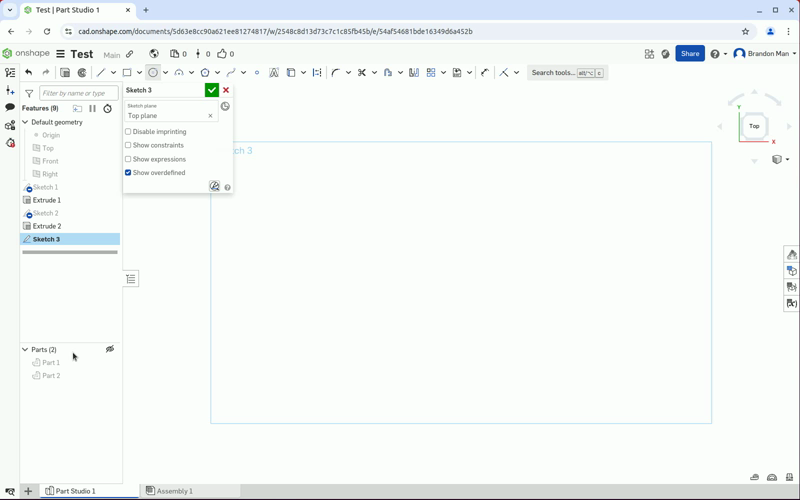
mouse_move(461, 282)
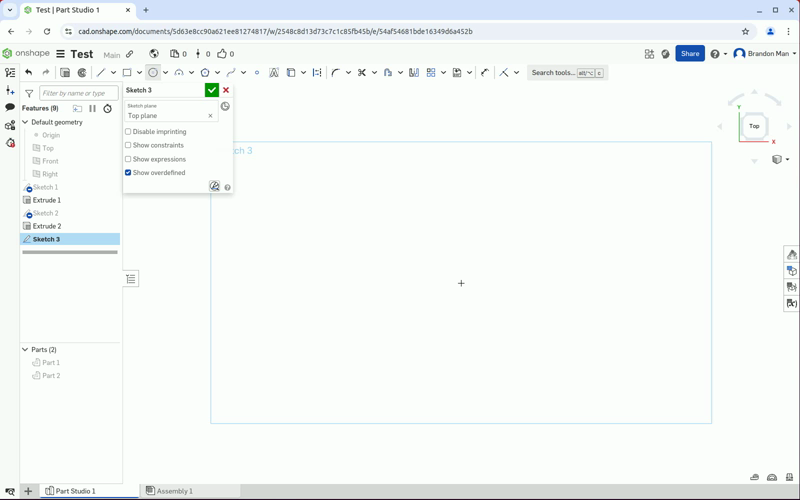
click(461, 282)
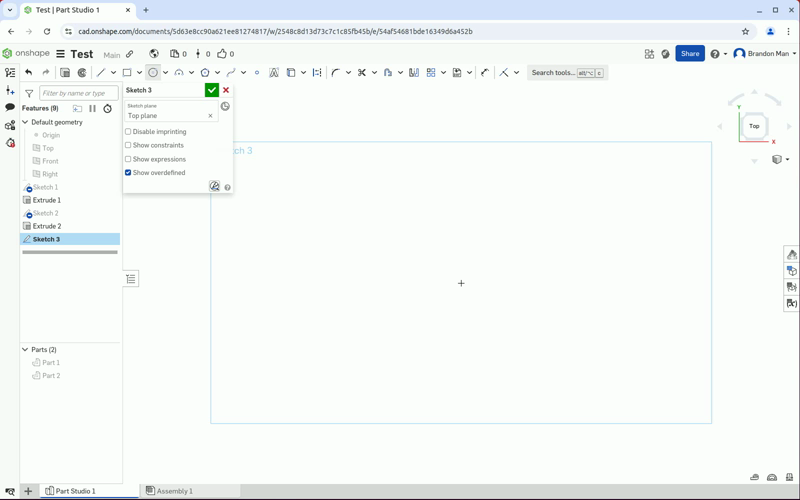
key_up(shift)
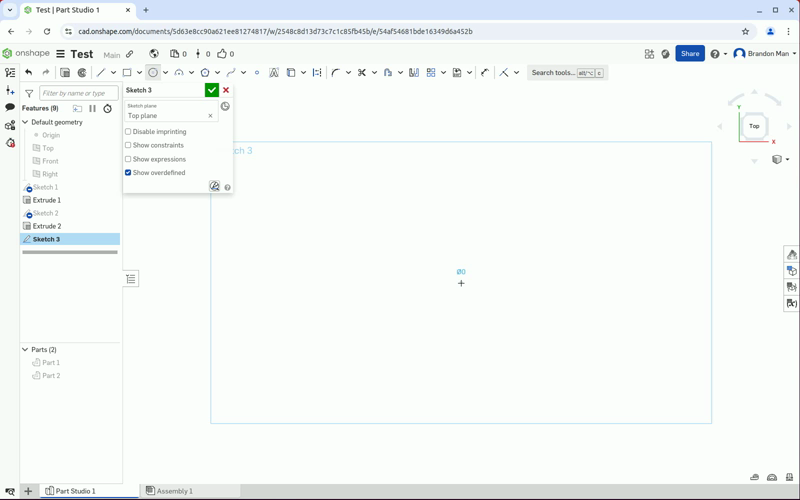
mouse_move(531, 282)
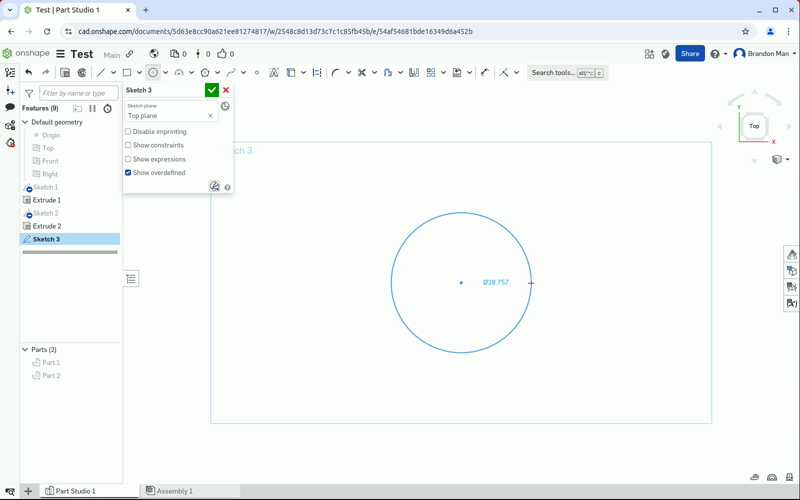
click(531, 282)
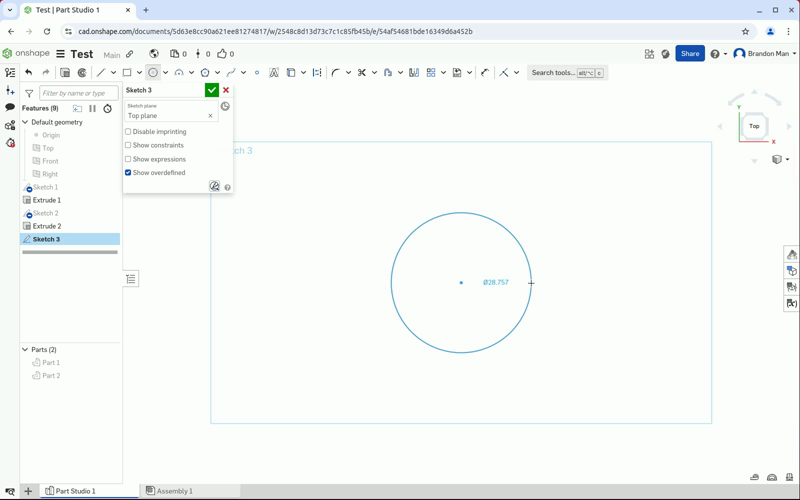
key(esc)
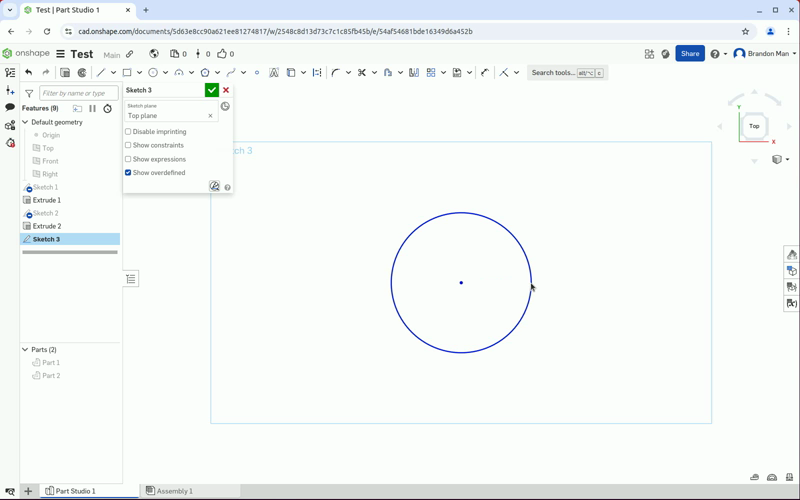
key(c)
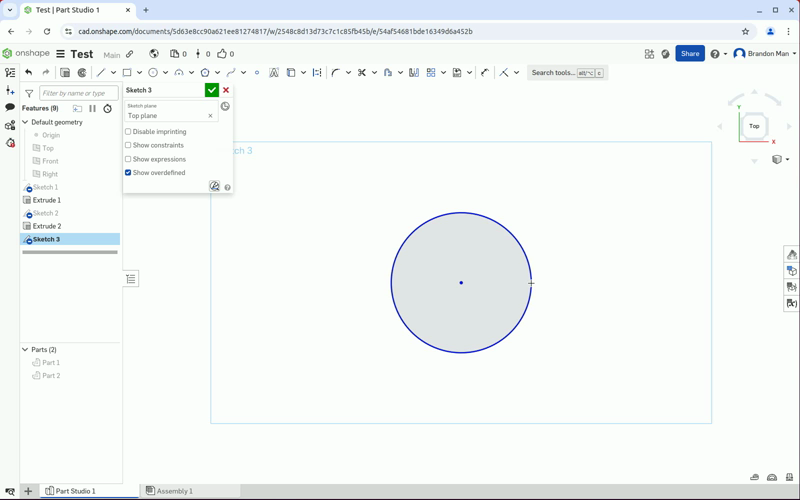
key_down(shift)
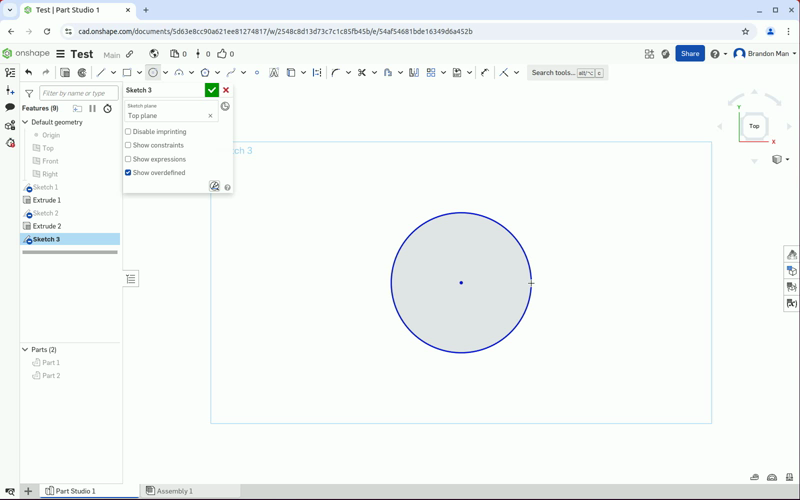
mouse_move(461, 282)
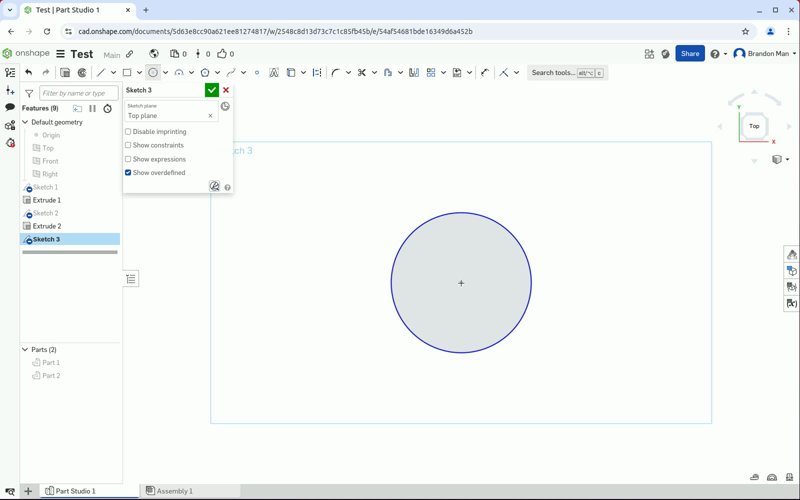
click(461, 282)
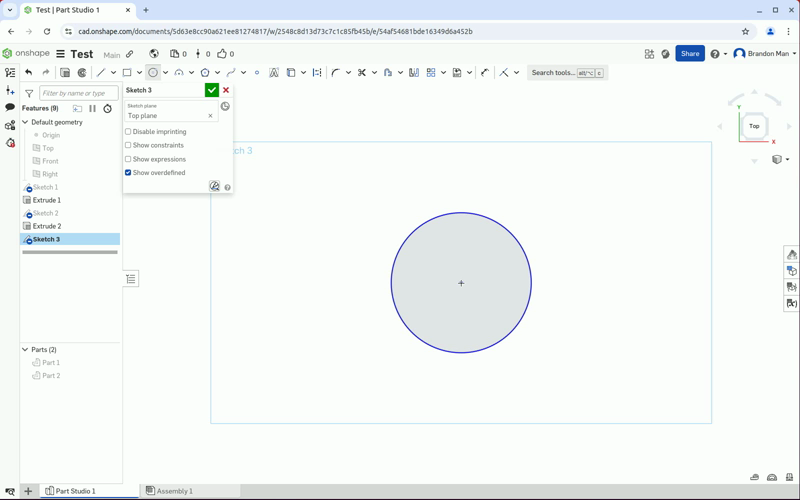
key_up(shift)
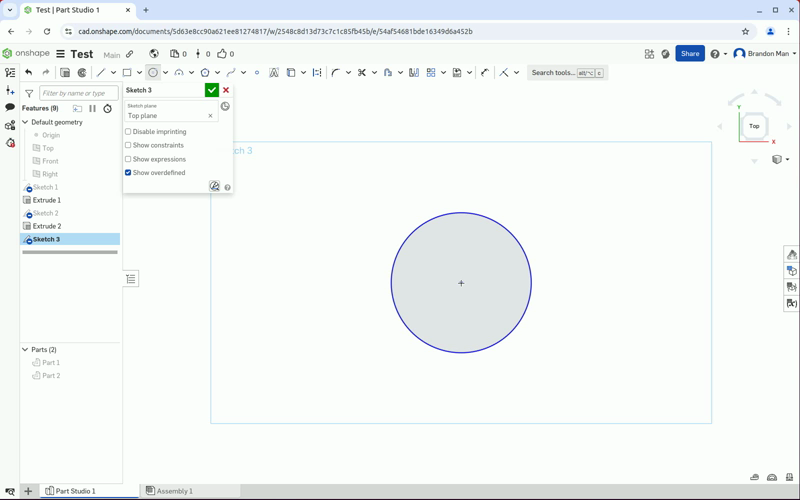
mouse_move(523, 282)
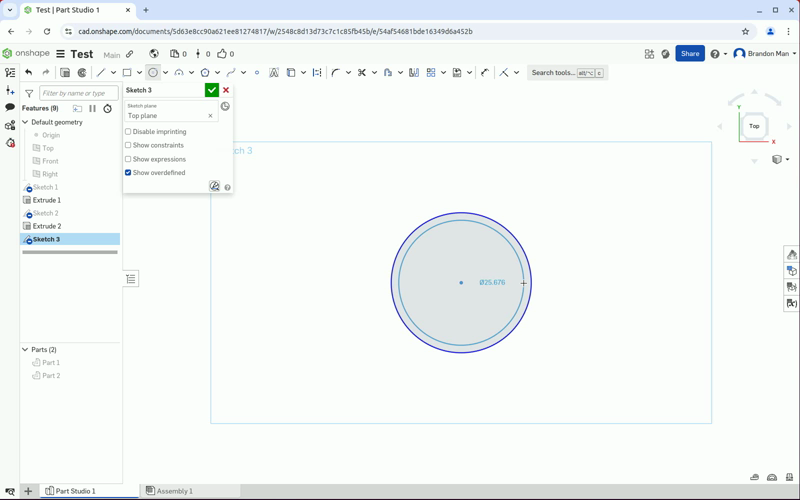
click(523, 282)
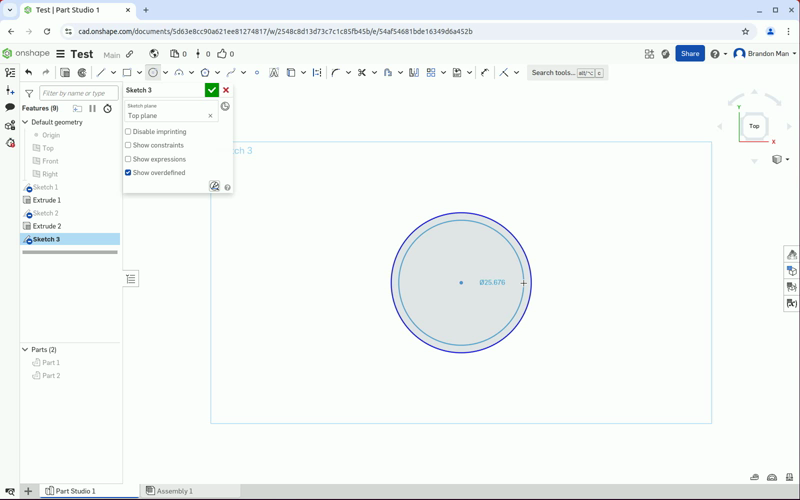
key(esc)
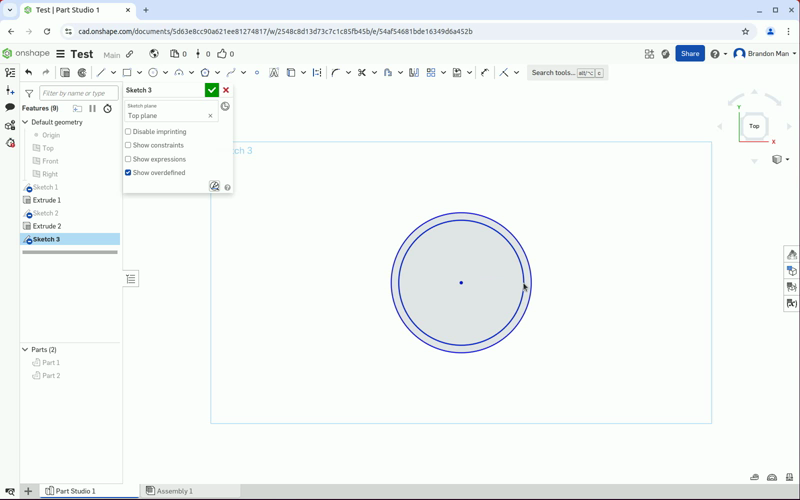
mouse_move(396, 268)
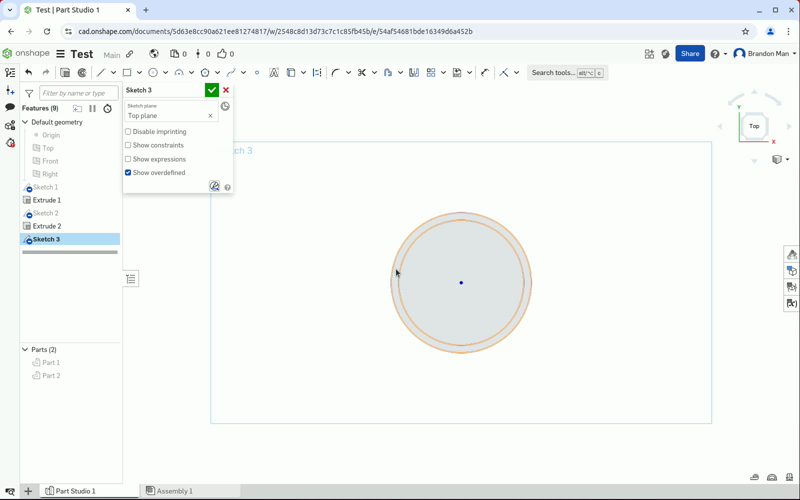
click(396, 268)
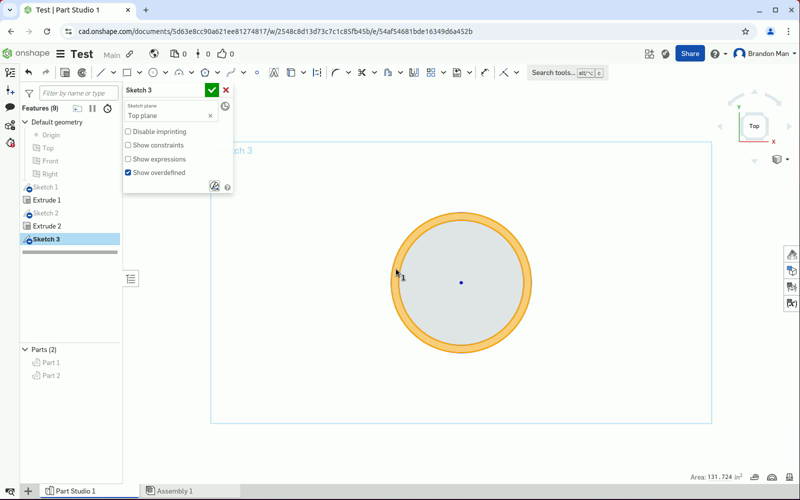
mouse_move(73, 352)
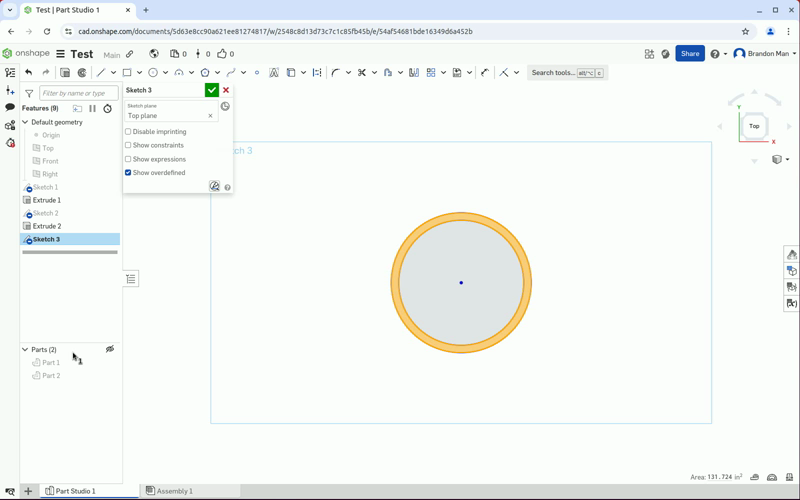
key(shift+y)
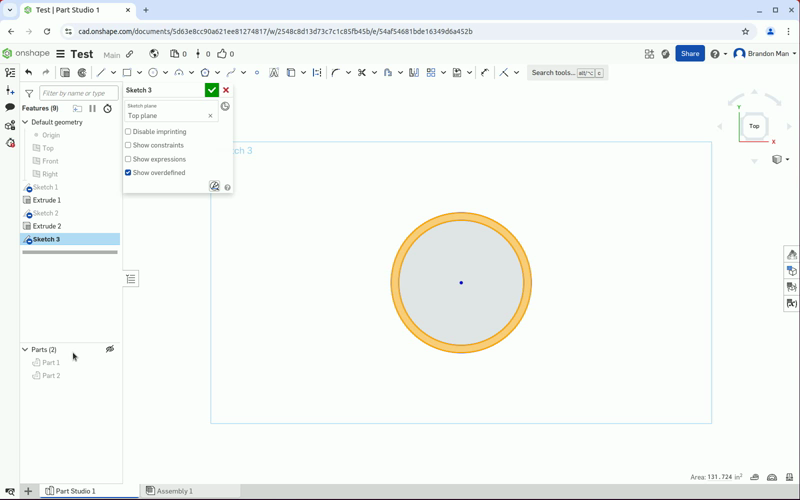
key(shift+e)
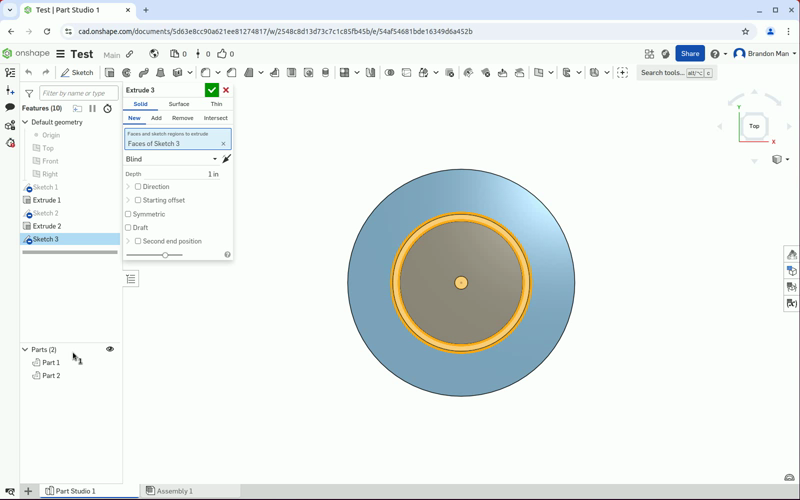
mouse_move(143, 106)
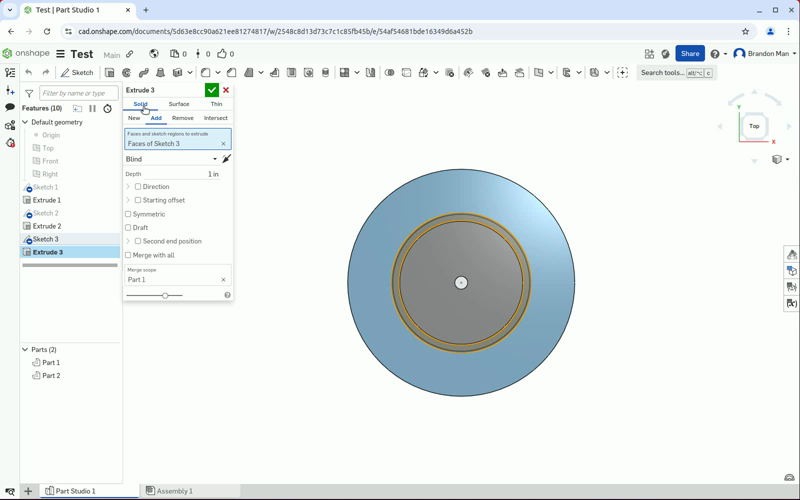
click(143, 106)
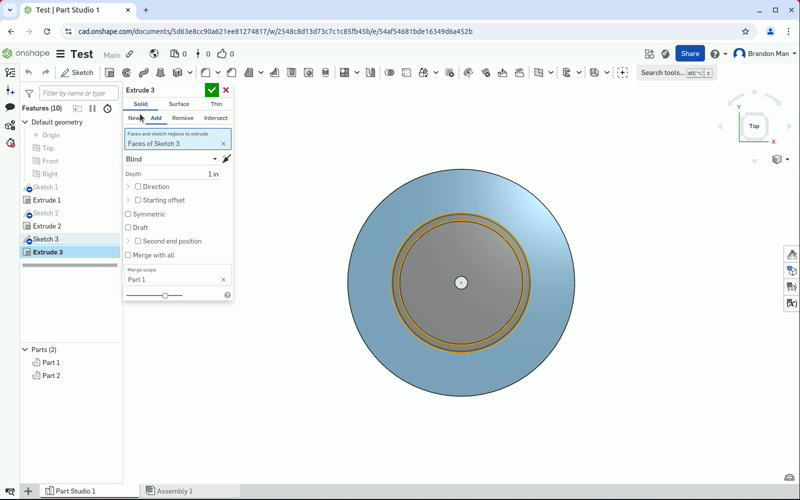
mouse_move(137, 120)
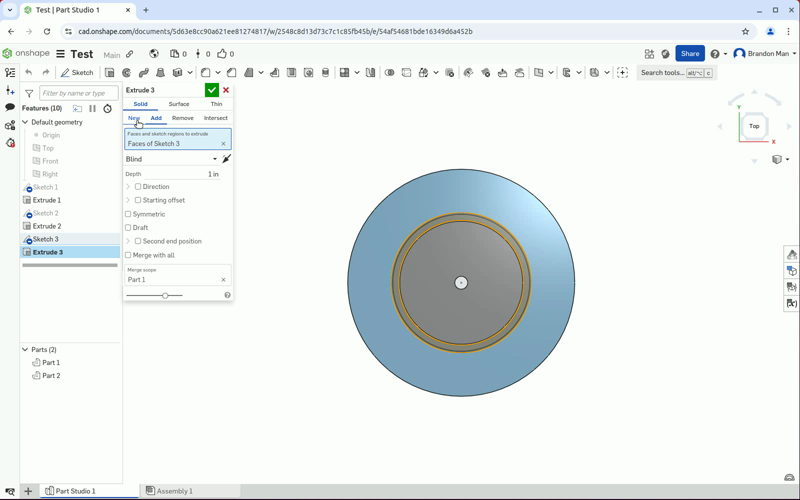
click(137, 120)
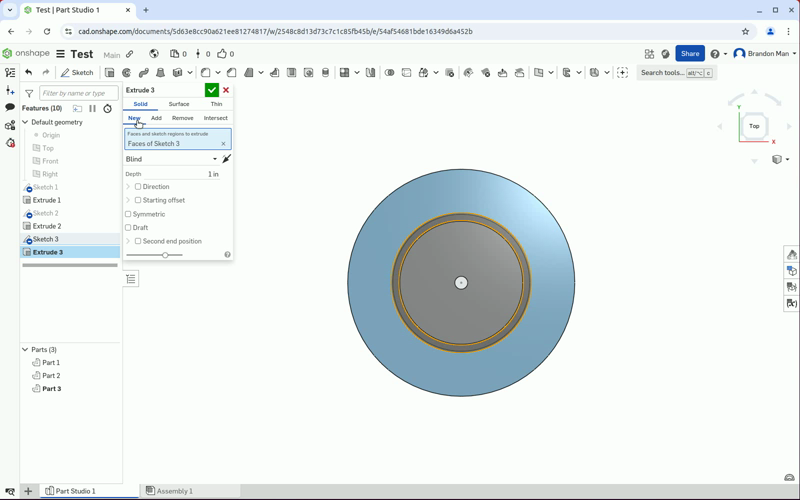
key(tab, 4)
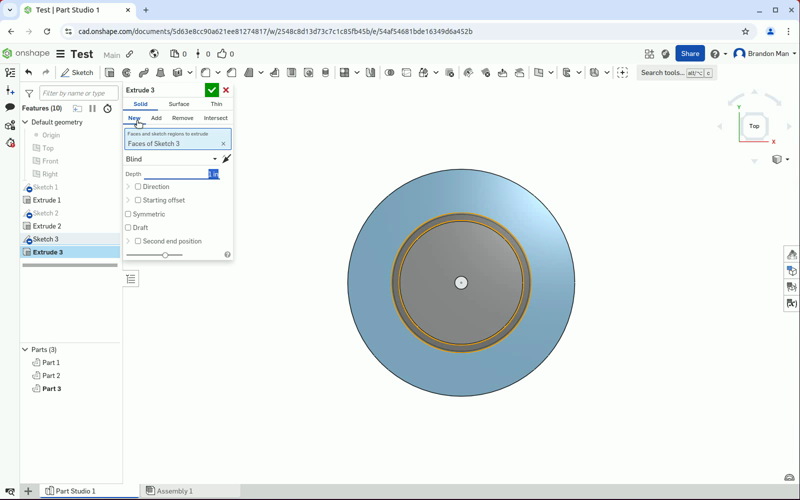
text(1.685)
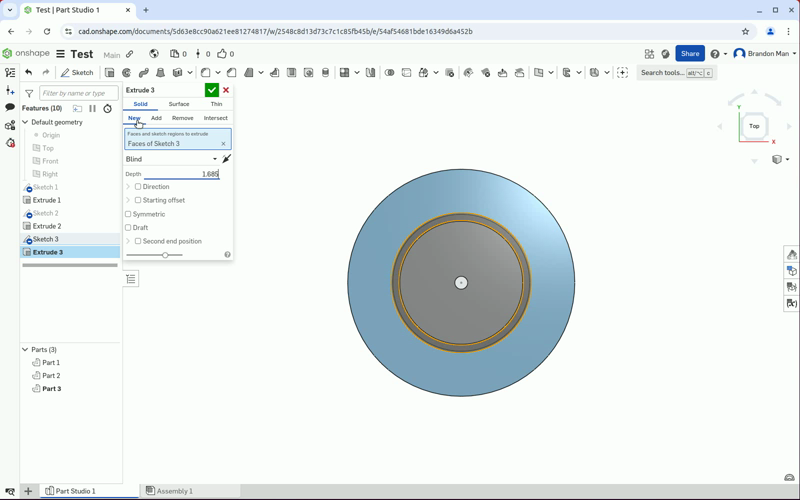
key(enter)
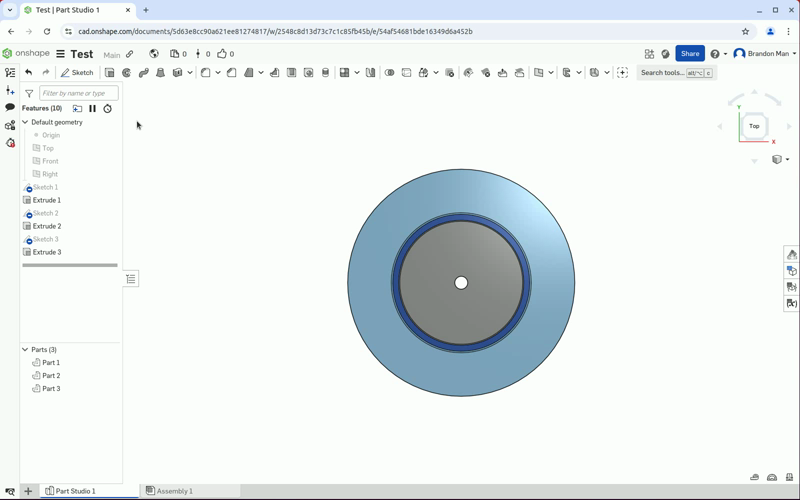
key(shift+h)
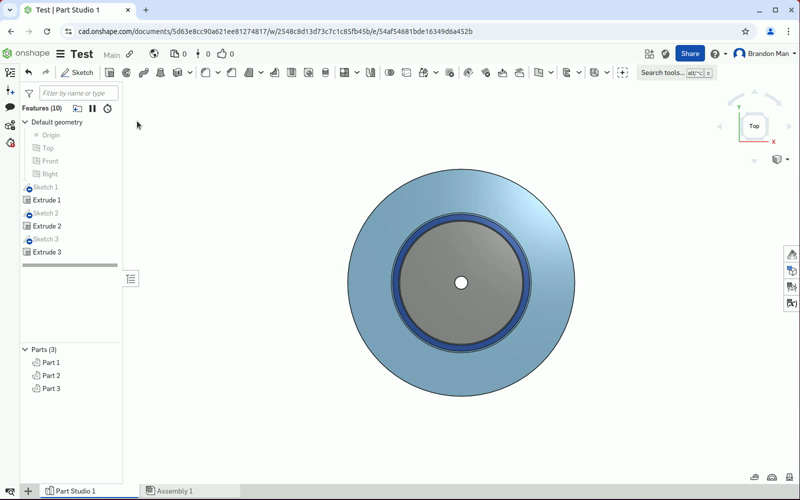
key(shift+h)
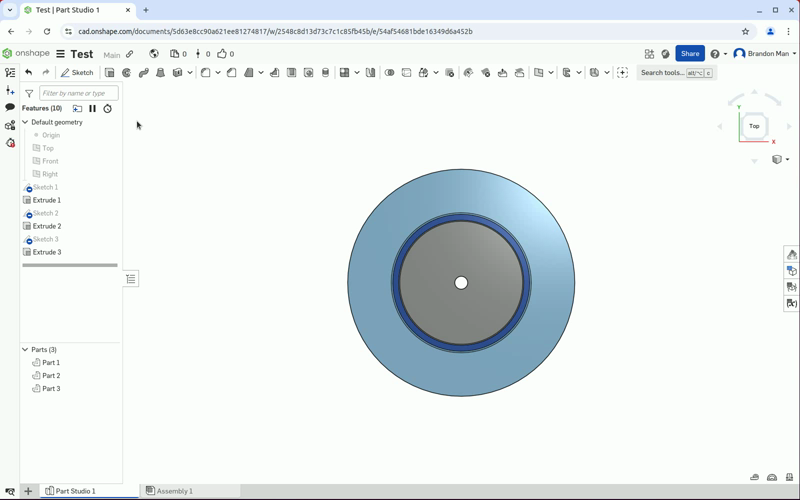
mouse_move(73, 189)
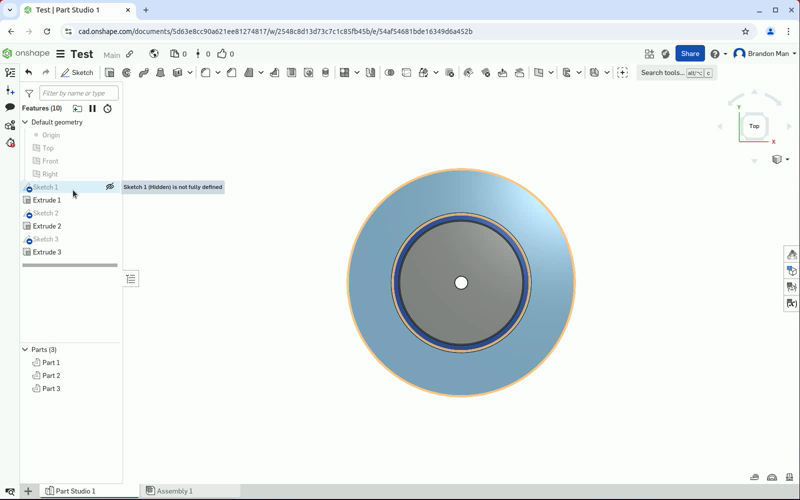
click(73, 189)
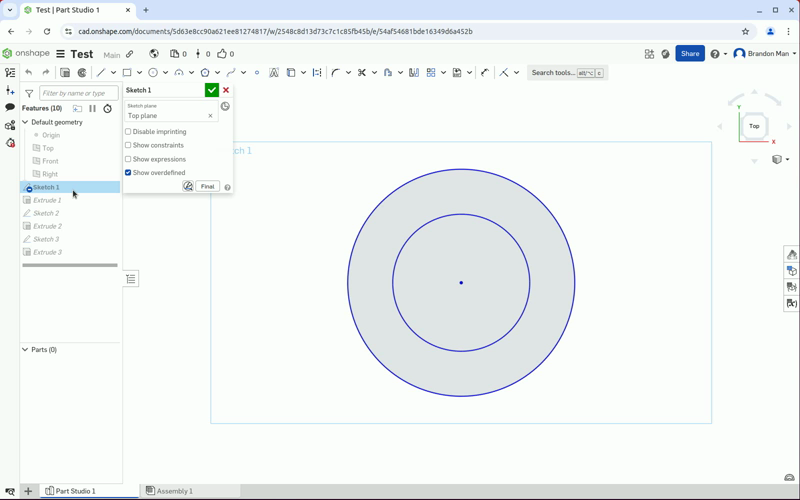
mouse_move(229, 92)
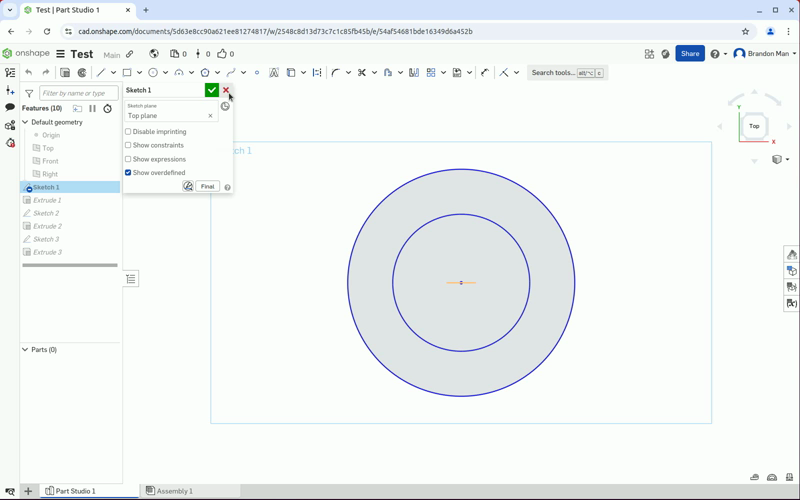
click(229, 92)
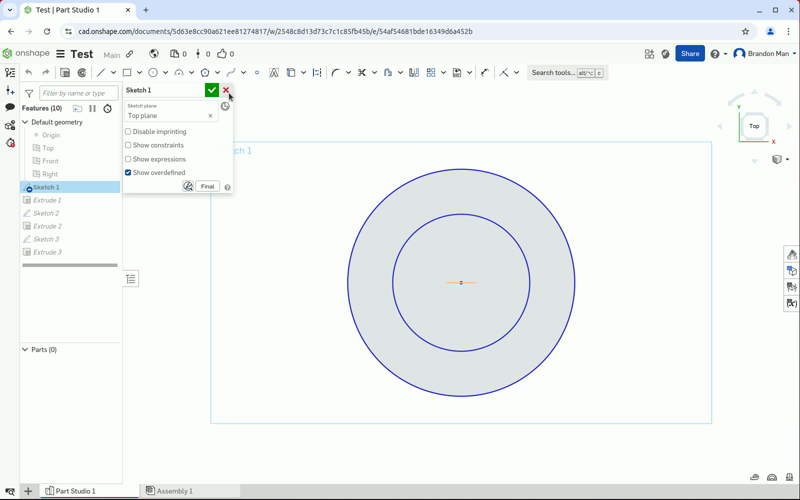
key(shift+s)
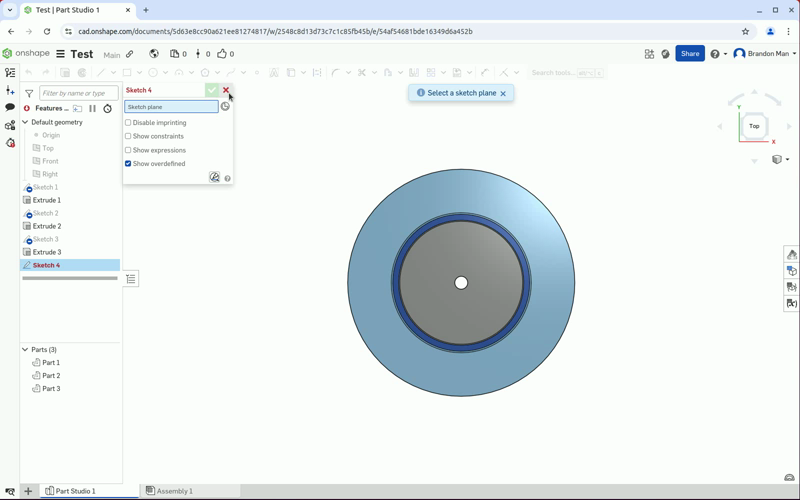
mouse_move(73, 150)
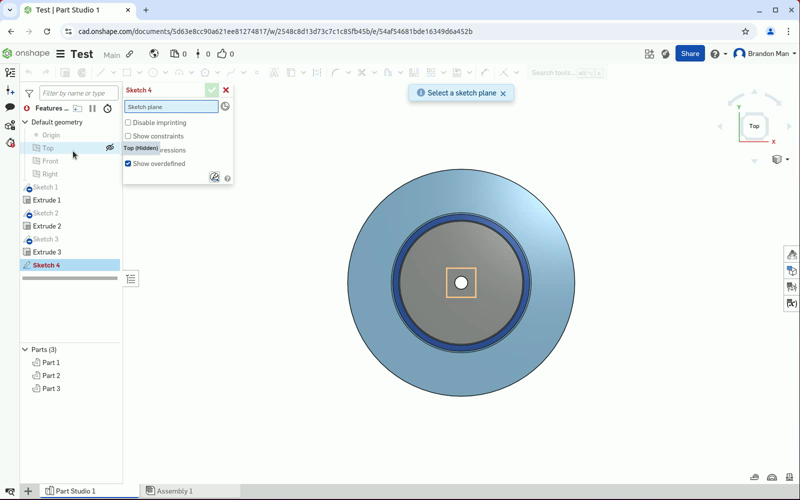
click(73, 150)
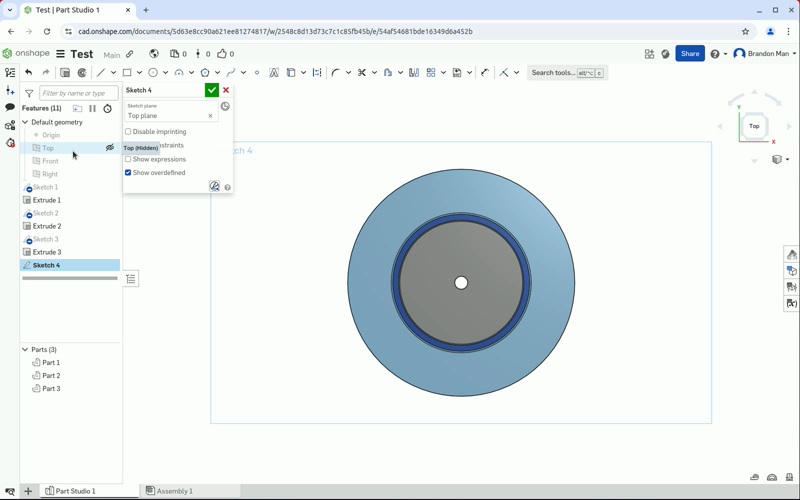
mouse_move(73, 352)
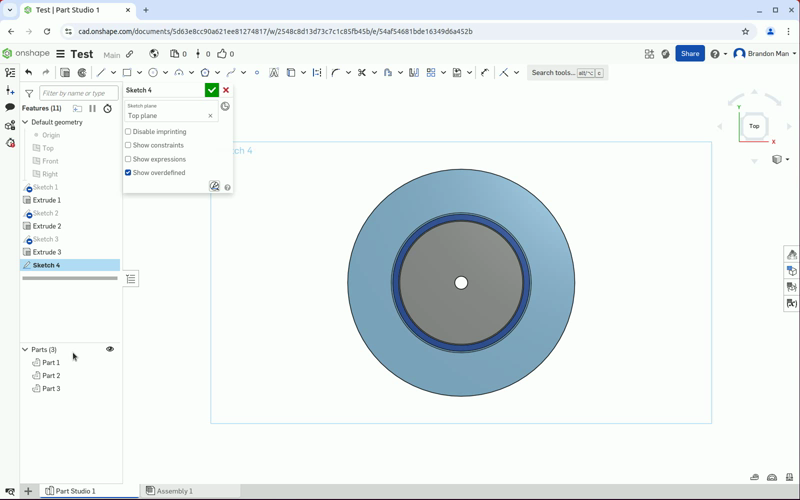
key(y)
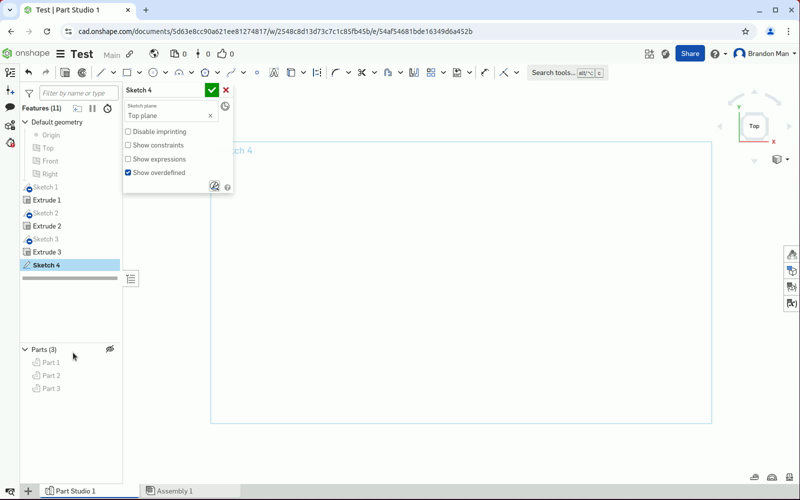
key(c)
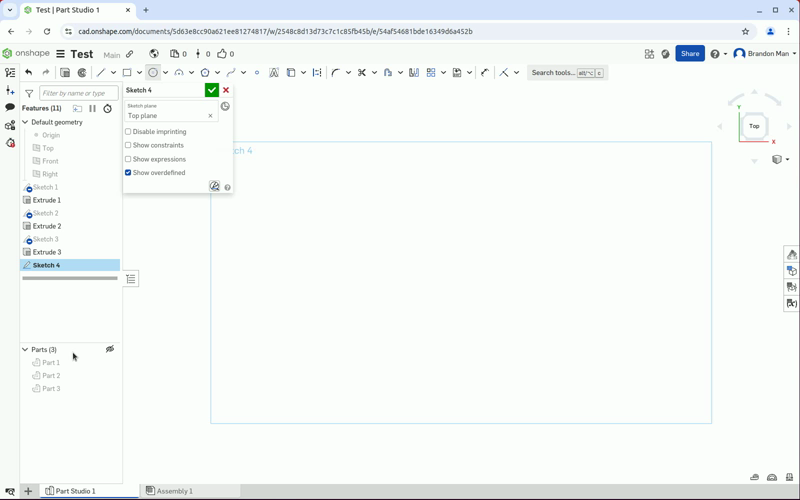
key_down(shift)
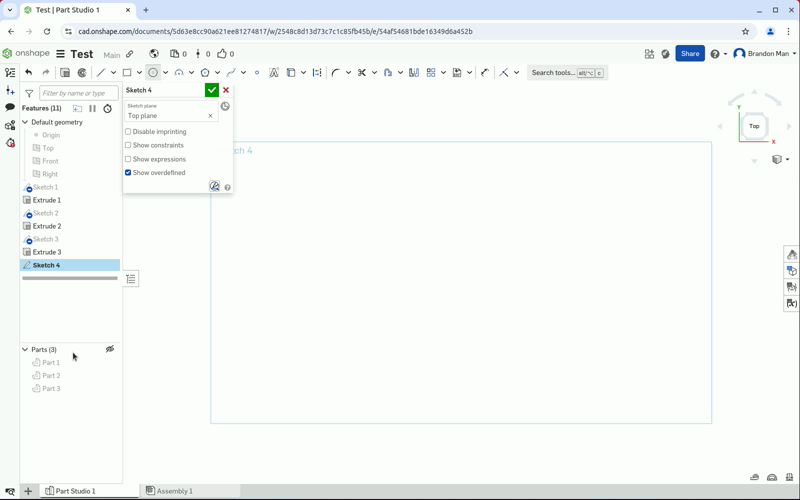
mouse_move(461, 282)
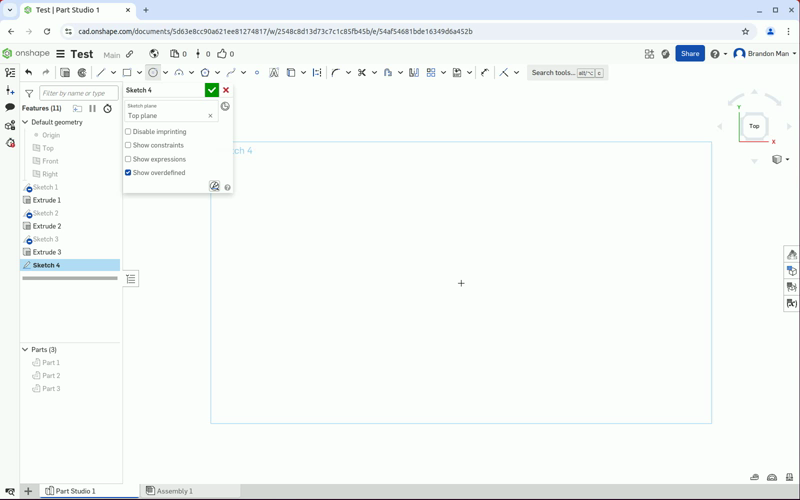
click(461, 282)
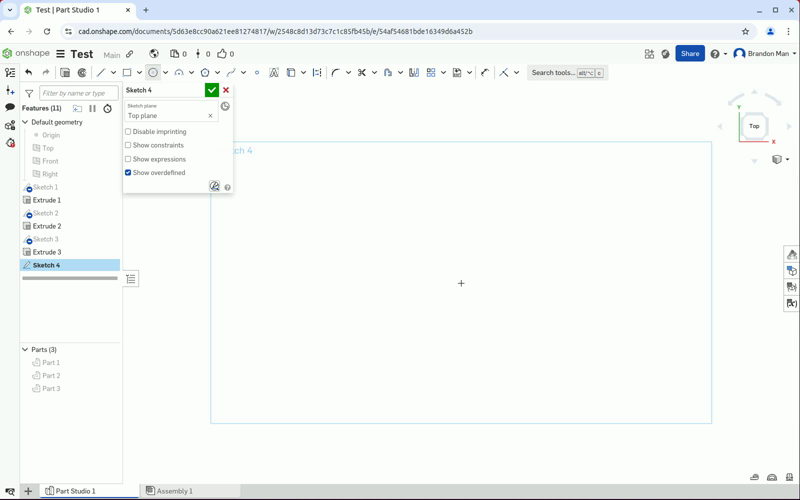
key_up(shift)
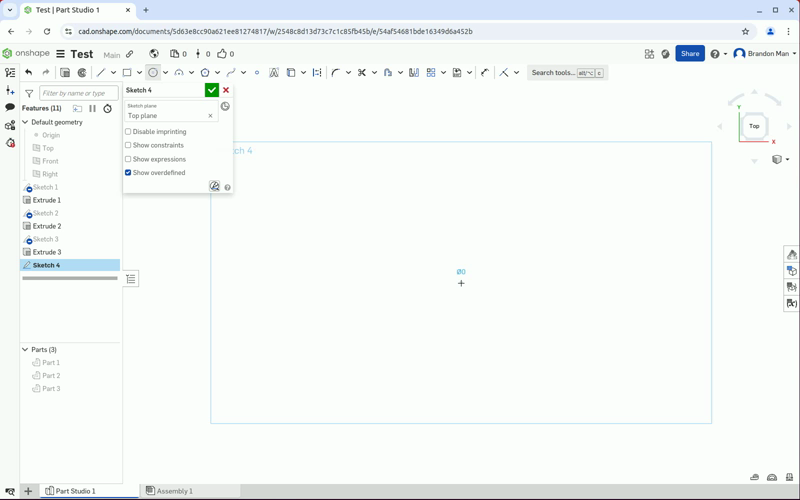
mouse_move(531, 282)
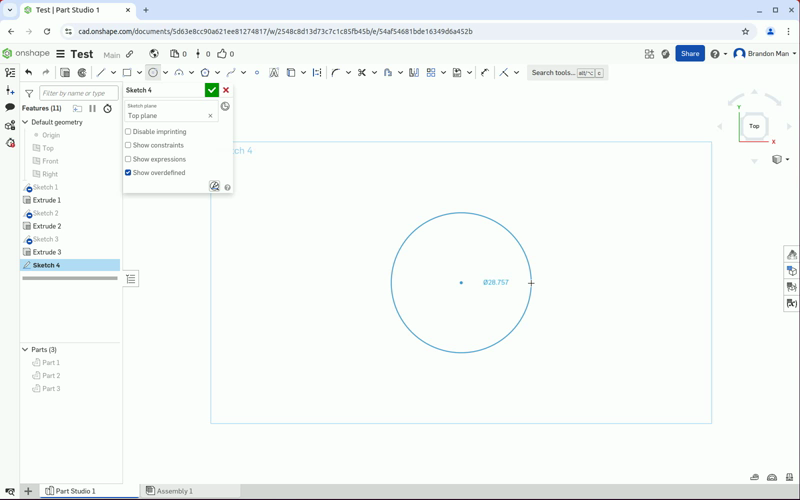
click(531, 282)
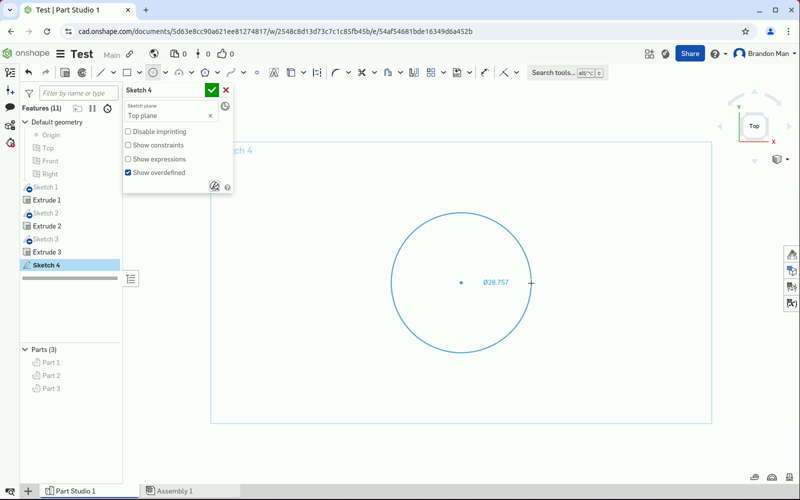
key(esc)
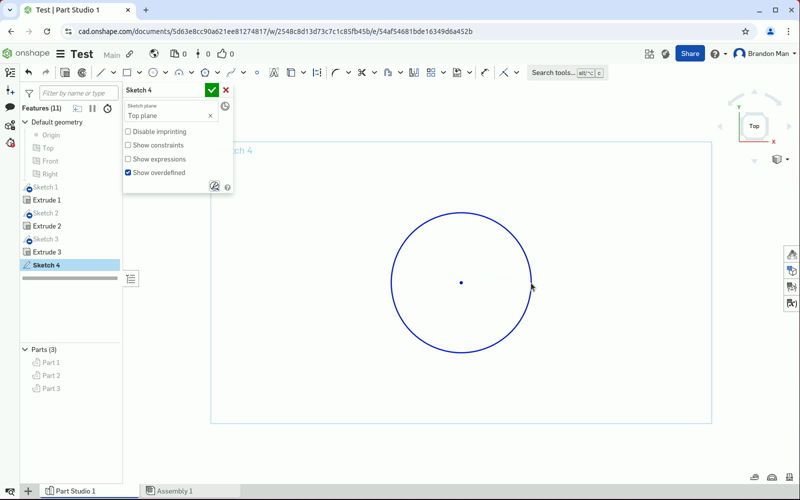
key(c)
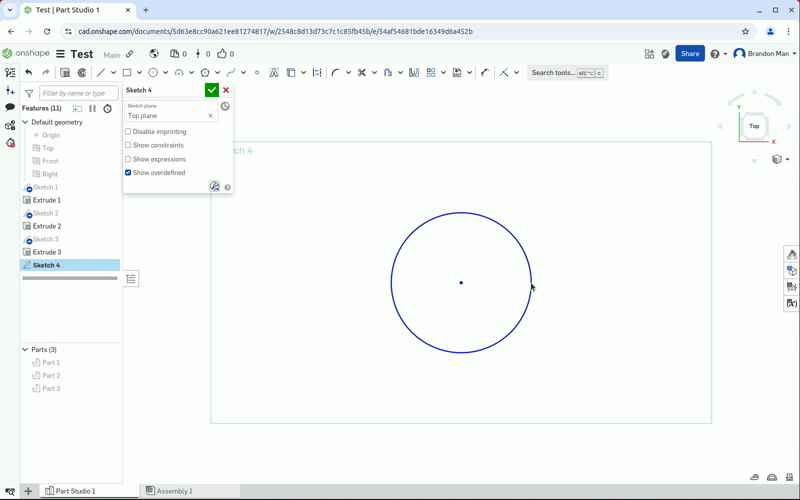
key_down(shift)
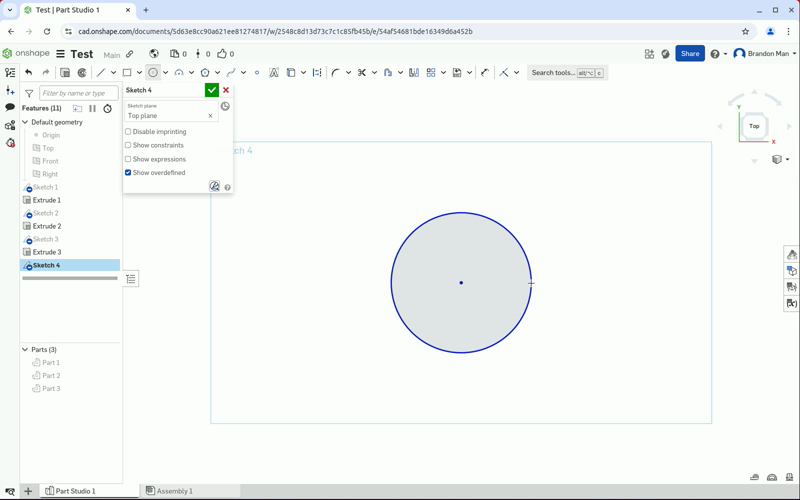
mouse_move(461, 282)
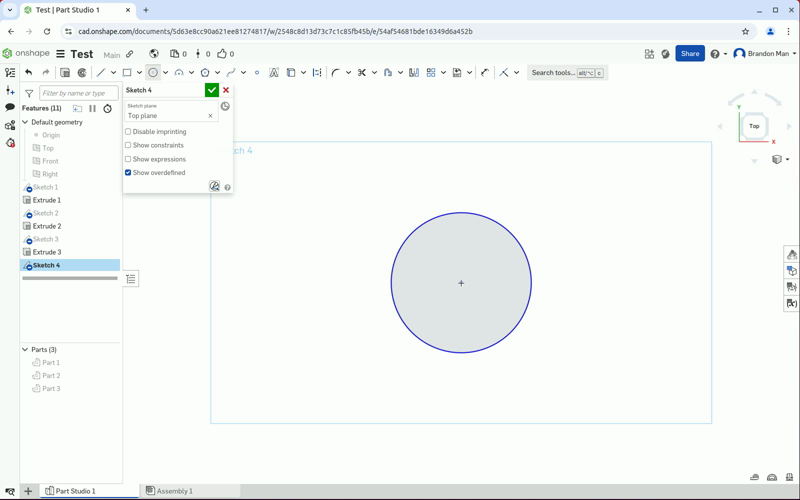
click(461, 282)
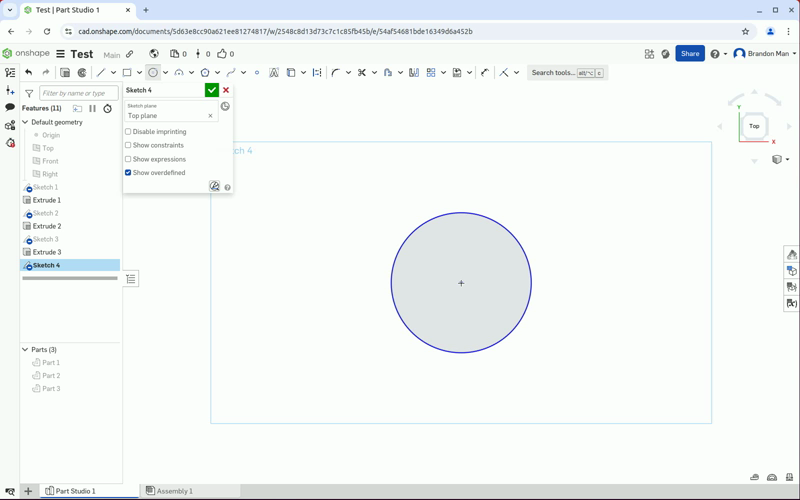
key_up(shift)
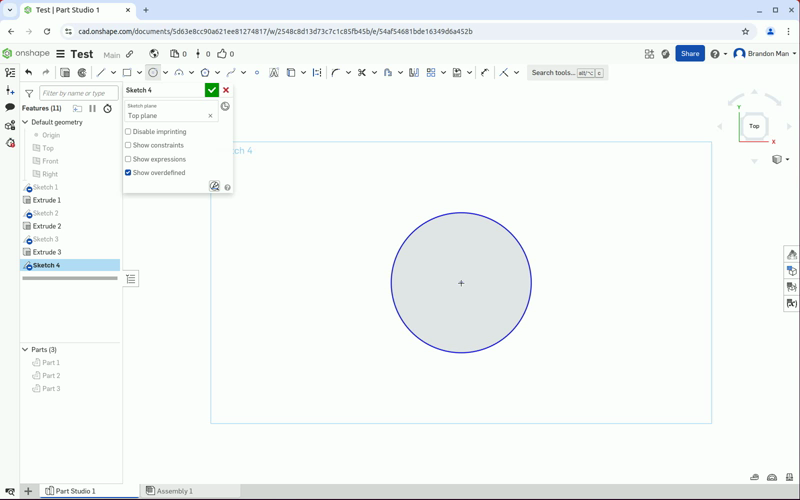
mouse_move(523, 282)
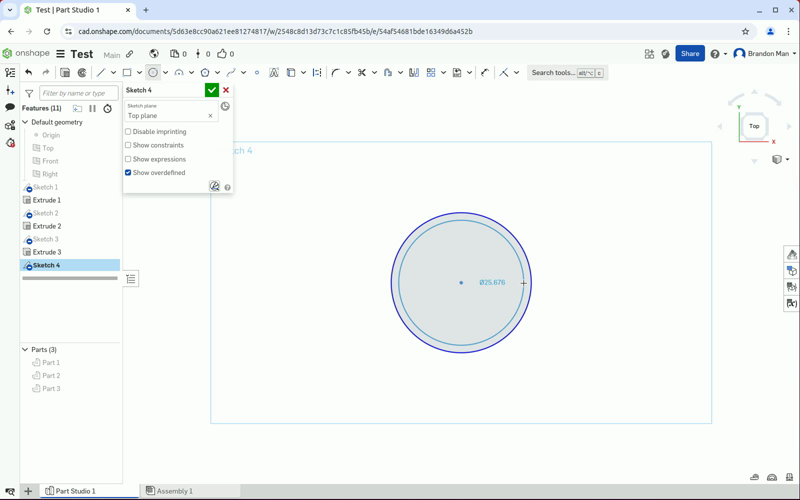
click(523, 282)
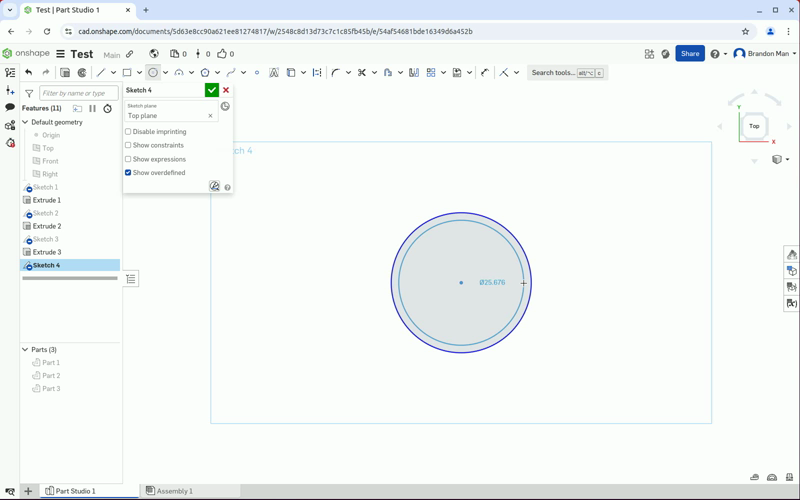
key(esc)
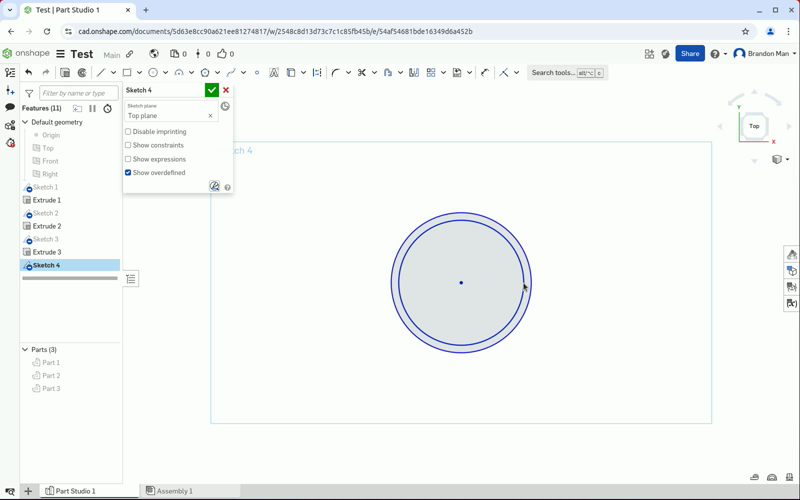
mouse_move(414, 328)
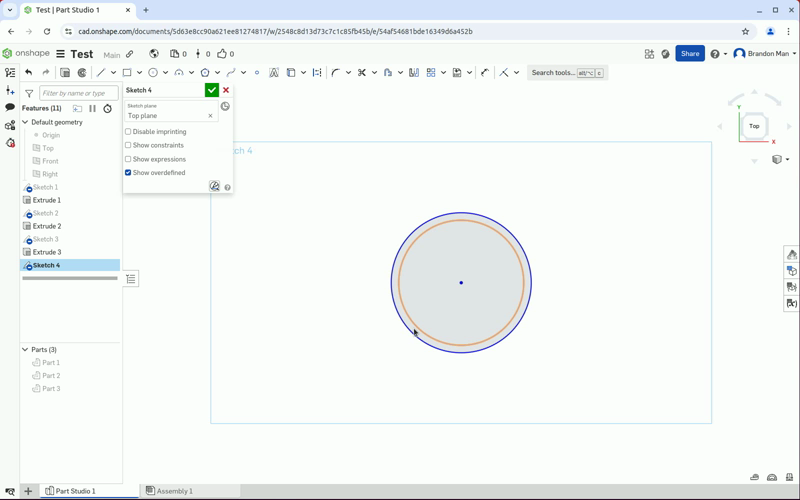
click(414, 328)
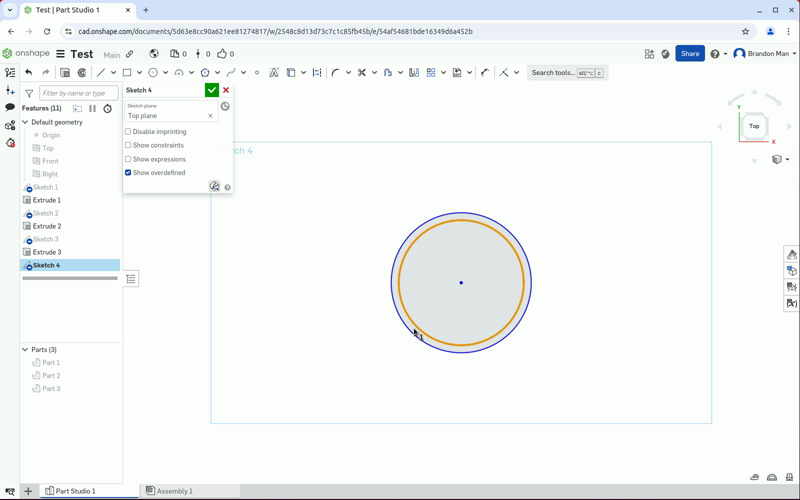
mouse_move(73, 352)
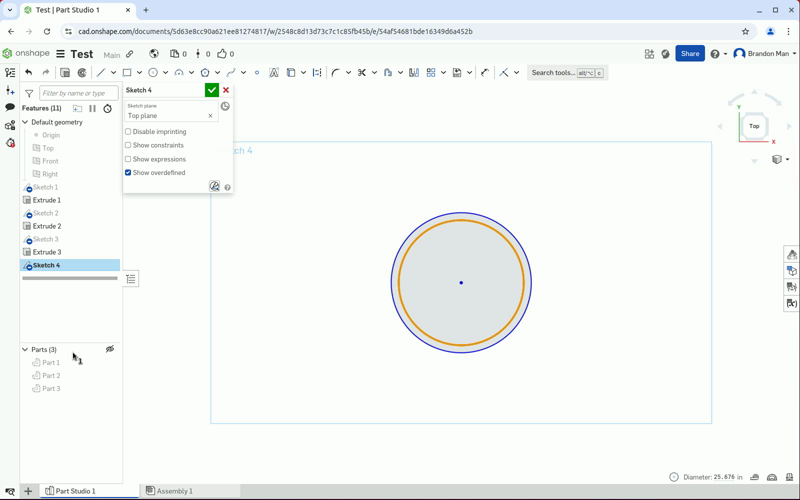
key(shift+y)
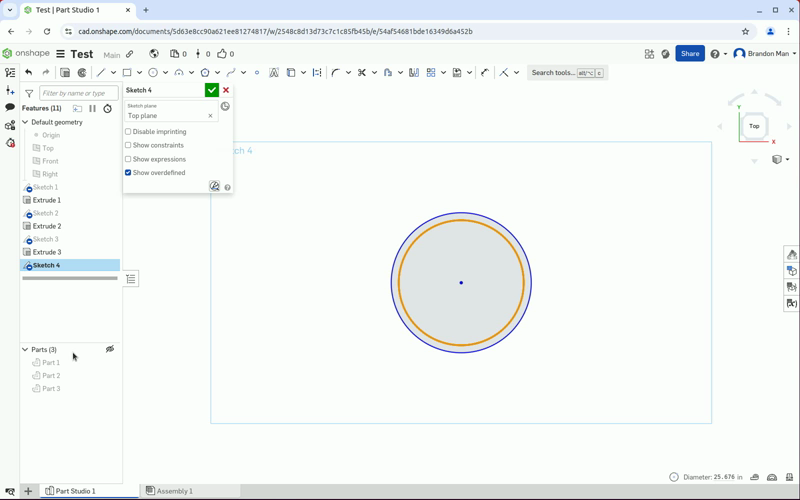
key(shift+e)
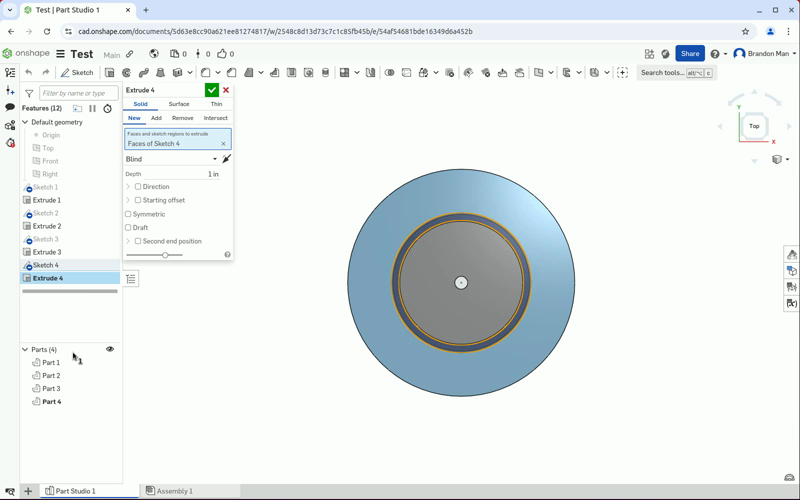
mouse_move(143, 106)
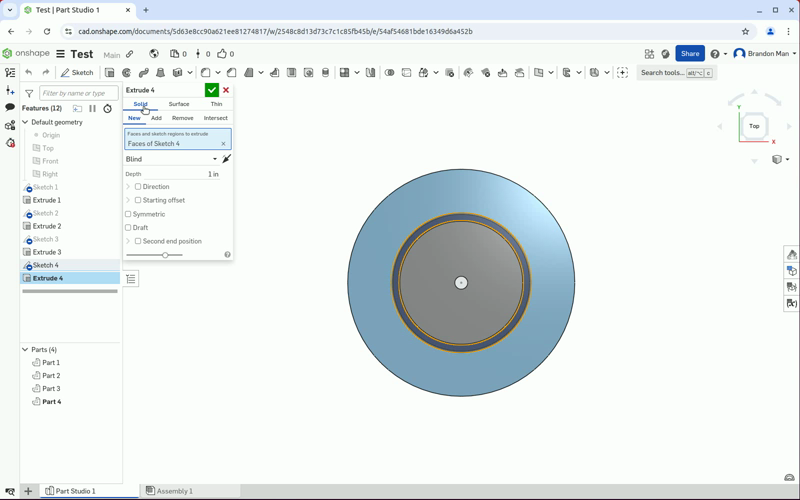
click(143, 106)
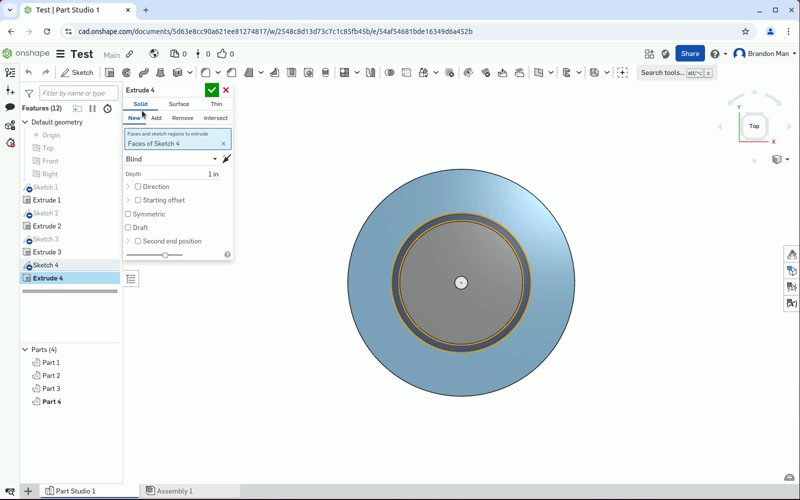
mouse_move(137, 120)
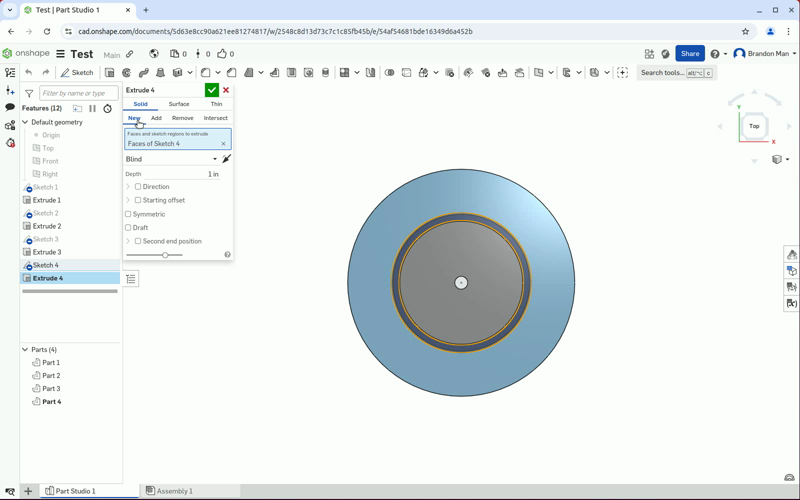
click(137, 120)
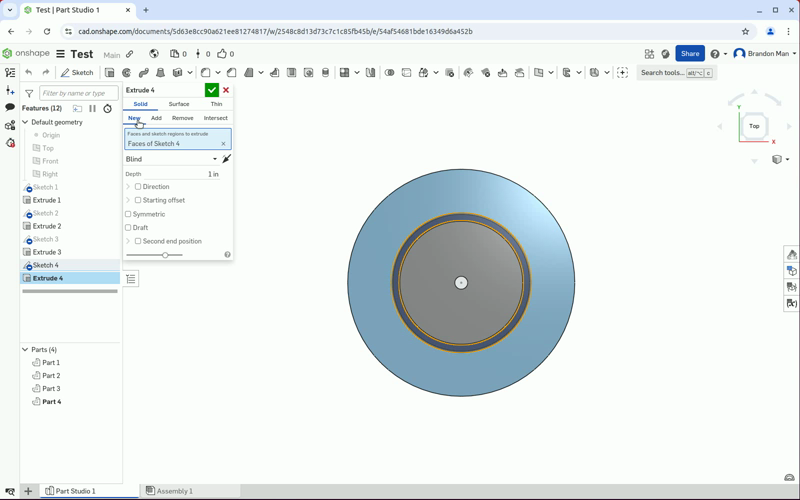
key(tab, 4)
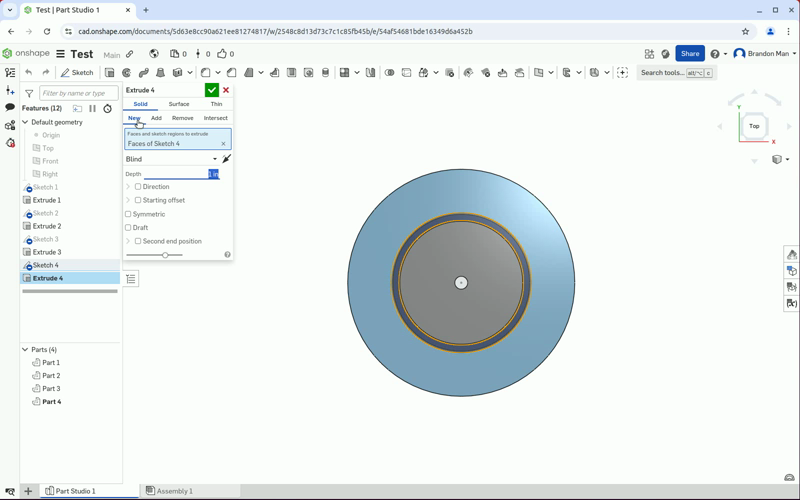
text(17.331)
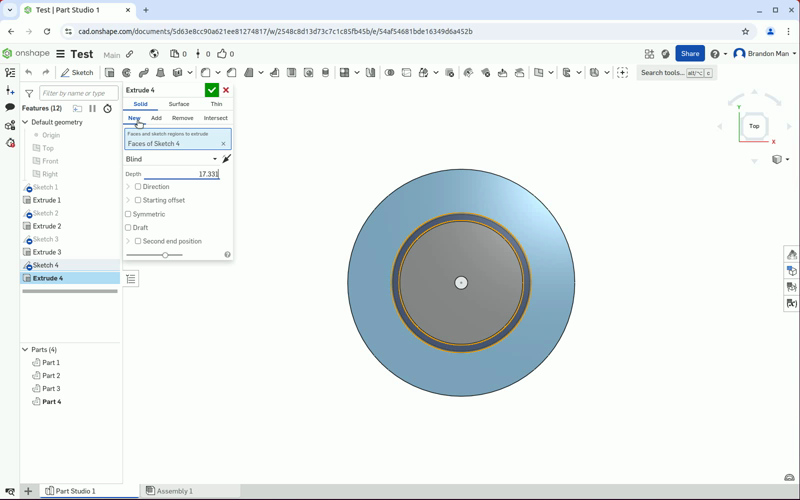
key(enter)
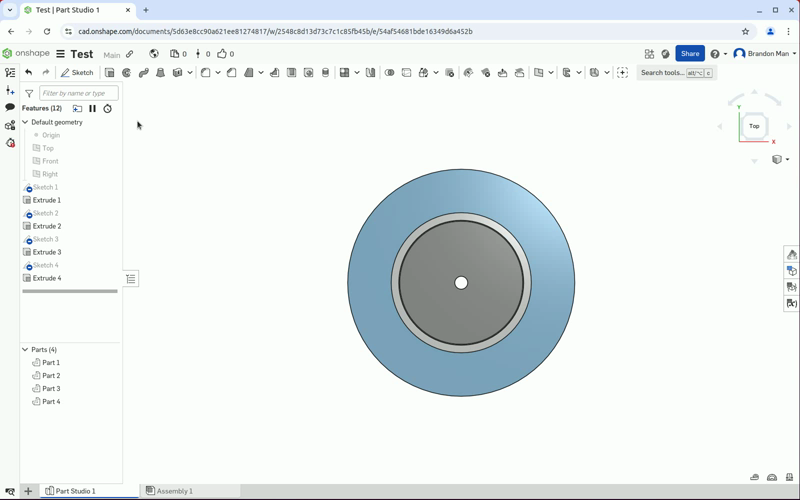
key(shift+h)
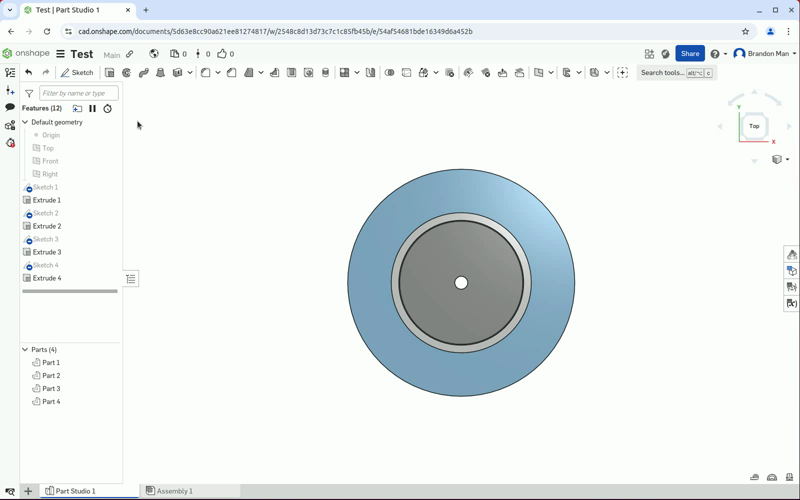
key(shift+h)
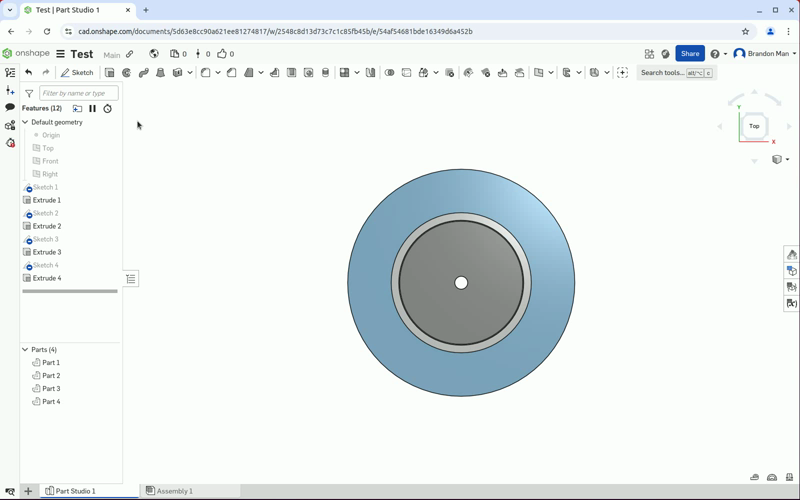
mouse_move(73, 189)
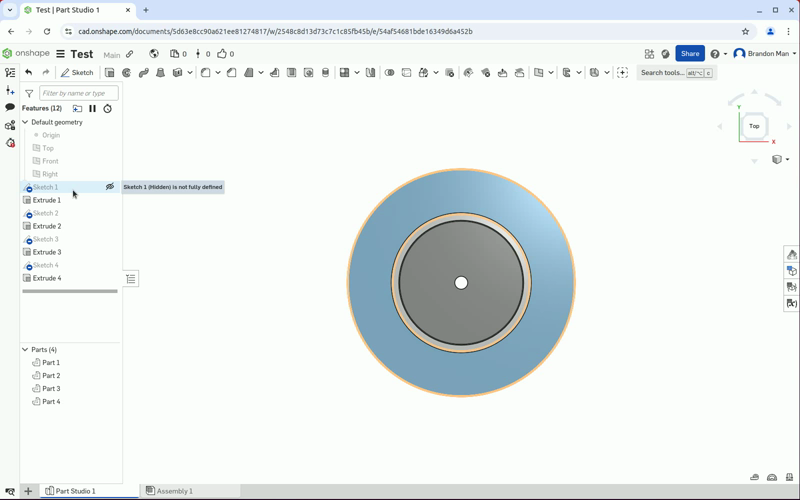
click(73, 189)
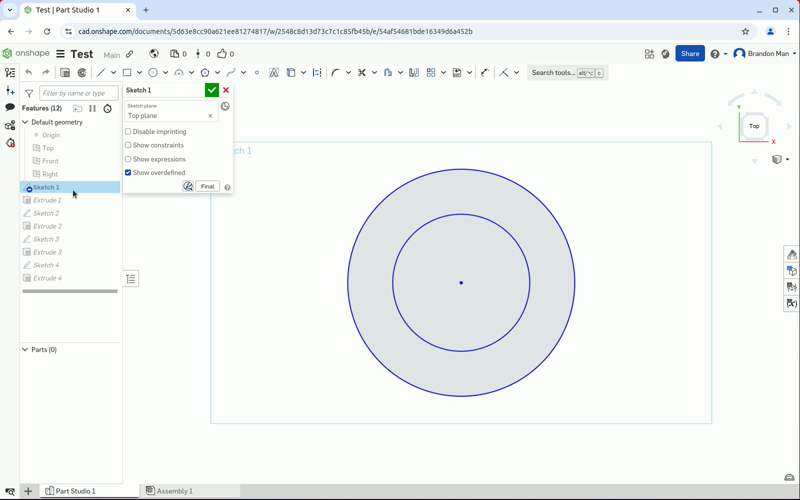
mouse_move(229, 92)
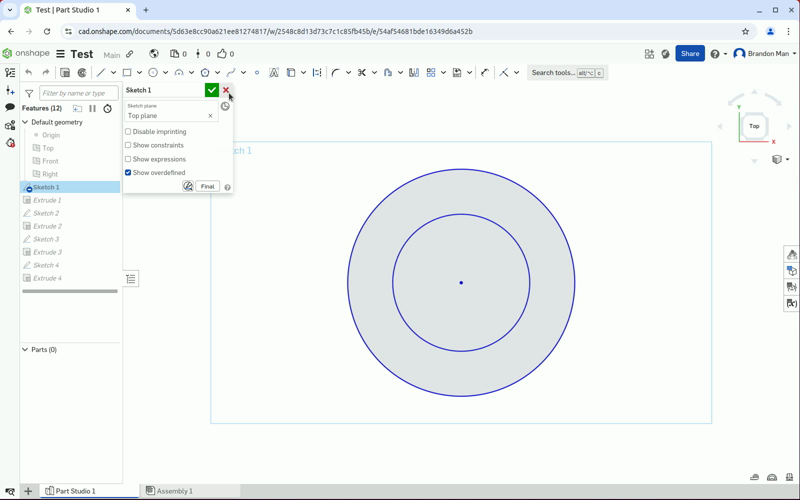
click(229, 92)
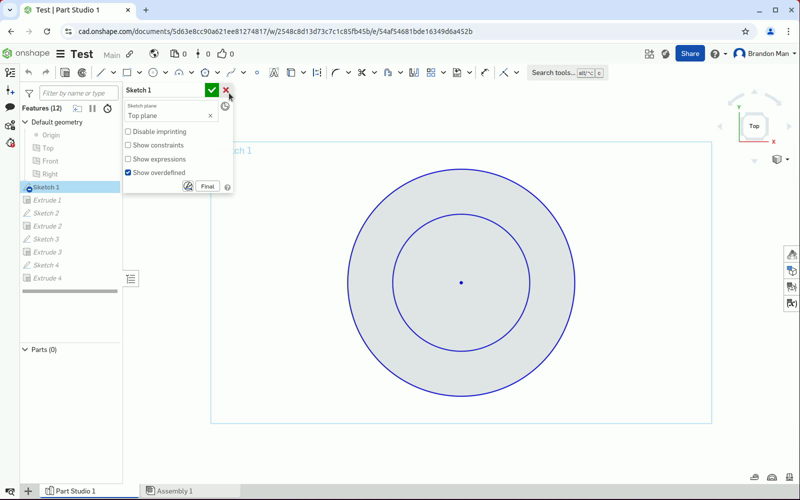
key(shift+s)
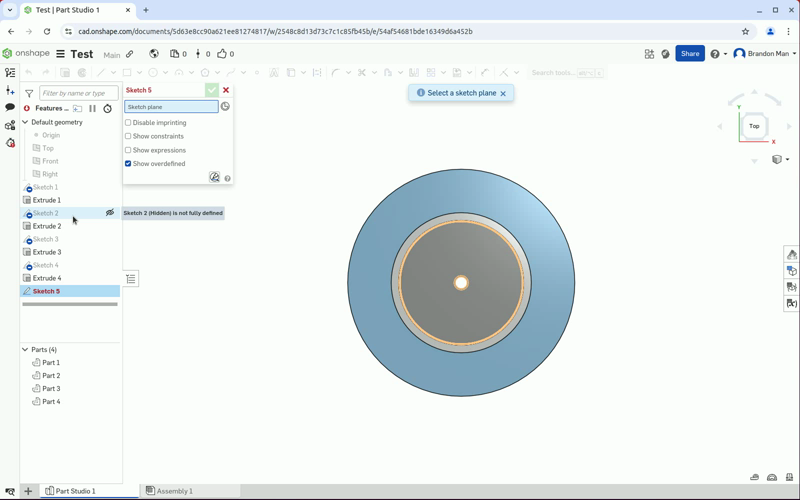
scroll(3)
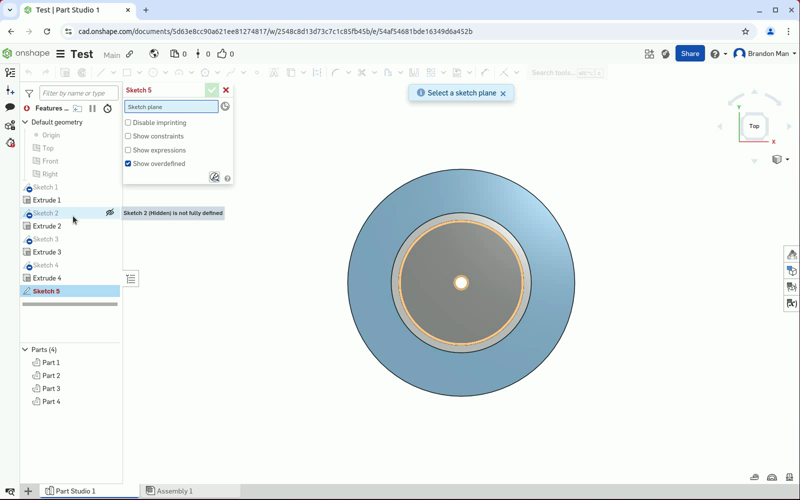
mouse_move(73, 150)
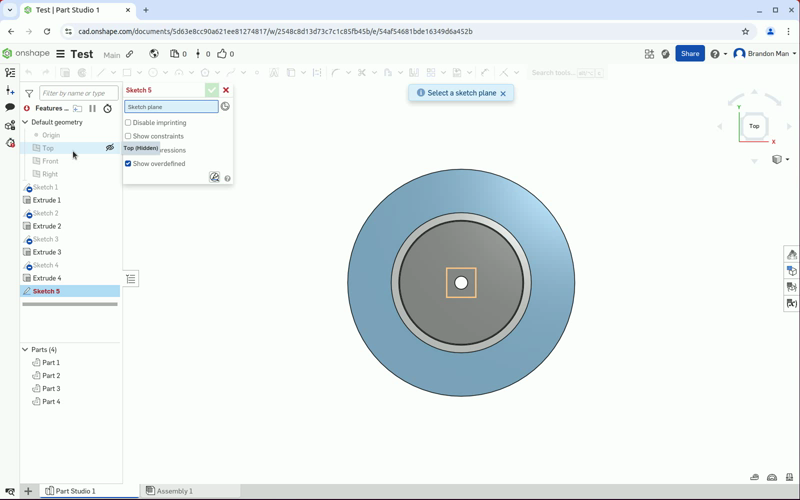
click(73, 150)
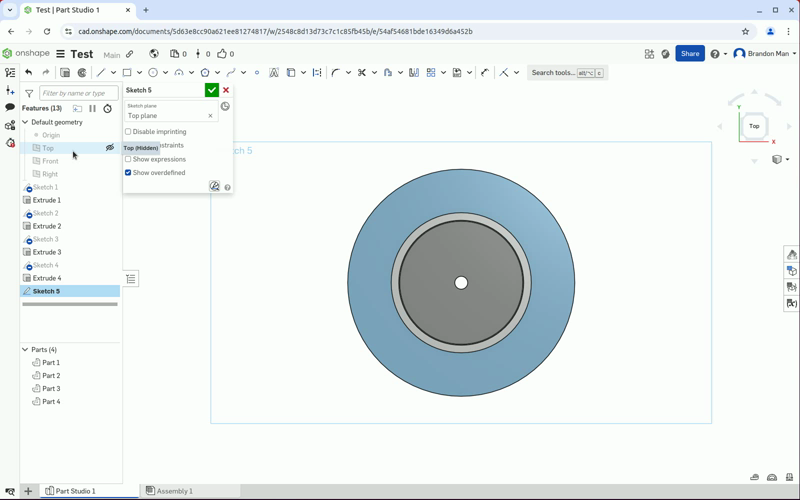
mouse_move(73, 352)
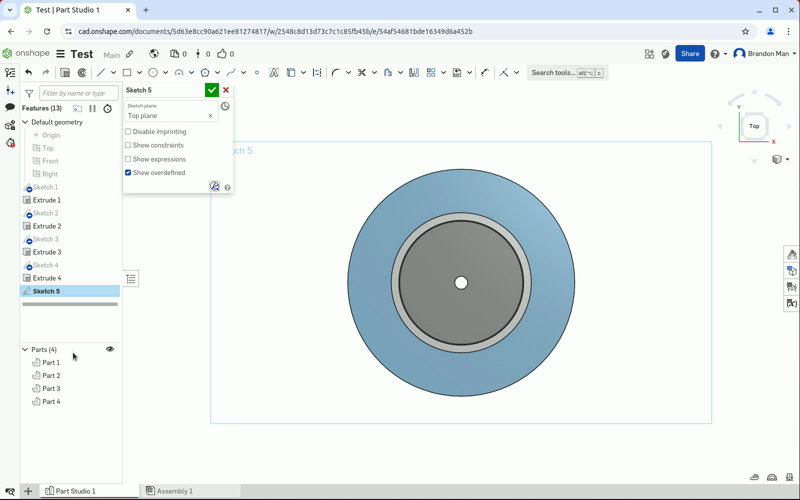
key(y)
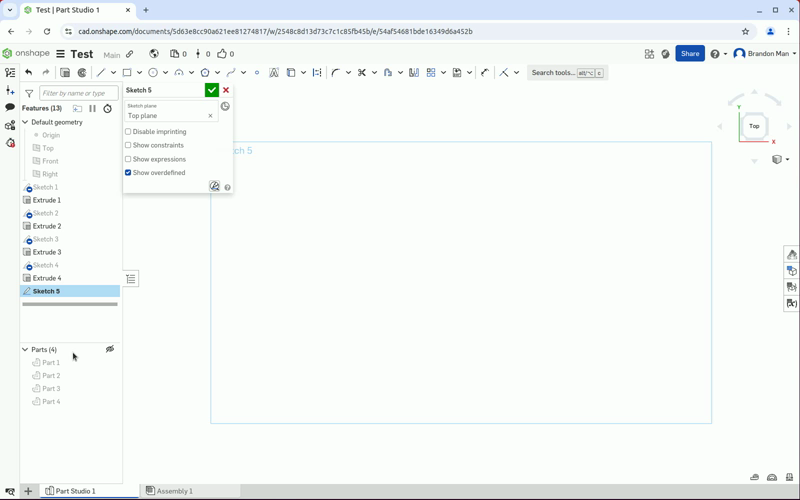
key(c)
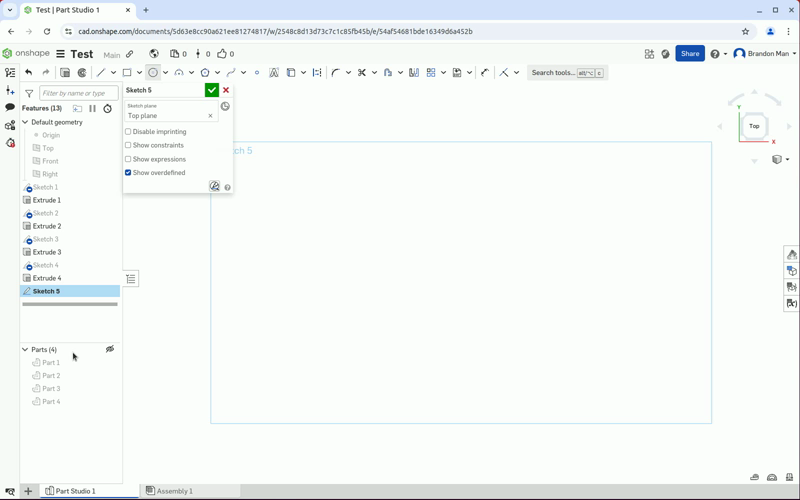
key_down(shift)
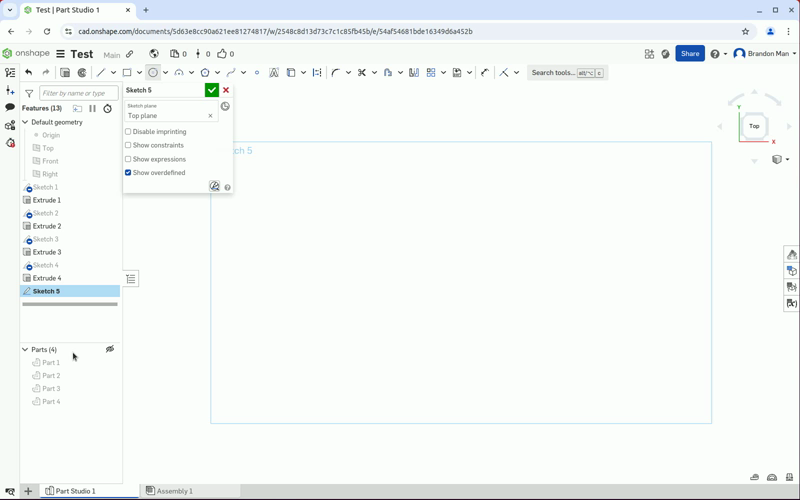
mouse_move(461, 282)
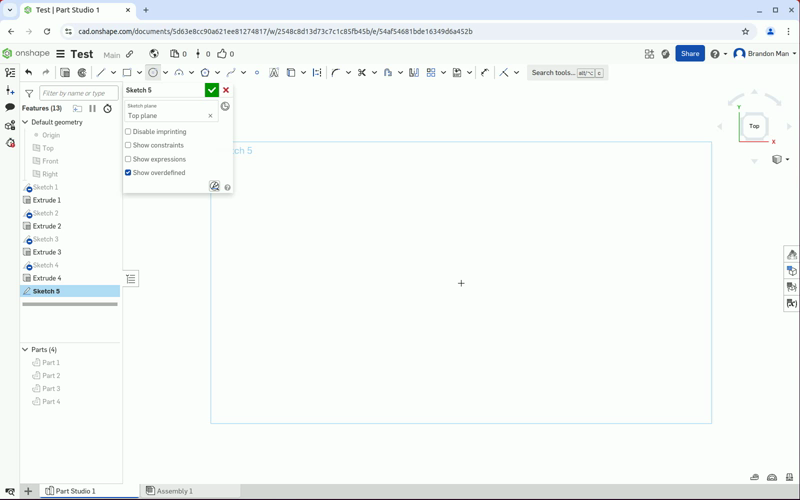
click(461, 282)
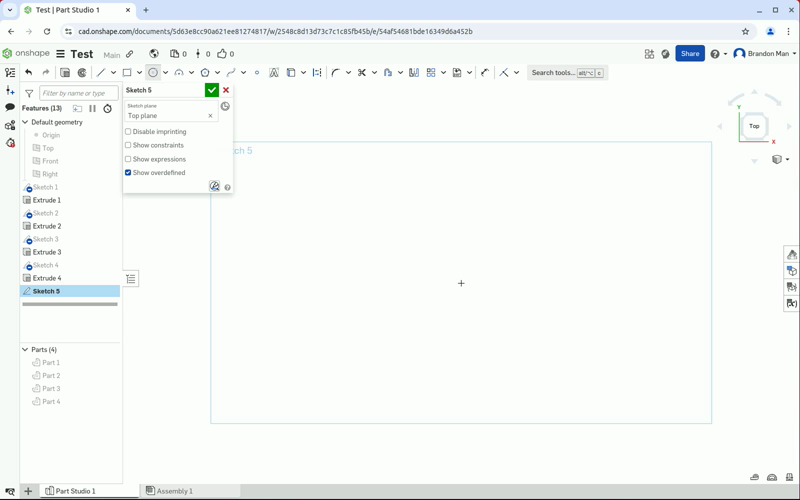
key_up(shift)
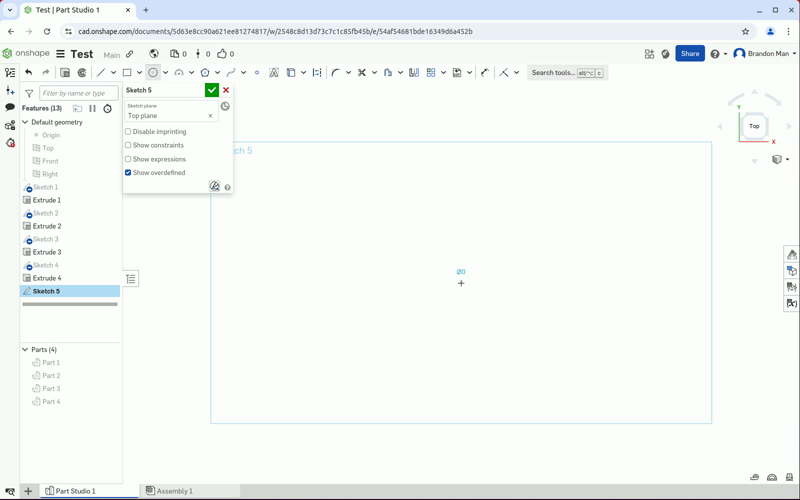
mouse_move(574, 282)
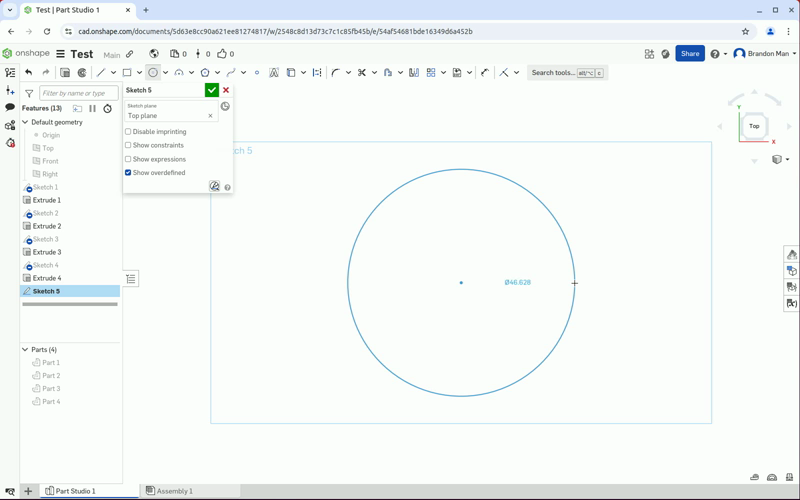
click(574, 282)
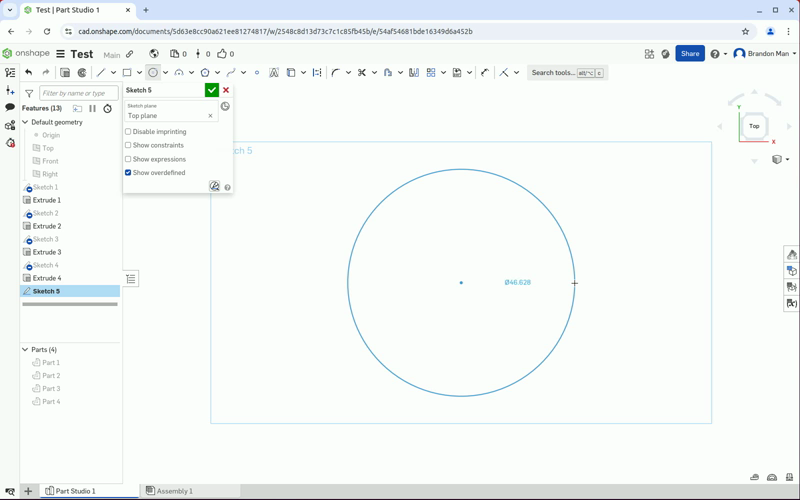
key(esc)
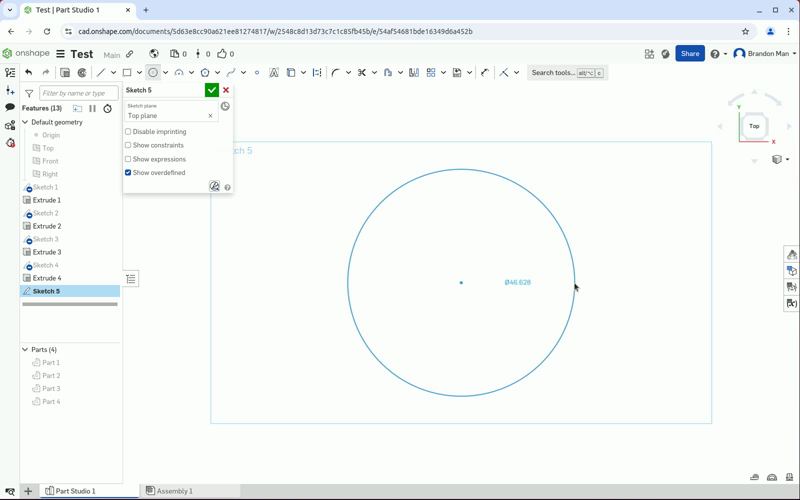
key(c)
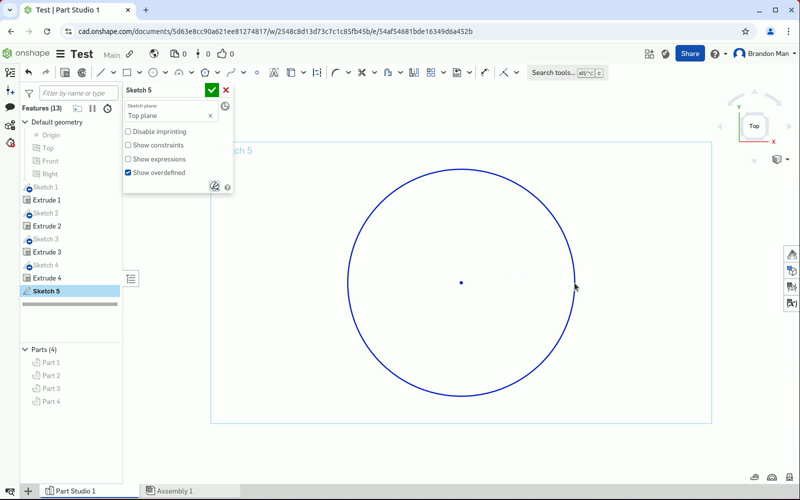
key_down(shift)
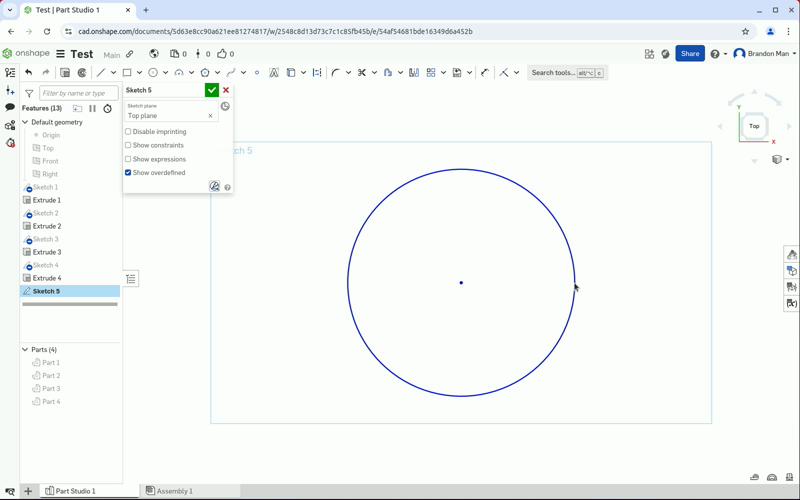
mouse_move(461, 282)
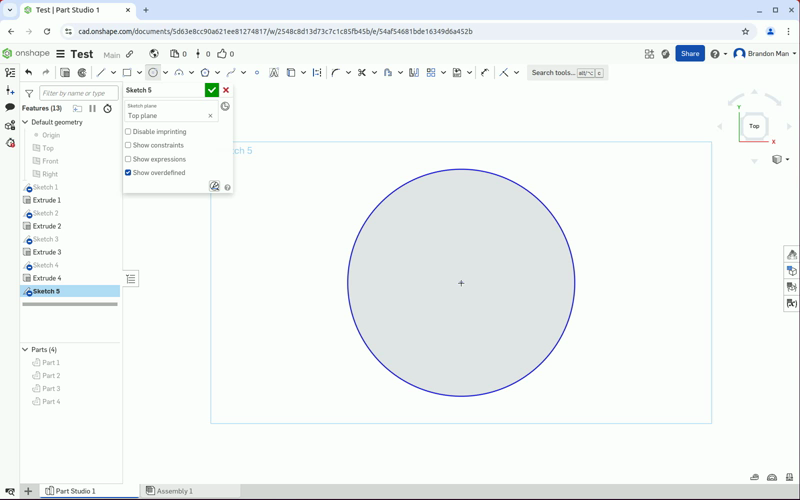
click(461, 282)
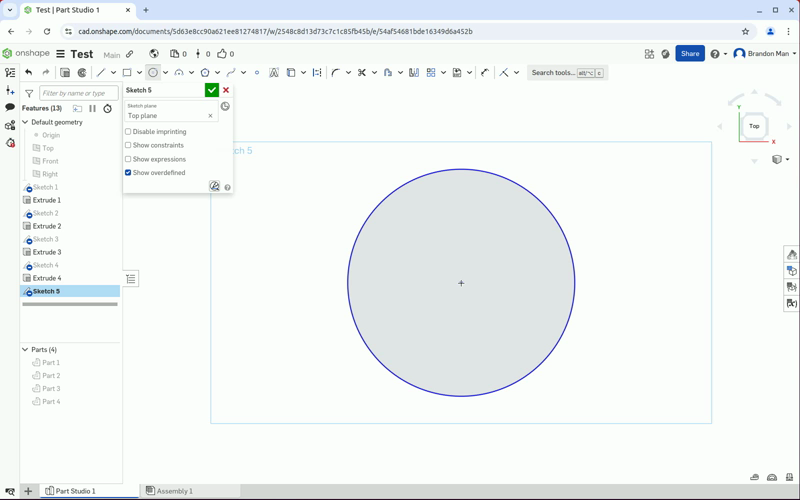
key_up(shift)
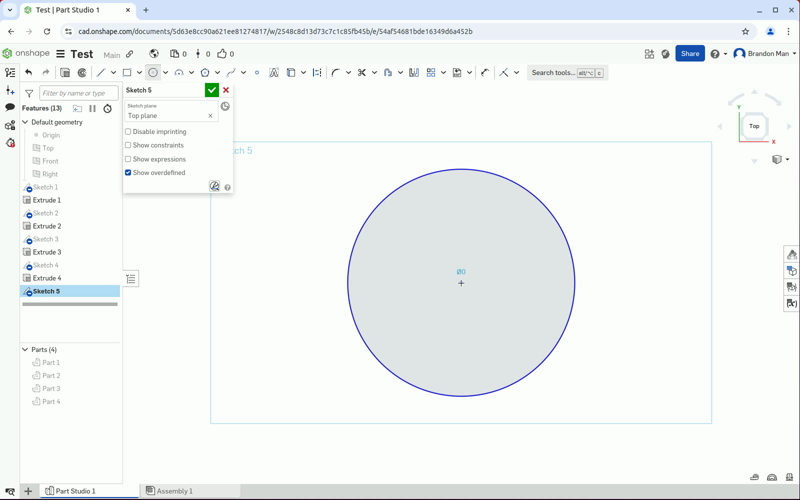
mouse_move(529, 282)
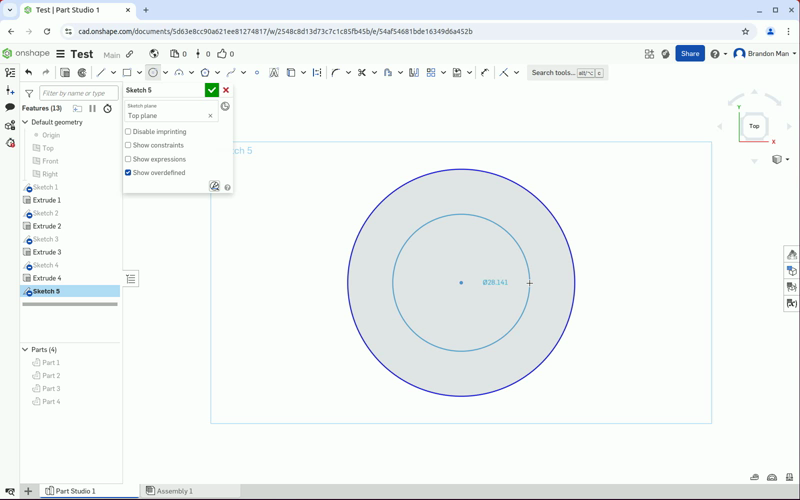
click(529, 282)
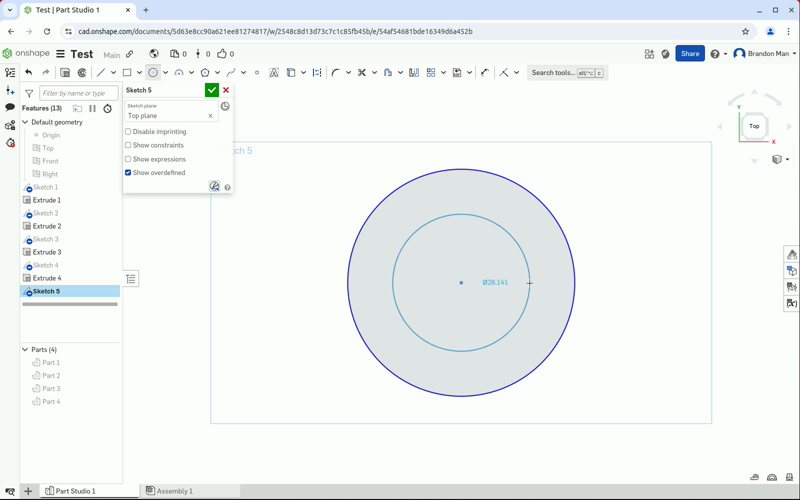
key(esc)
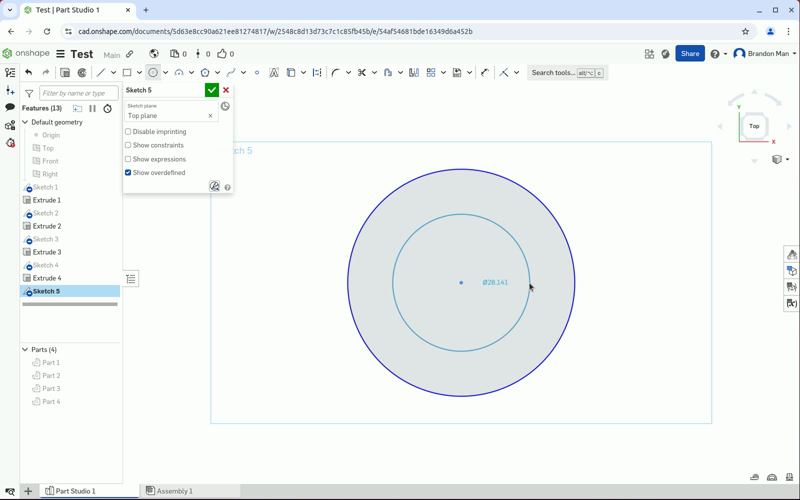
mouse_move(555, 276)
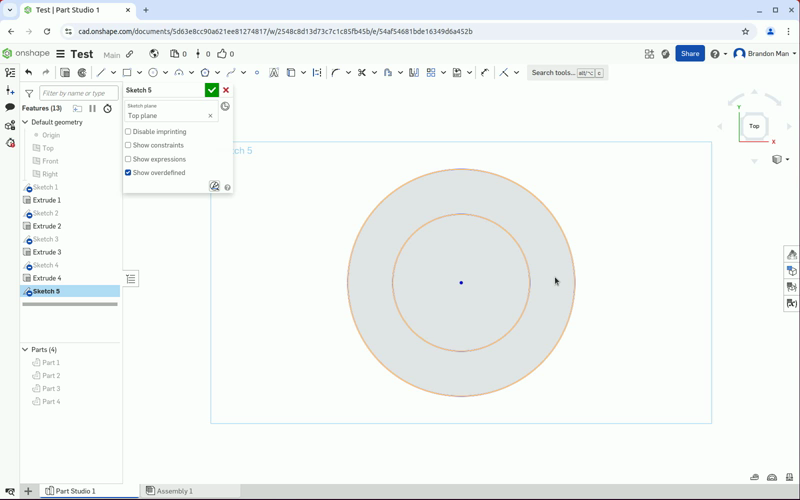
click(555, 276)
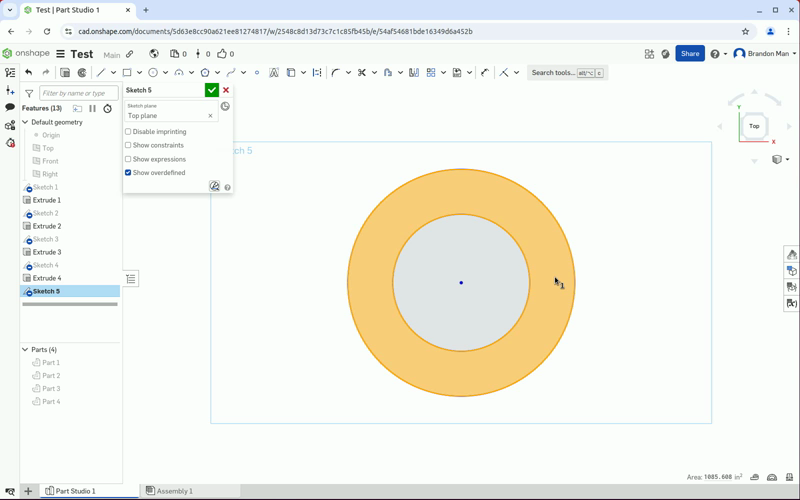
mouse_move(73, 352)
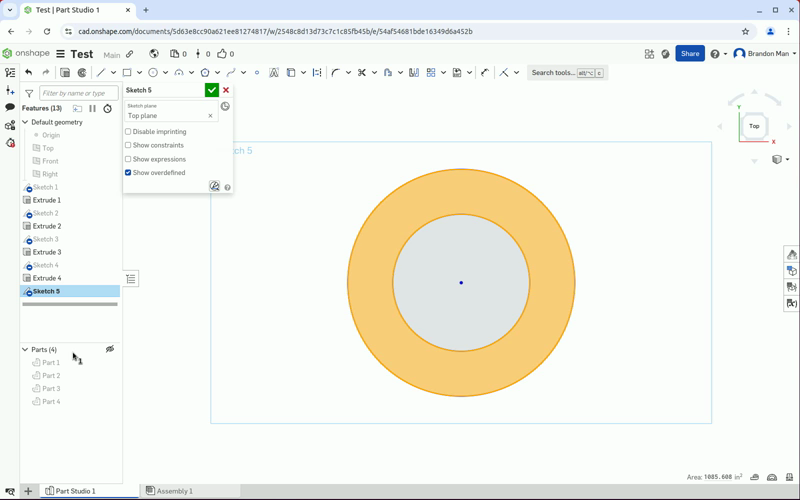
key(shift+y)
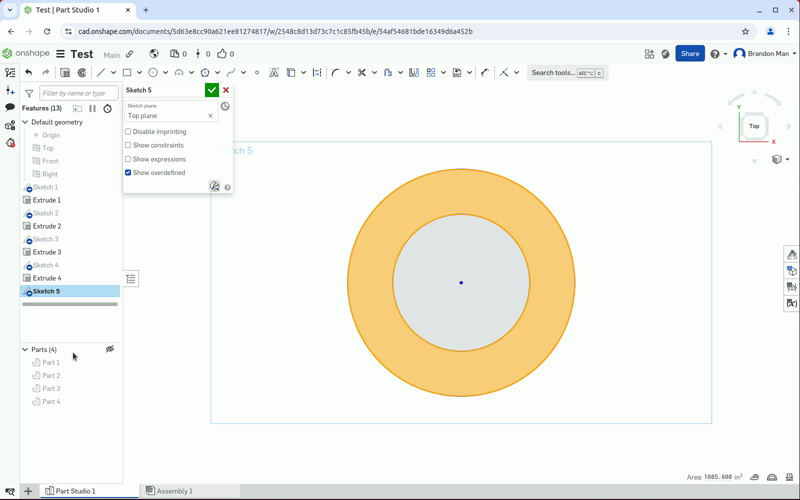
key(shift+e)
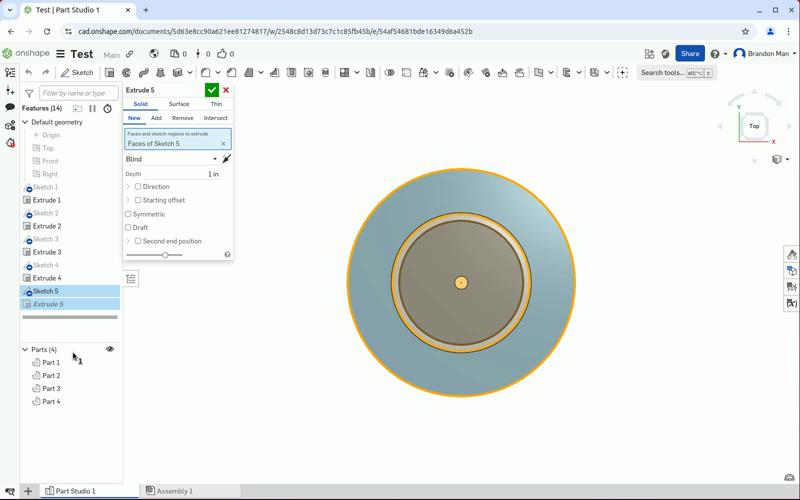
mouse_move(143, 106)
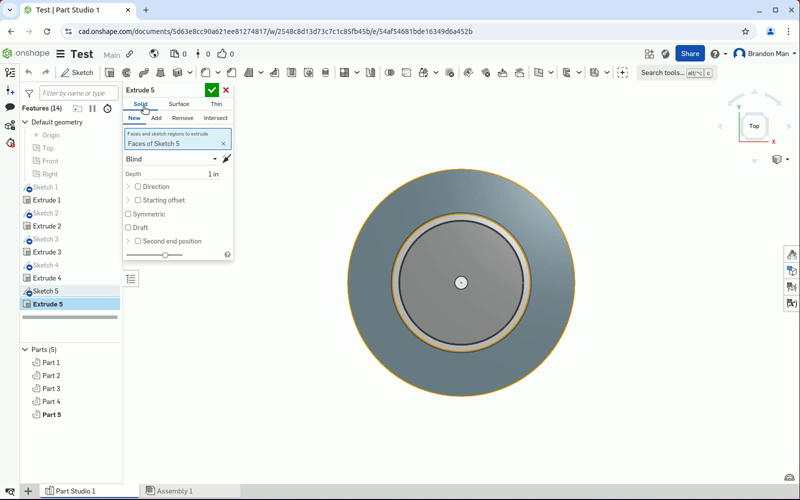
click(143, 106)
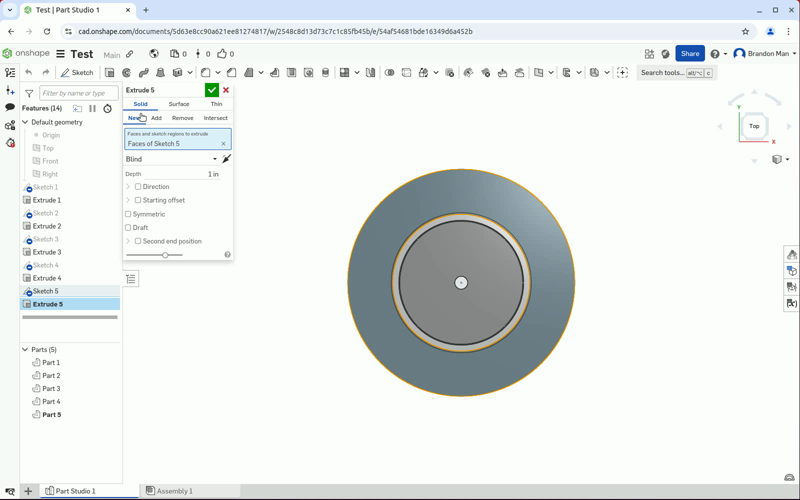
mouse_move(137, 120)
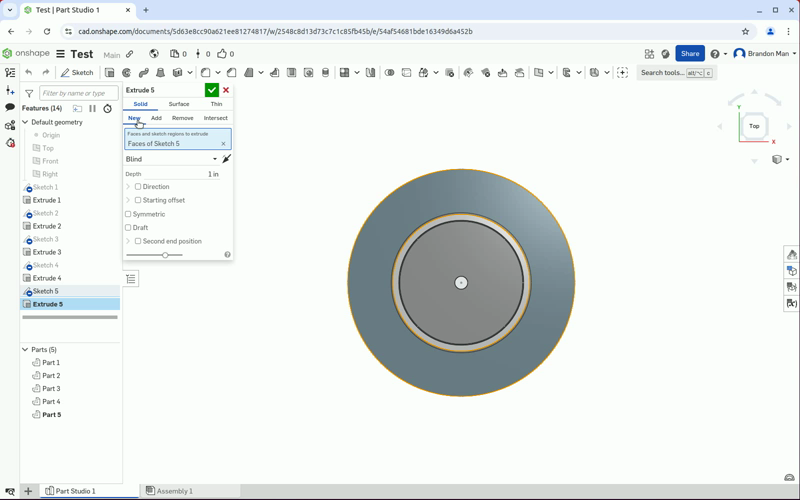
click(137, 120)
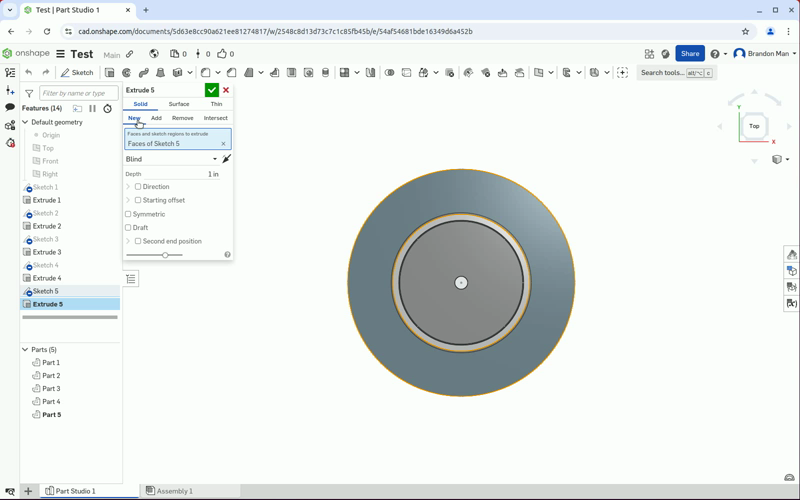
key(tab, 4)
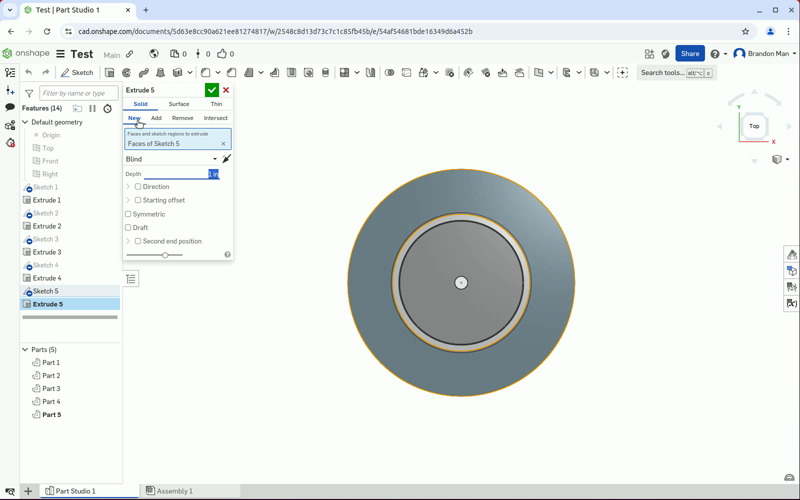
text(1.685)
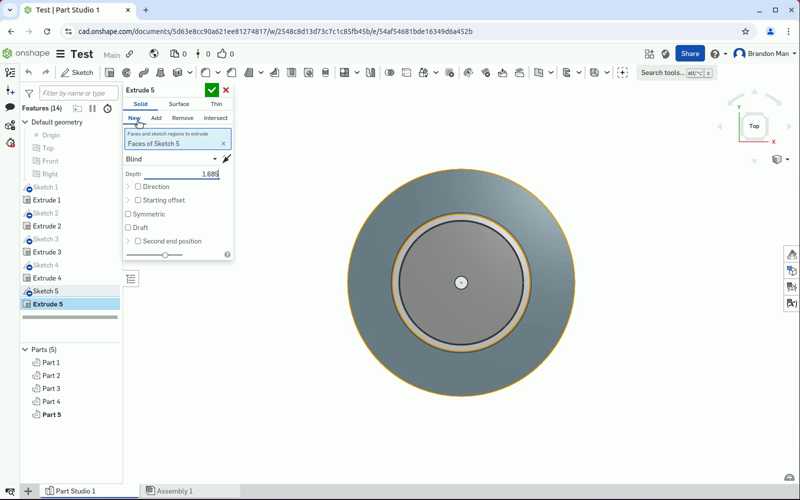
key(enter)
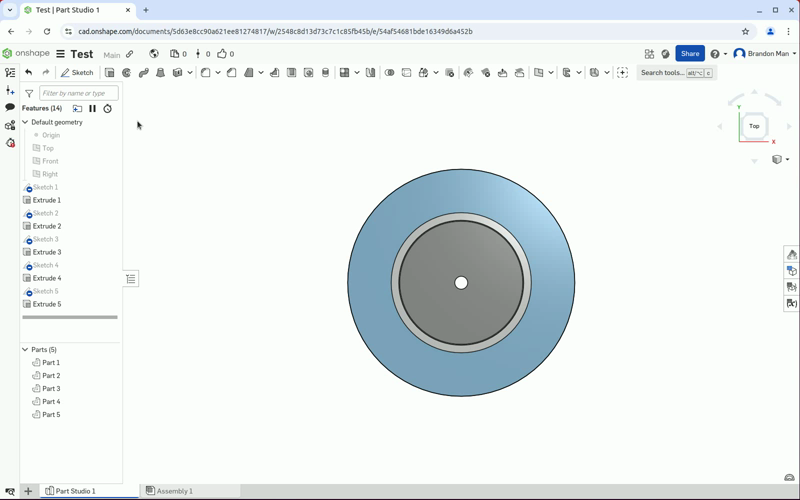
key(shift+h)
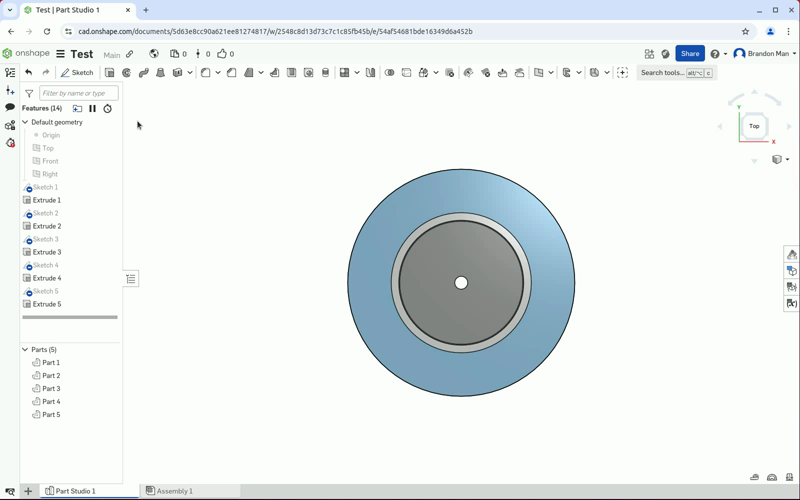
key(shift+h)
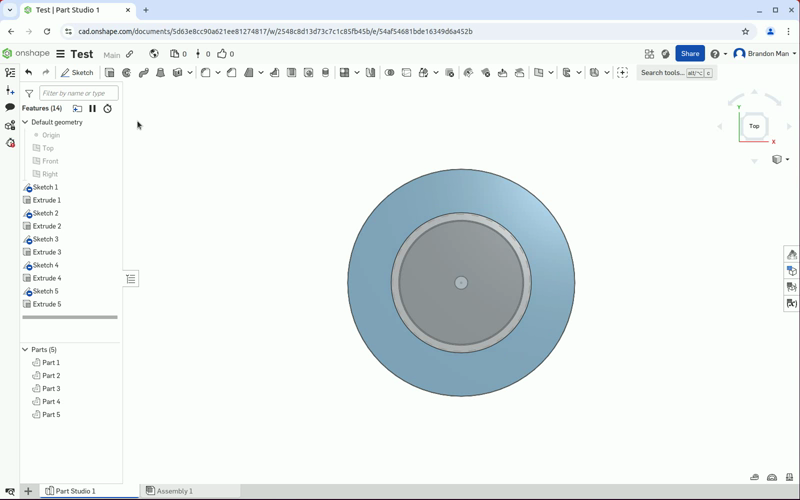
key(shift+7)
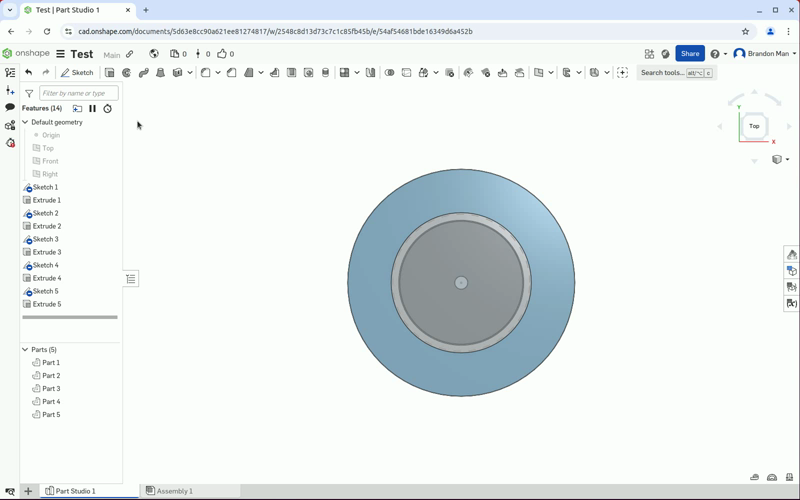
key(up, 3)
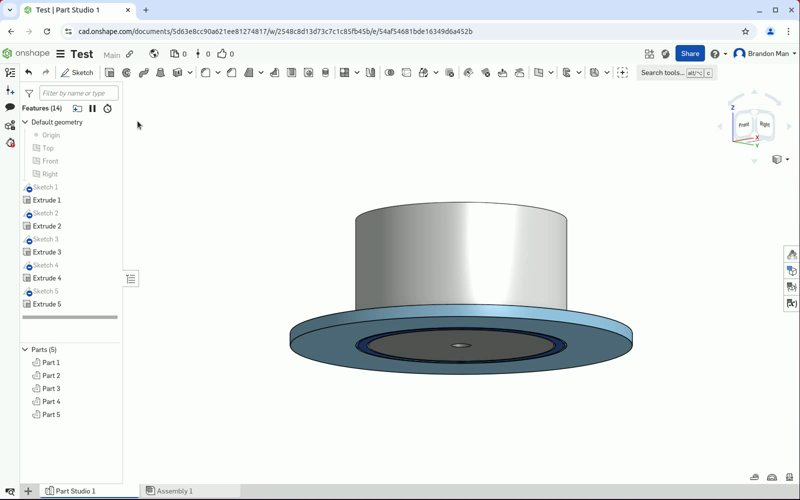
key(left, 3)
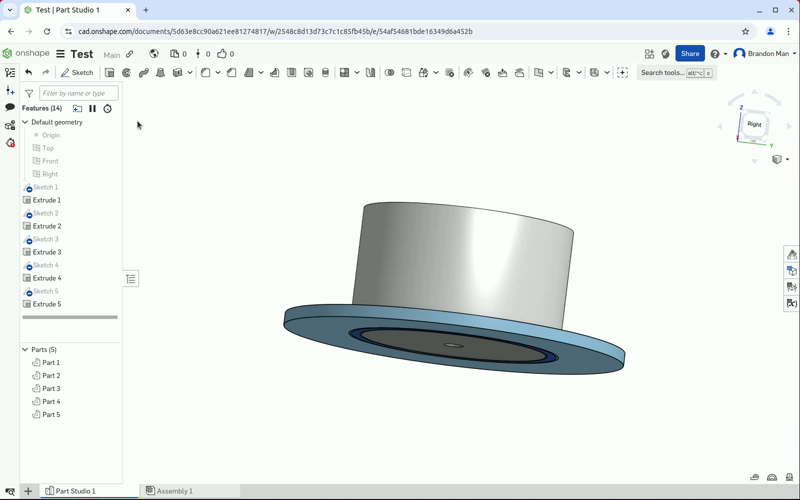
key(right, 3)
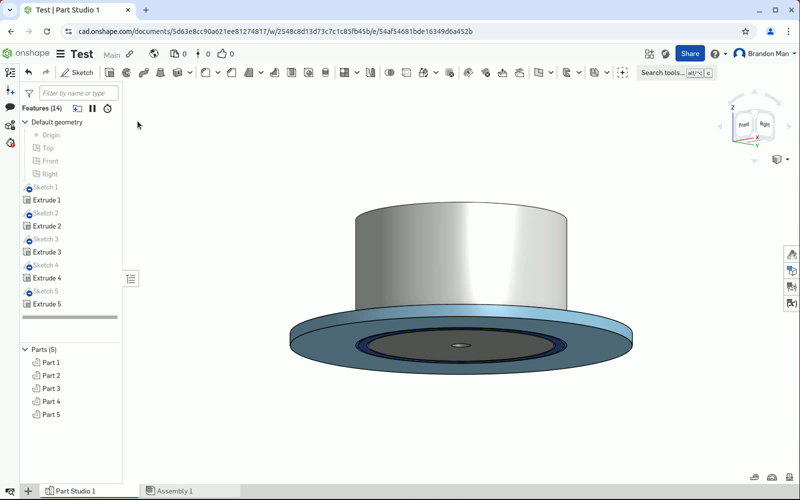
key(down, 3)
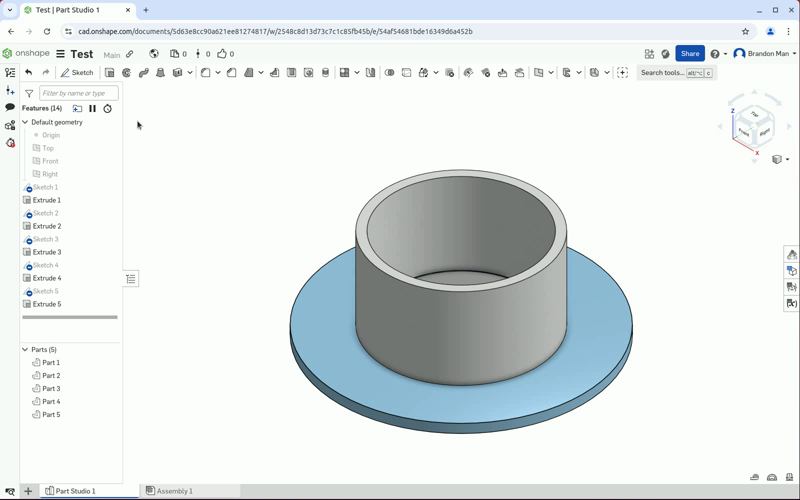
mouse_move(73, 189)
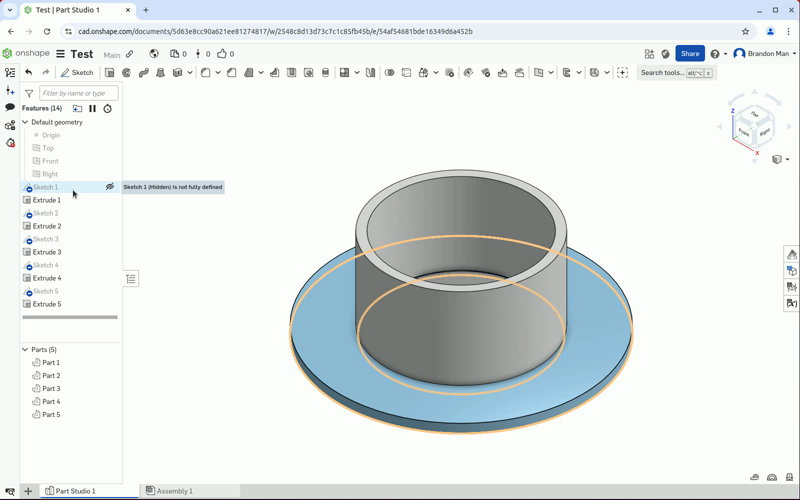
click(73, 189)